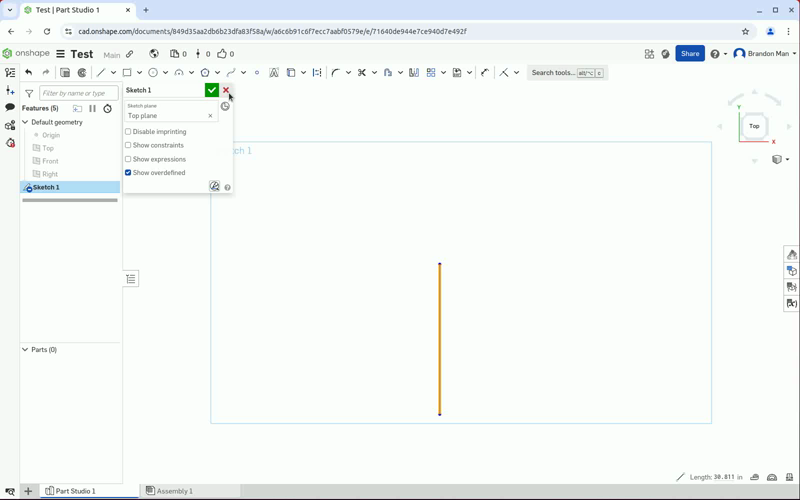
key(shift+h)
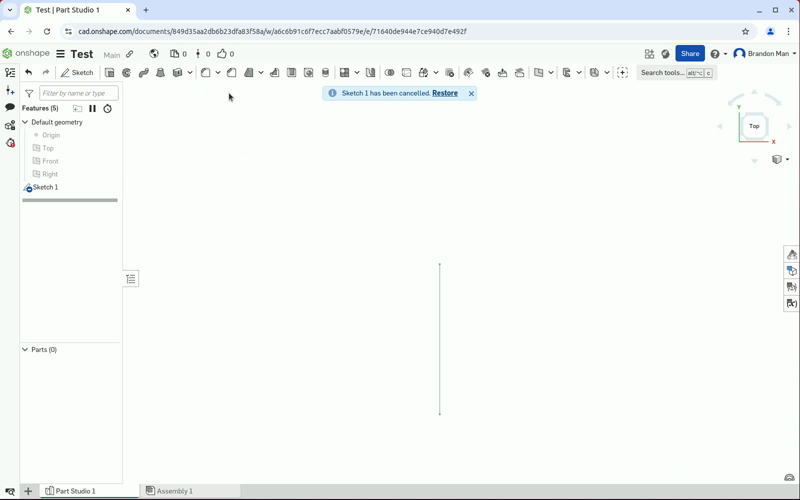
key(shift+s)
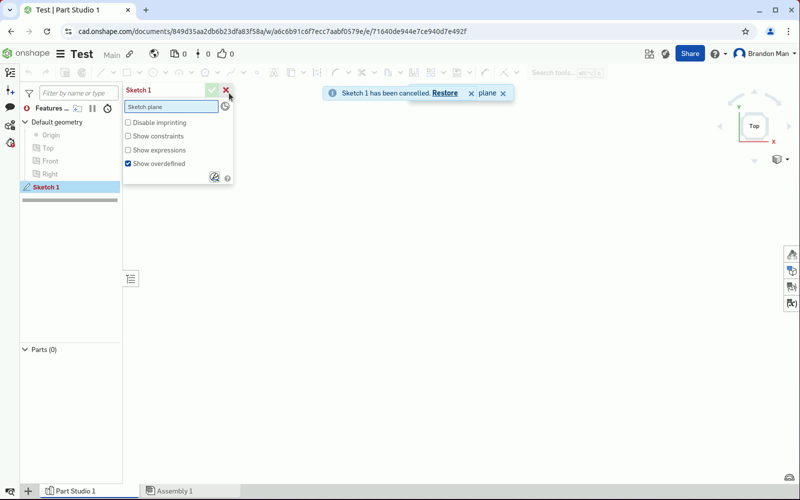
mouse_move(73, 150)
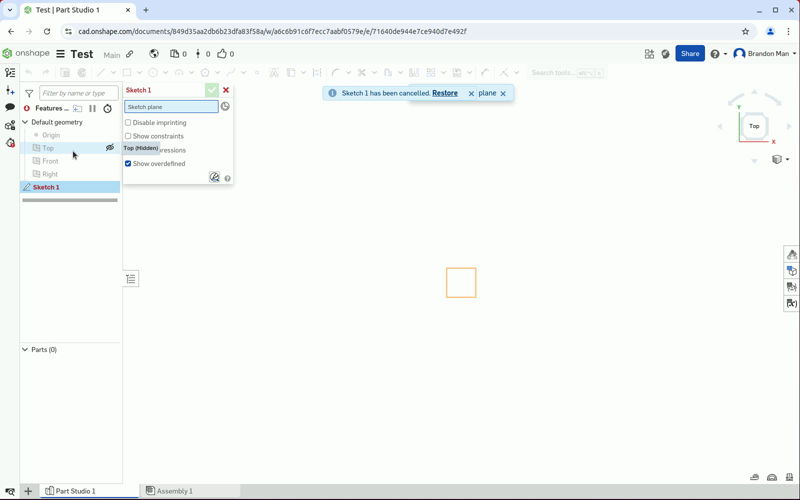
click(73, 150)
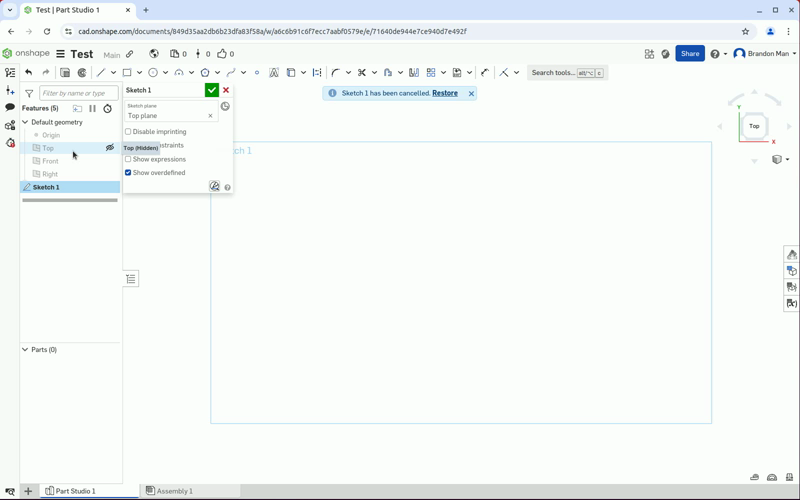
mouse_move(73, 352)
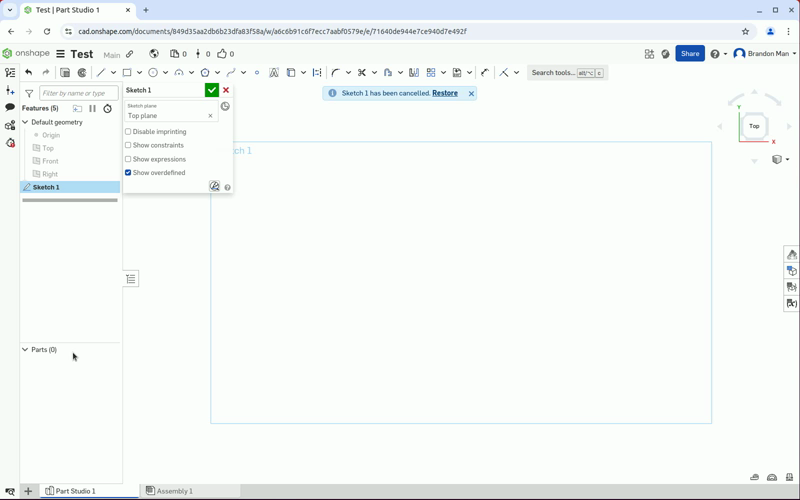
key(y)
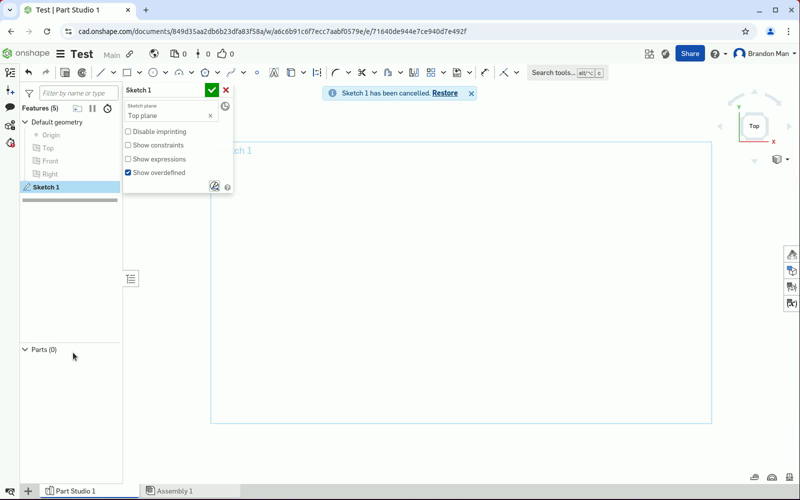
key(l)
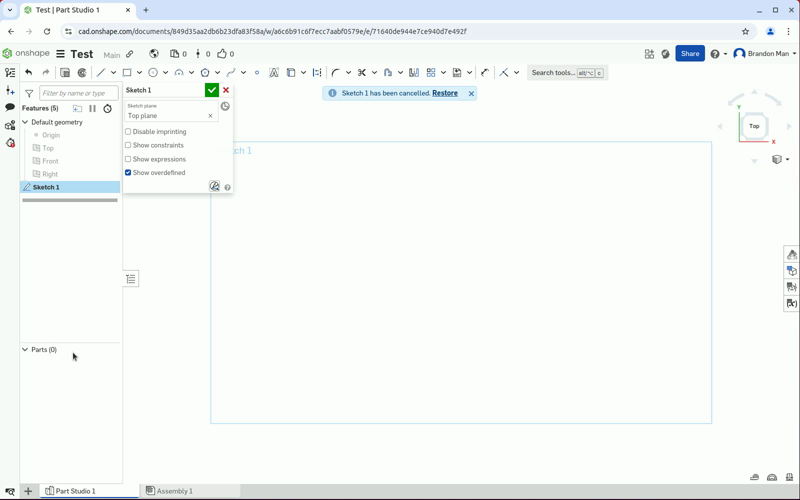
key_down(shift)
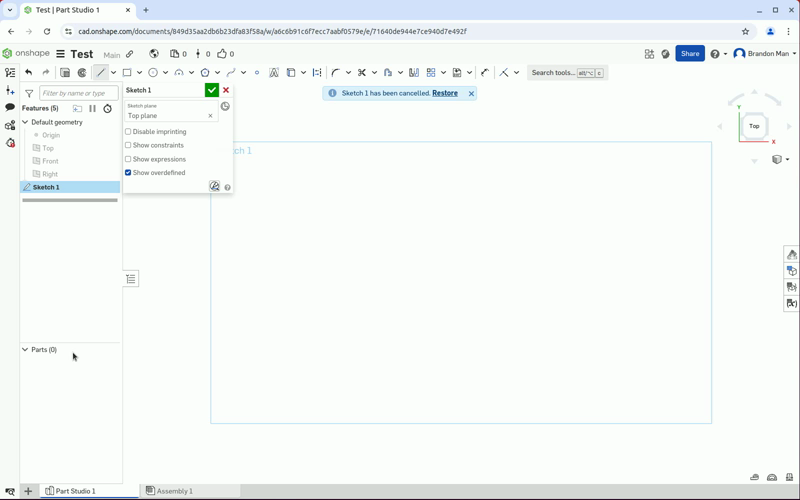
mouse_move(427, 319)
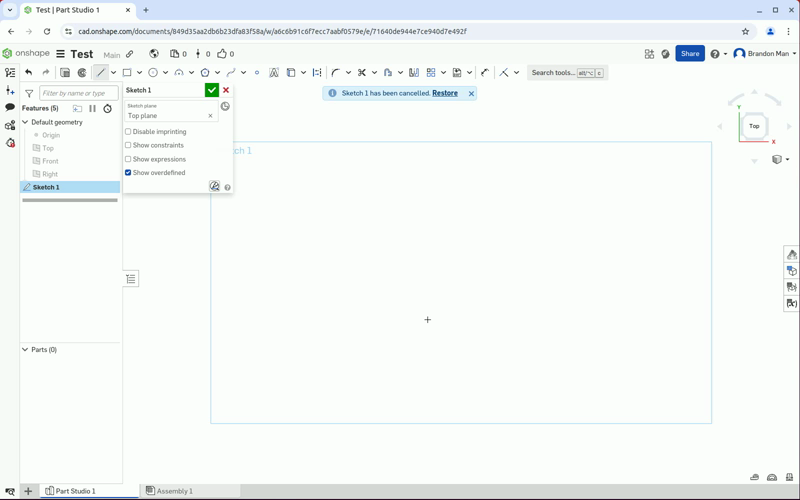
click(427, 319)
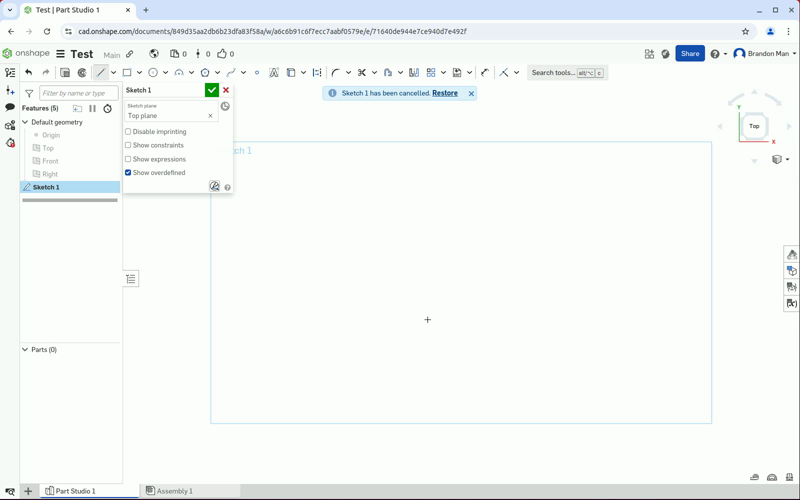
key_up(shift)
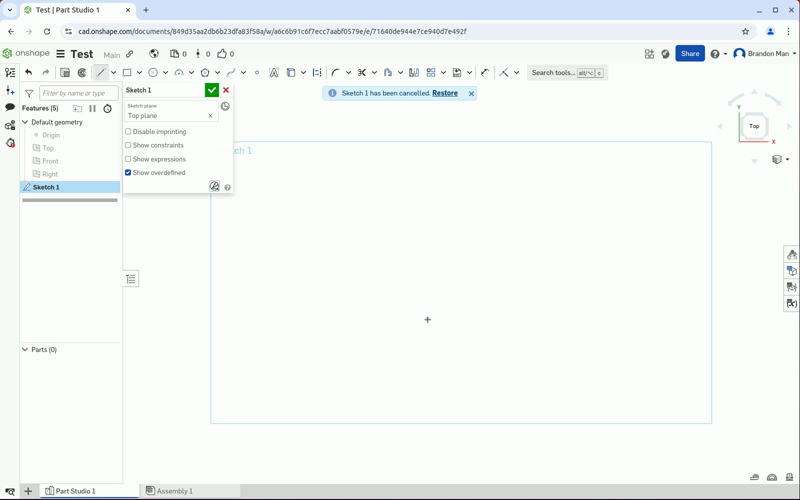
key_down(shift)
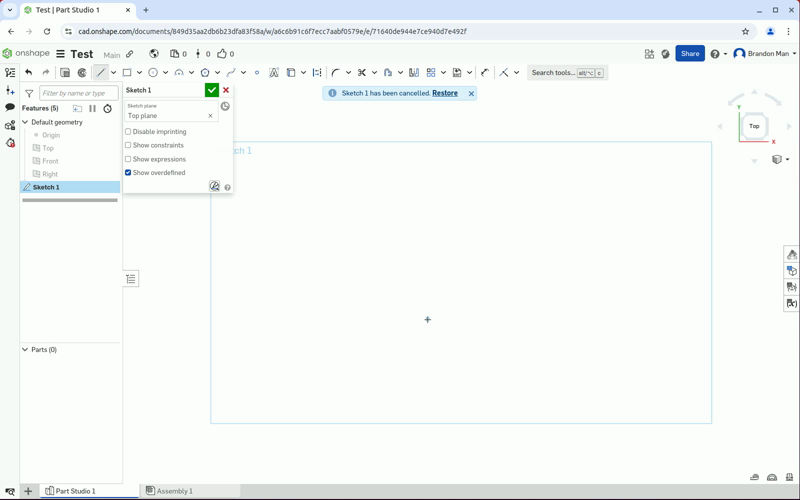
mouse_move(492, 319)
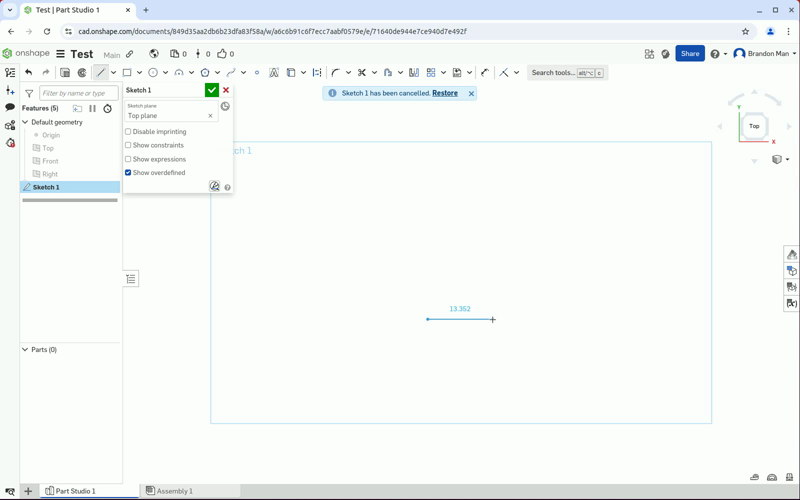
click(492, 319)
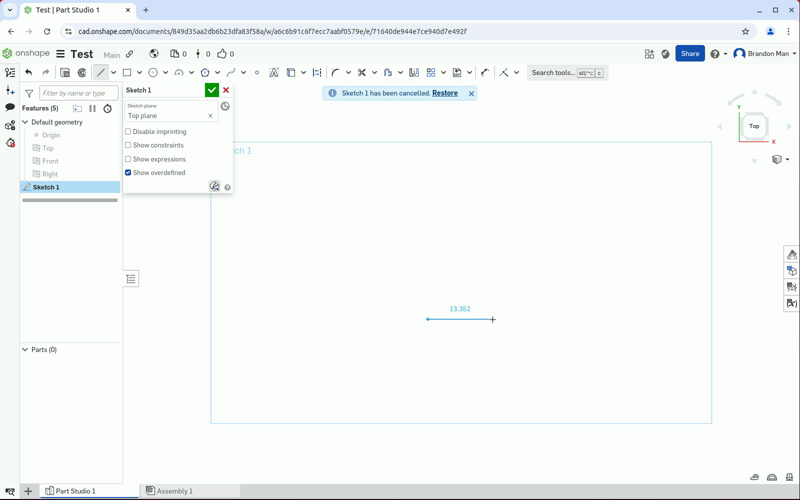
key_up(shift)
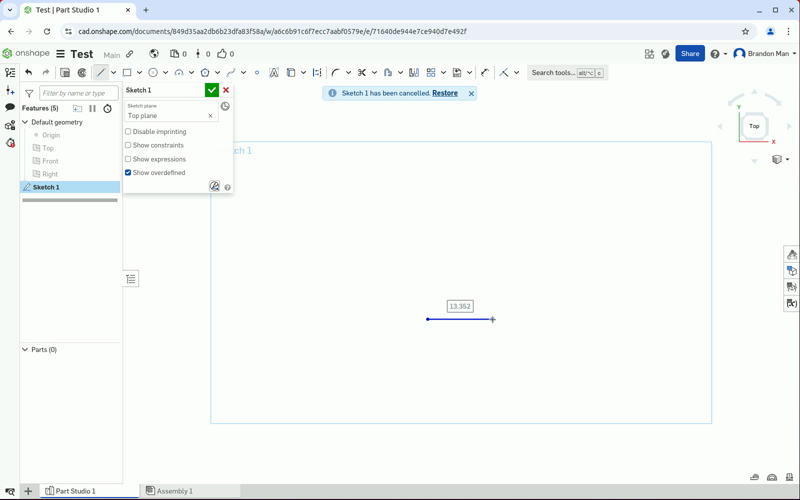
key_down(shift)
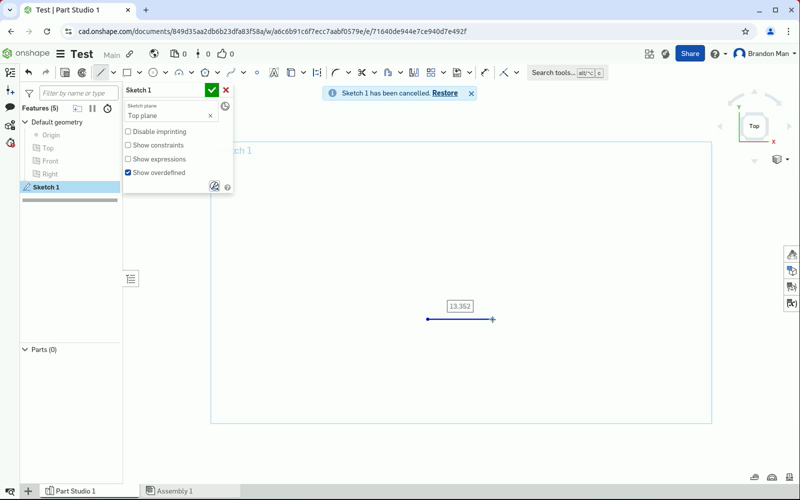
mouse_move(492, 246)
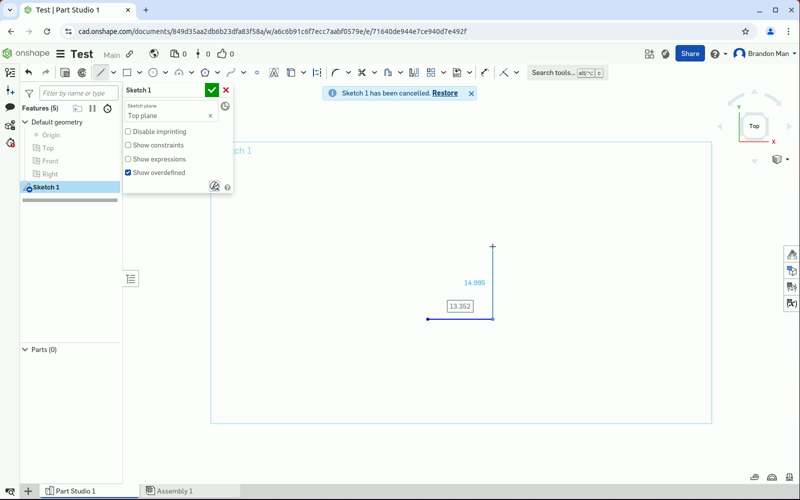
click(492, 246)
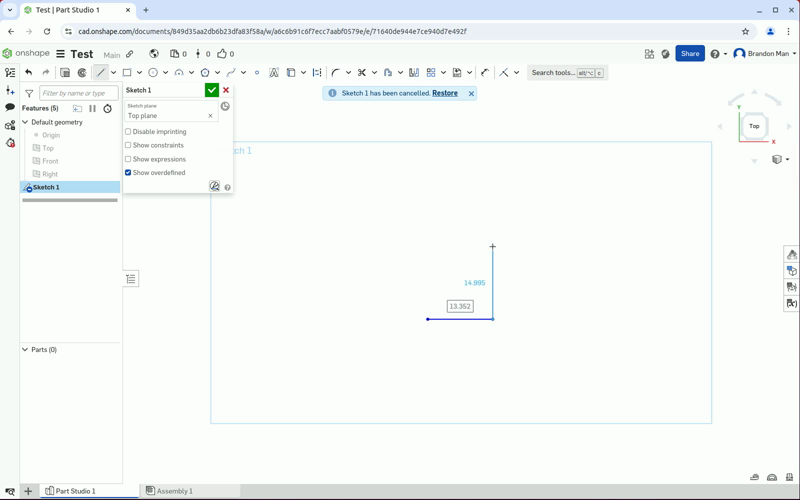
key_up(shift)
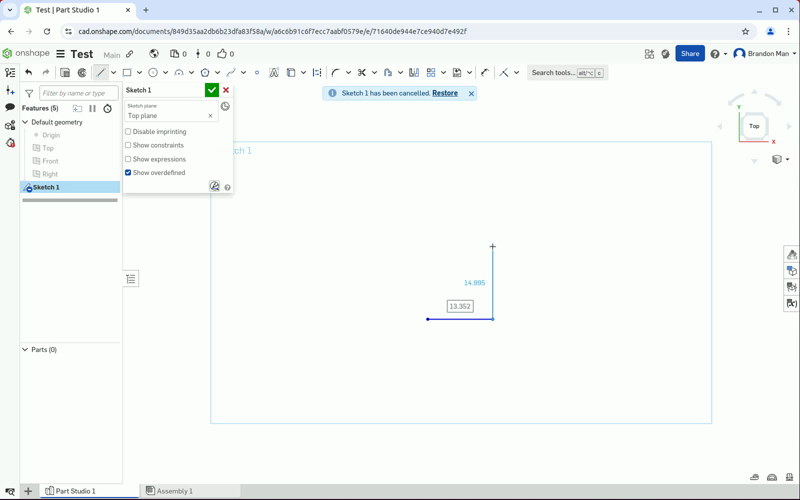
key_down(shift)
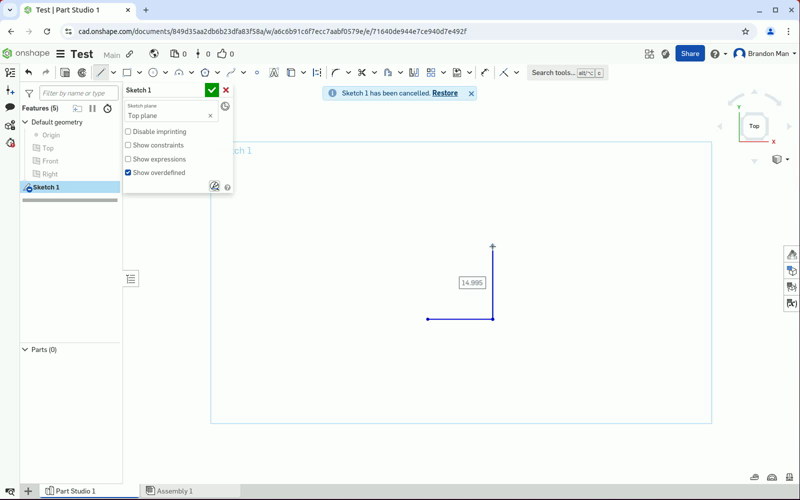
mouse_move(427, 246)
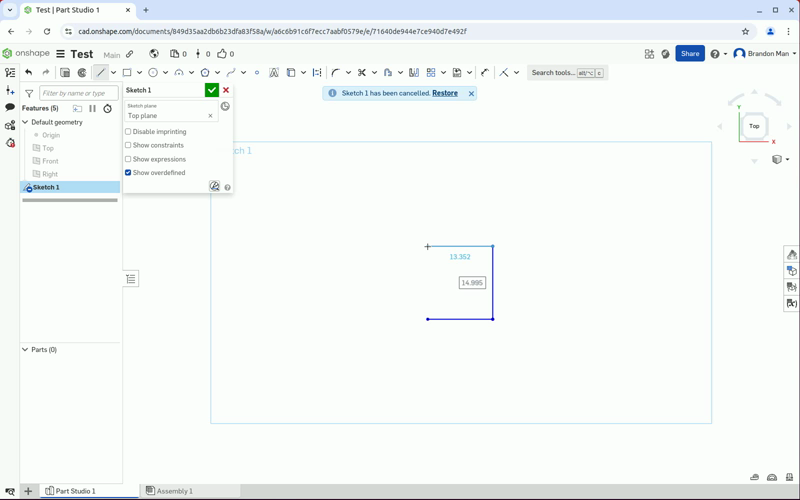
click(427, 246)
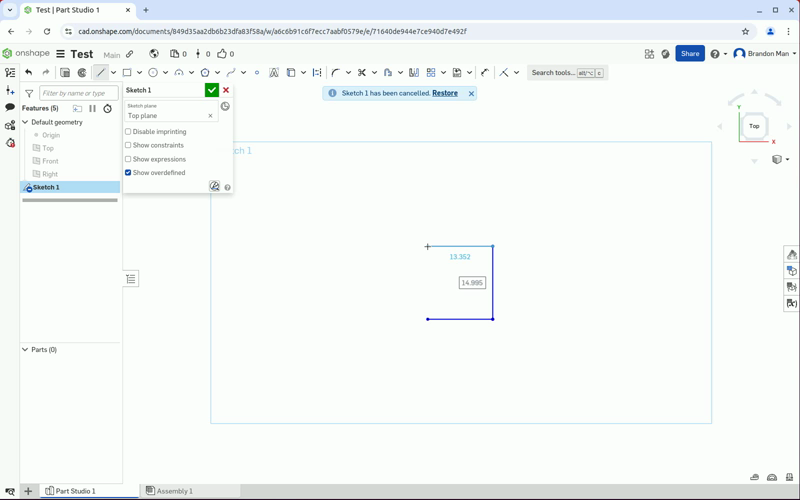
key_up(shift)
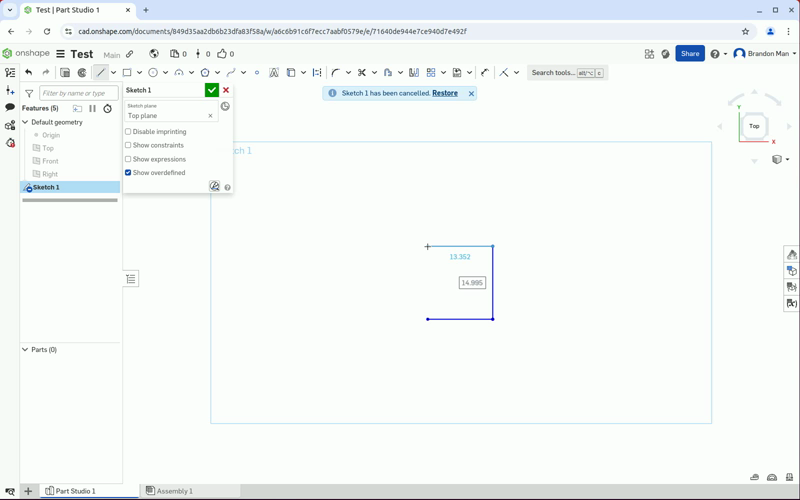
key_down(shift)
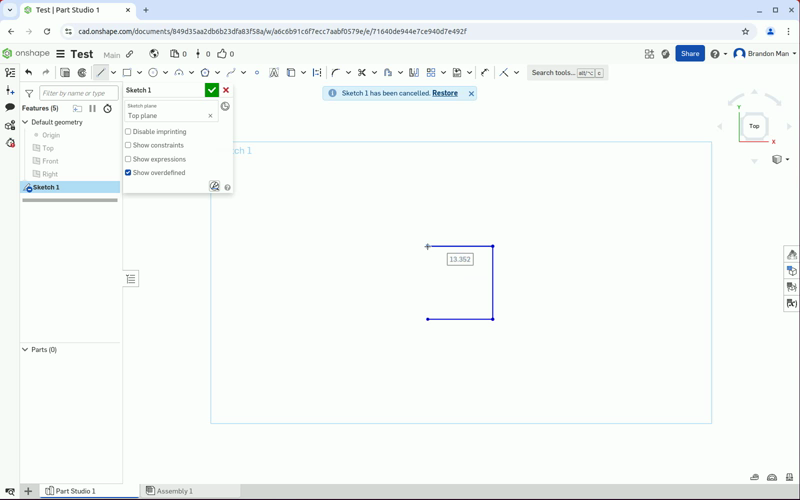
mouse_move(427, 319)
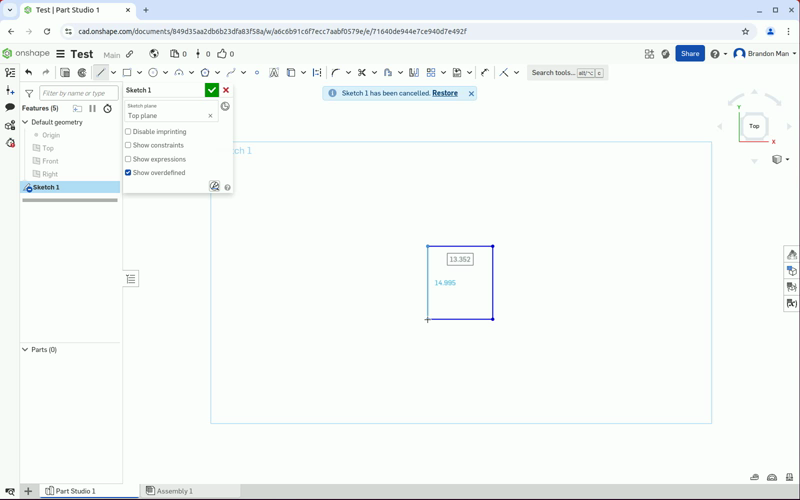
key_up(shift)
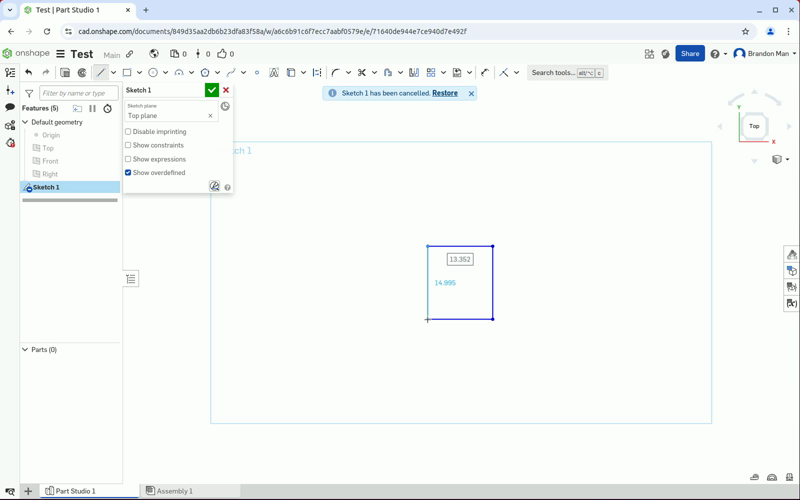
click(427, 319)
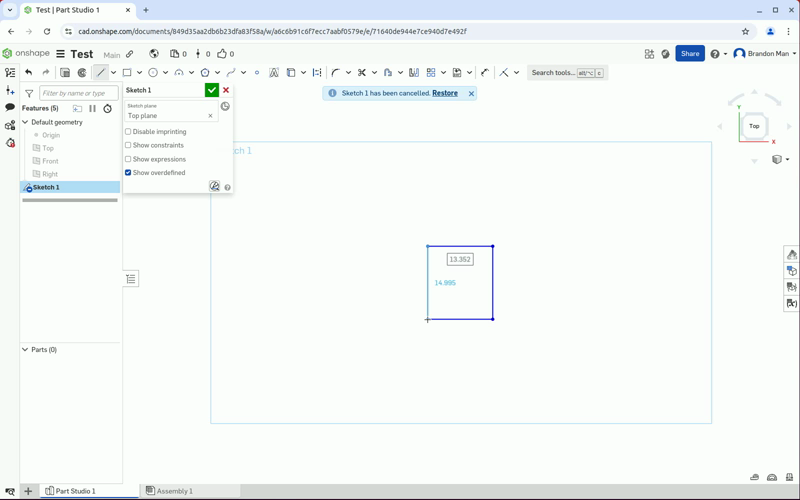
key(esc)
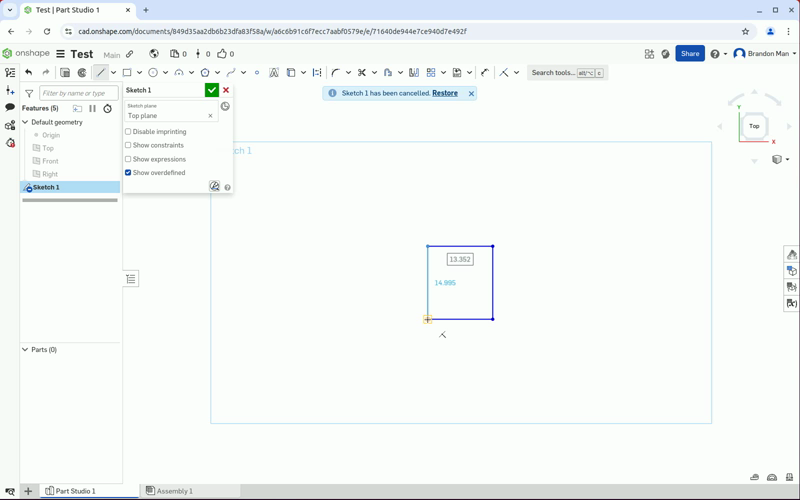
mouse_move(443, 292)
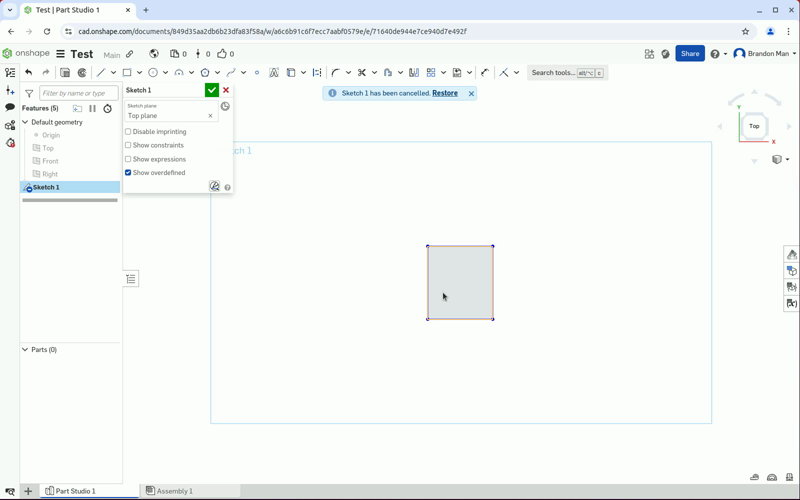
click(443, 292)
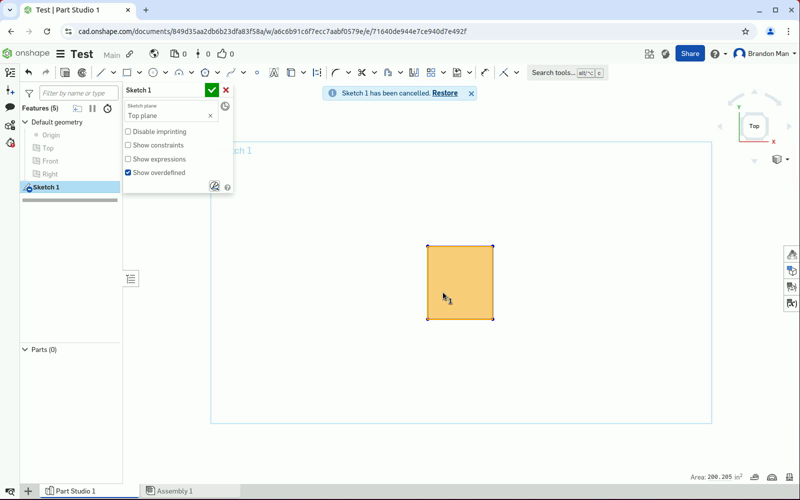
mouse_move(73, 352)
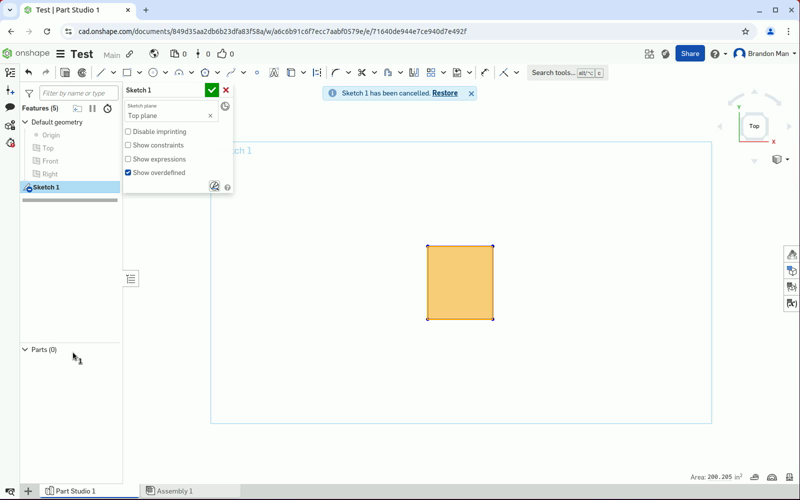
key(shift+y)
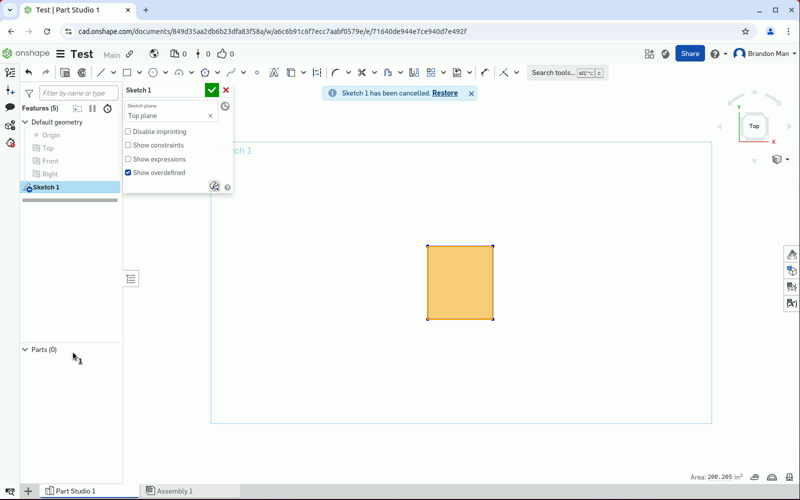
key(shift+e)
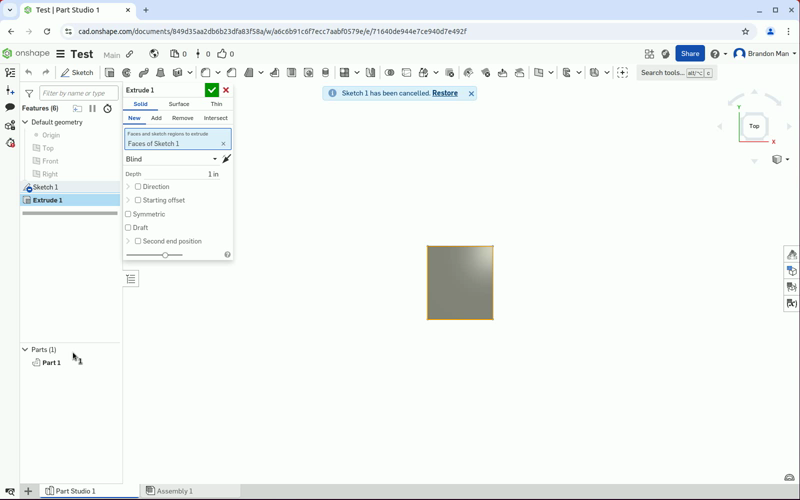
mouse_move(143, 106)
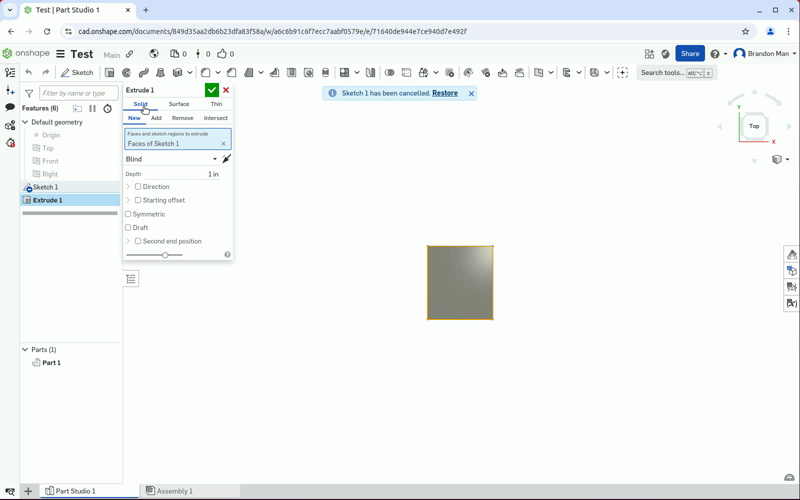
click(143, 106)
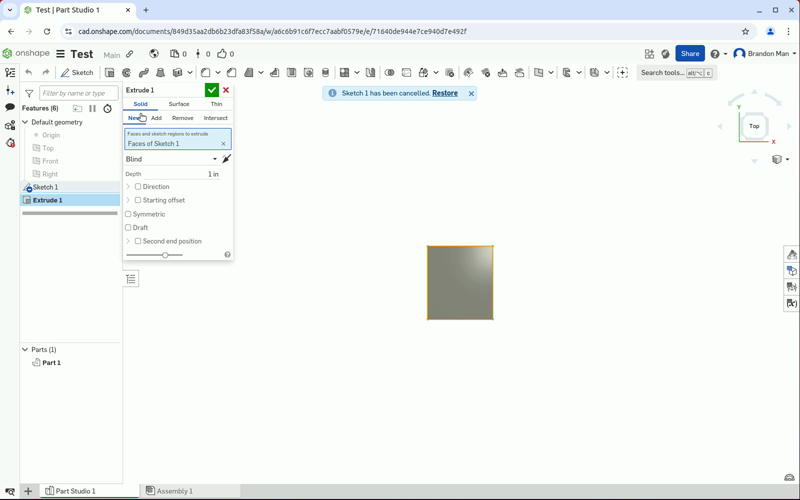
mouse_move(137, 120)
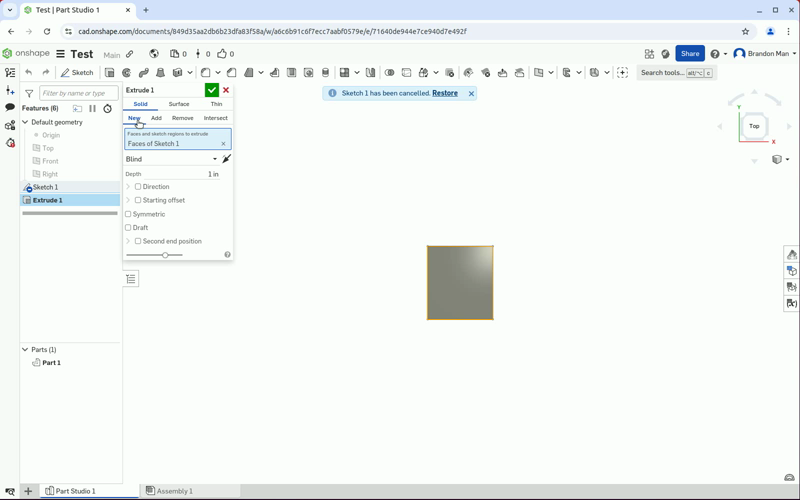
click(137, 120)
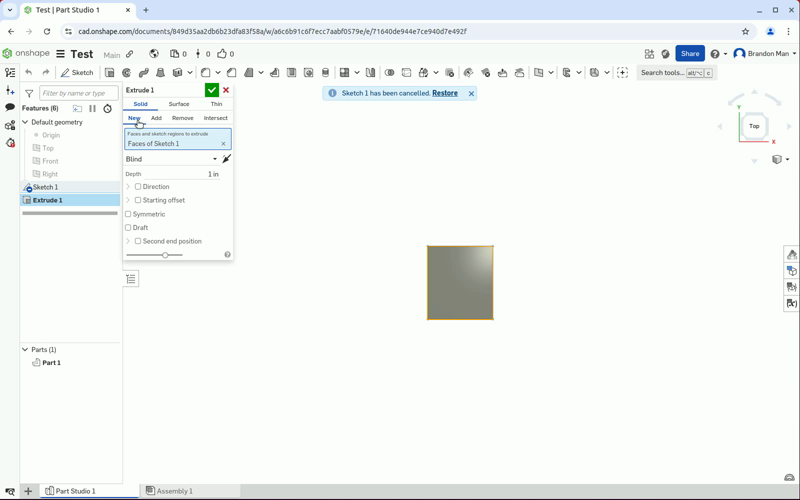
key(tab, 4)
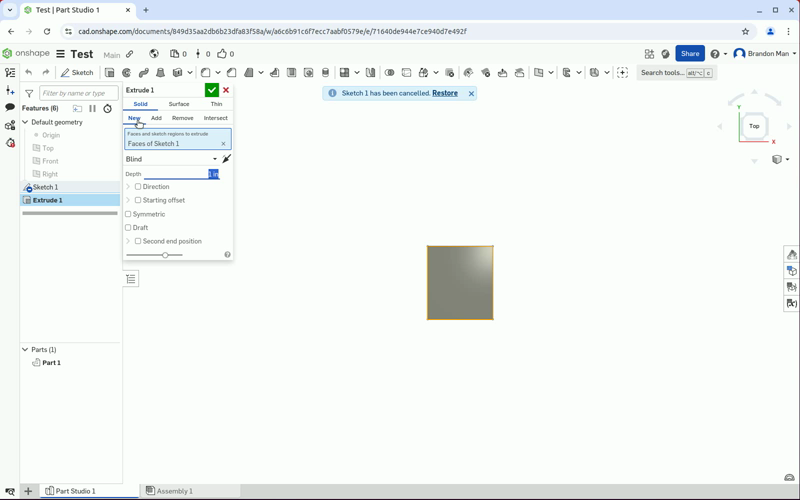
text(23.108)
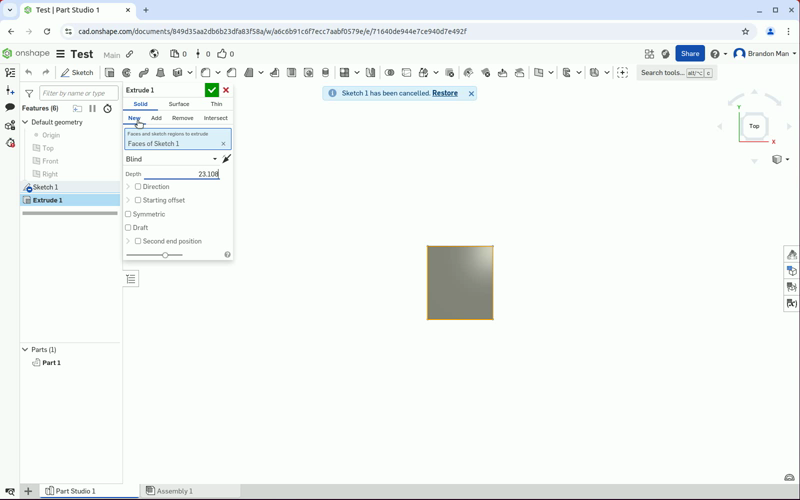
key(enter)
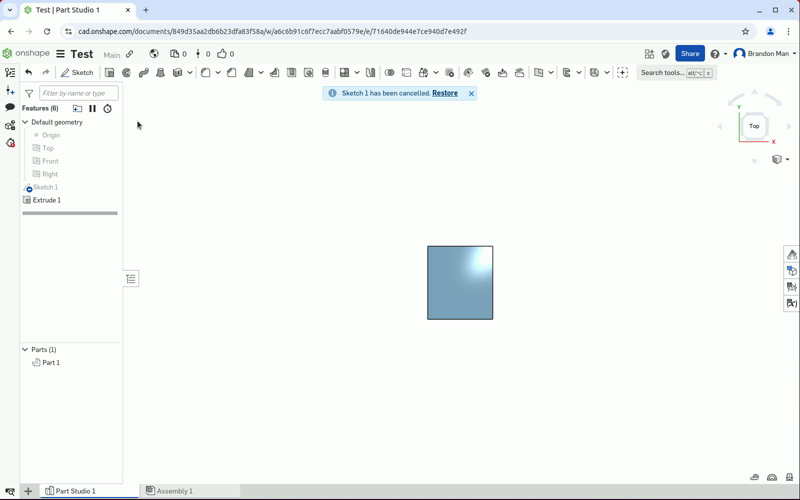
key(shift+h)
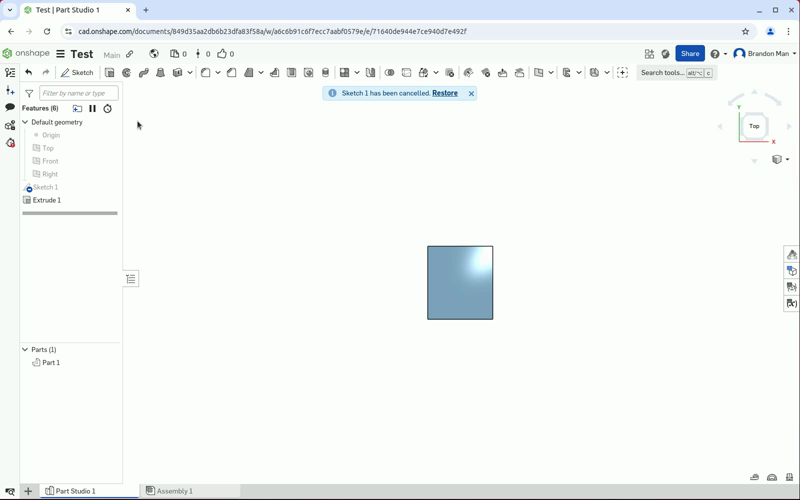
key(shift+h)
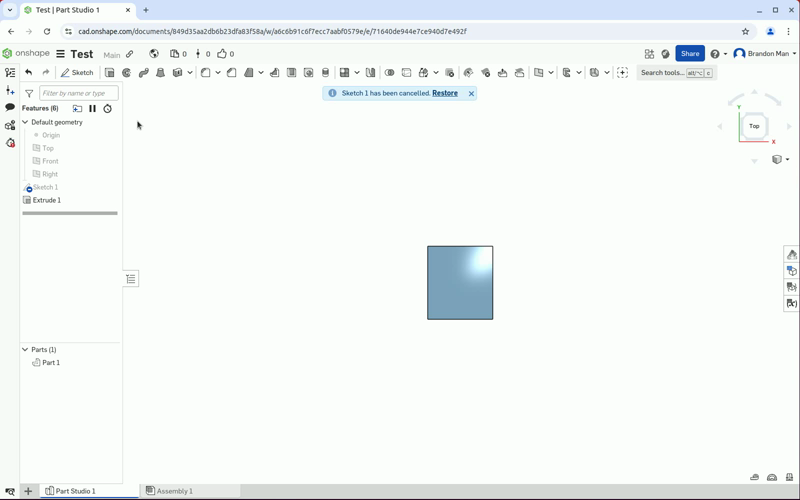
mouse_move(73, 189)
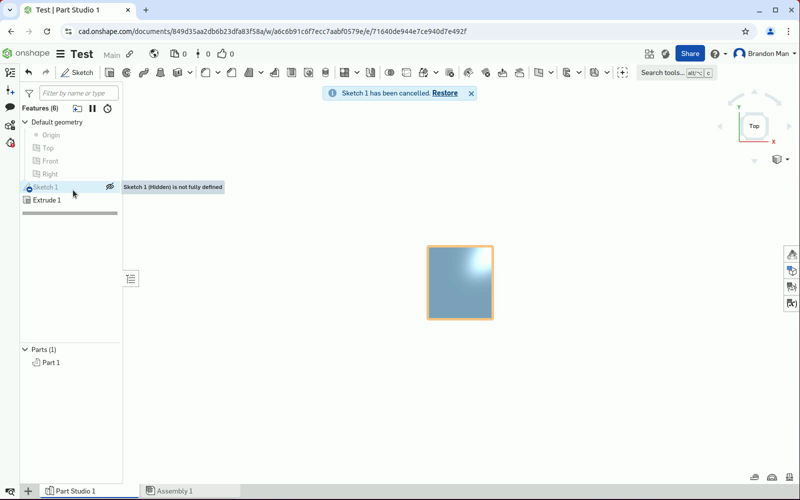
click(73, 189)
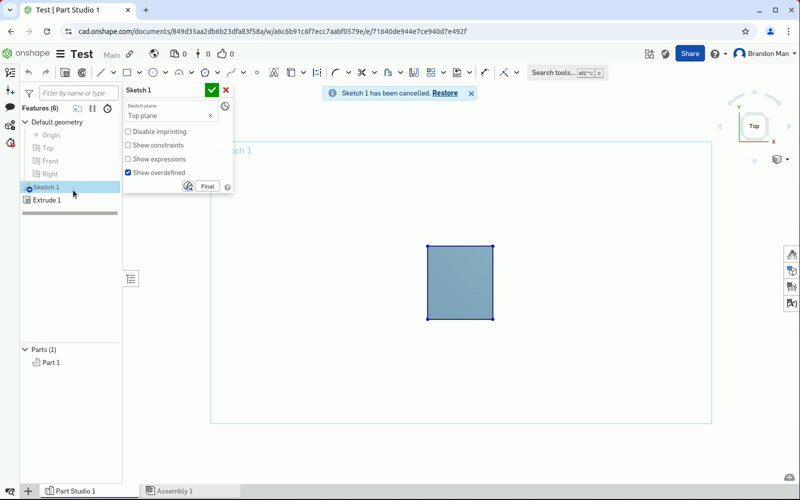
mouse_move(229, 92)
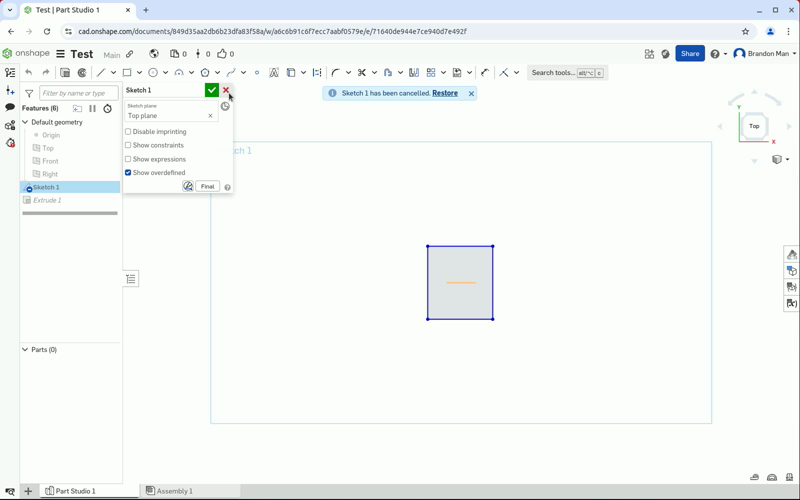
click(229, 92)
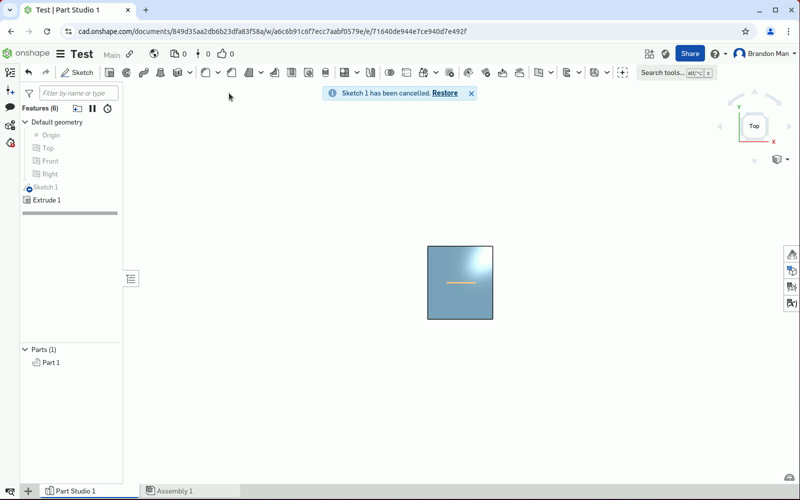
mouse_move(541, 75)
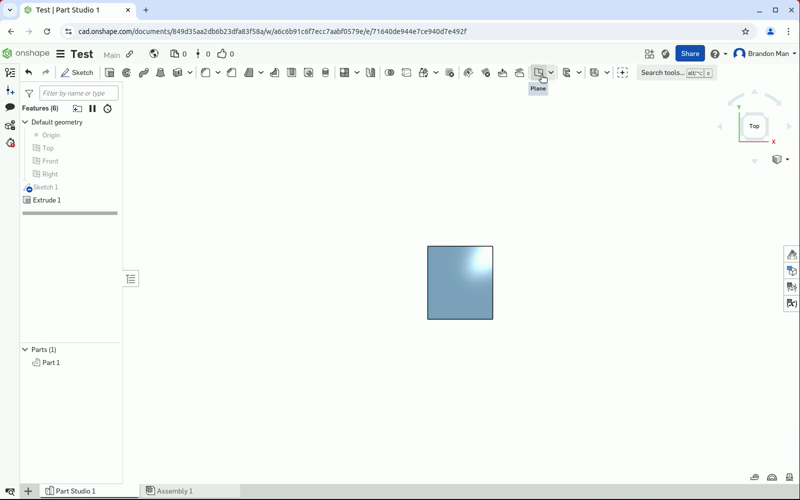
click(541, 75)
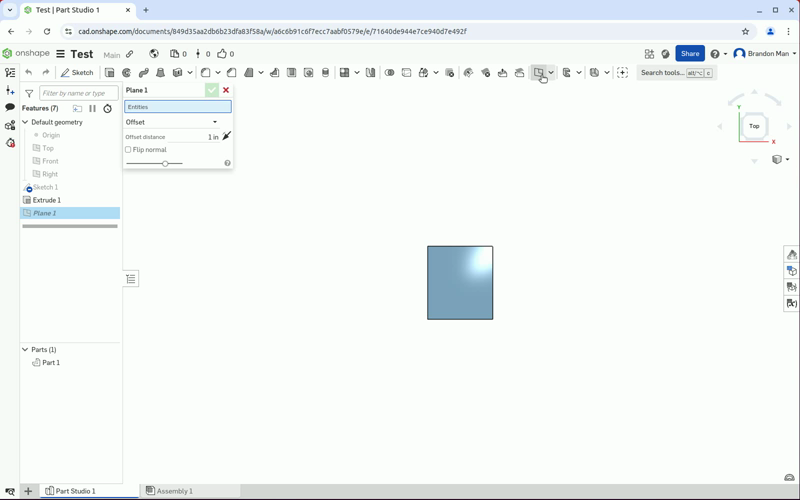
mouse_move(73, 150)
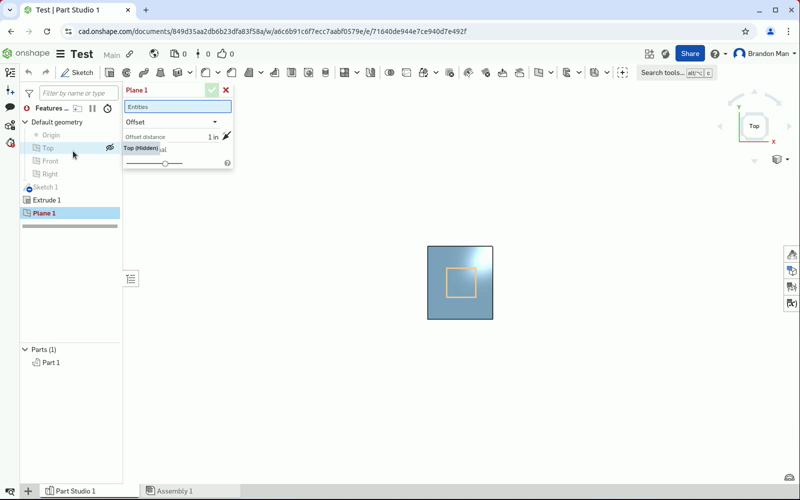
click(73, 150)
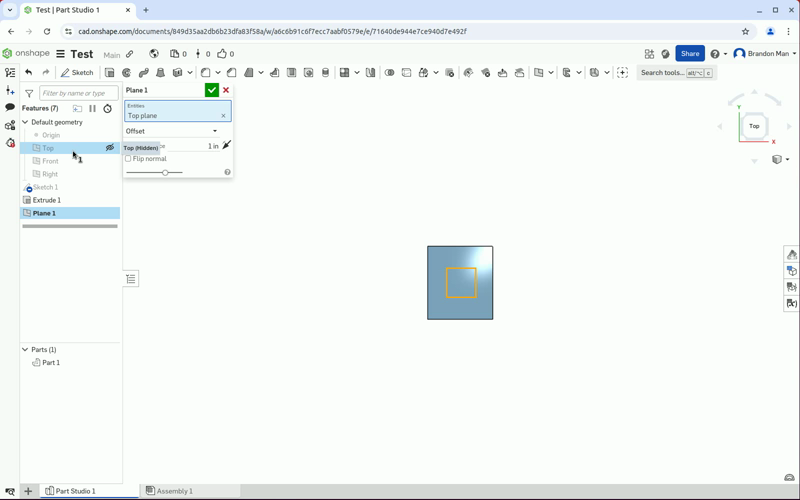
key(tab, 2)
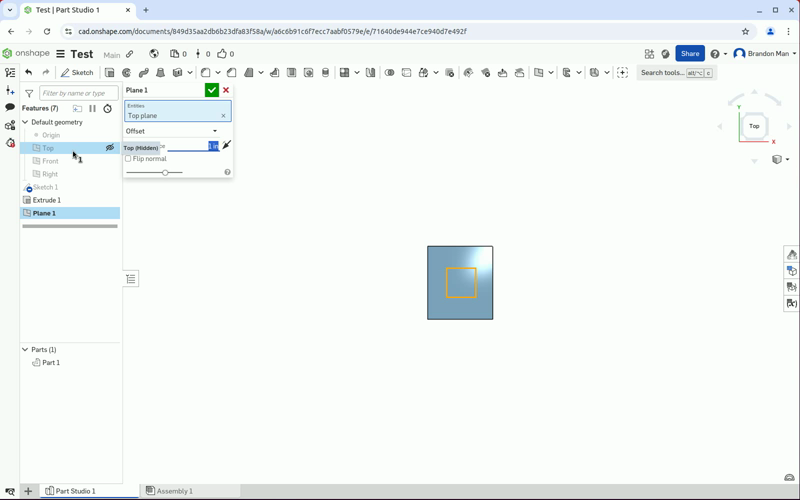
text(23.108)
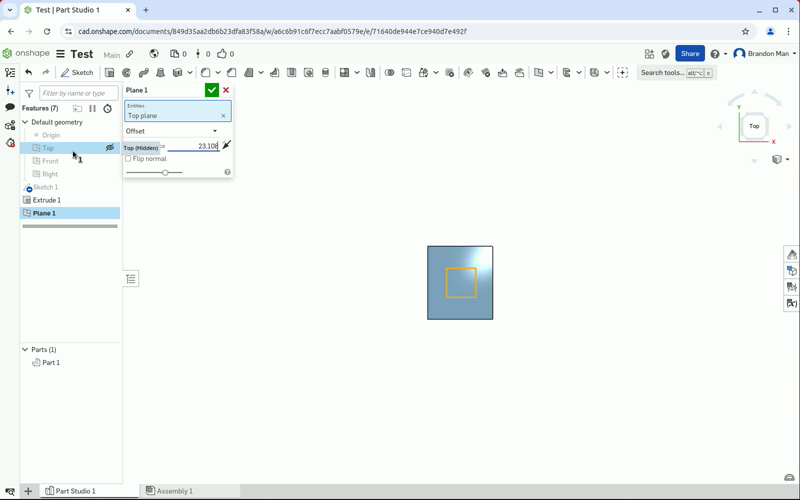
key(enter, 2)
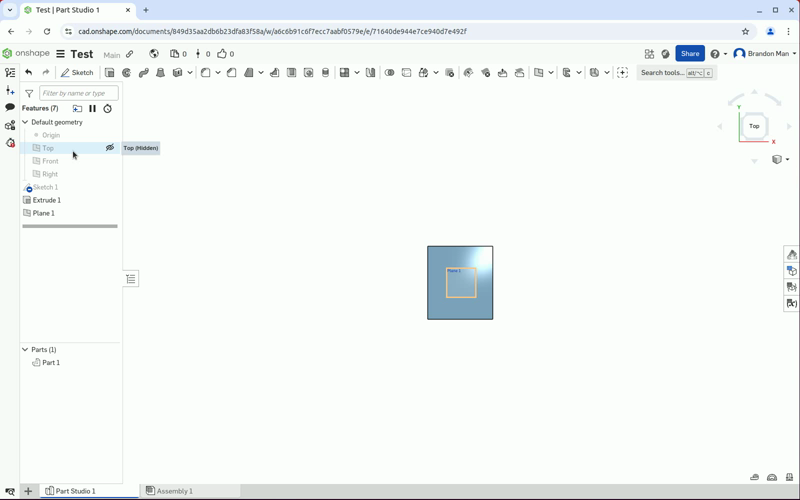
key(shift+s)
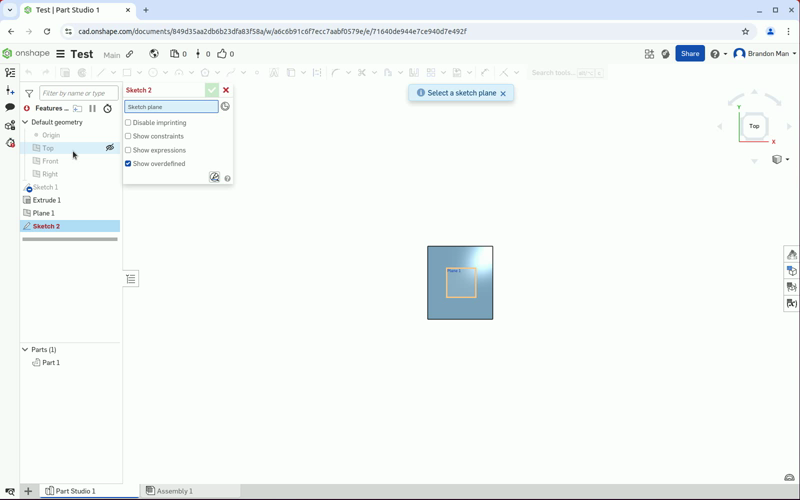
mouse_move(73, 215)
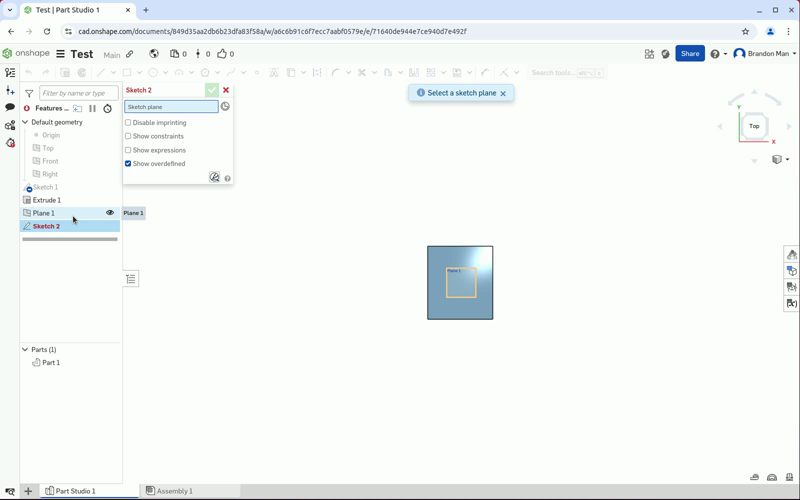
click(73, 215)
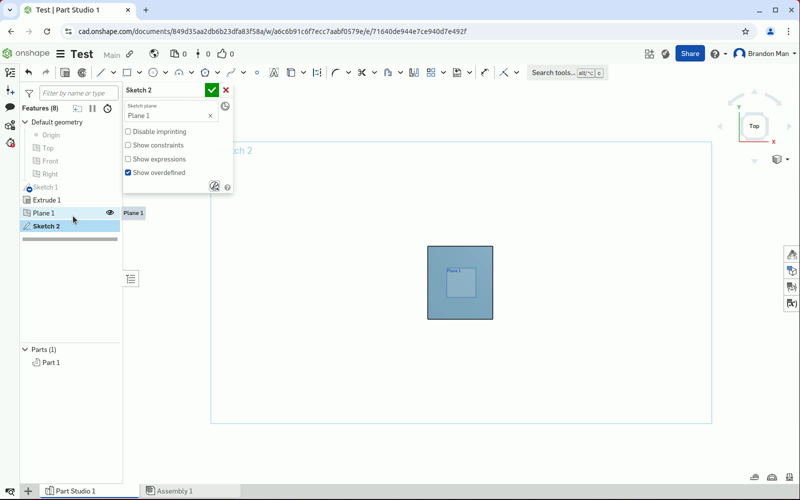
mouse_move(73, 352)
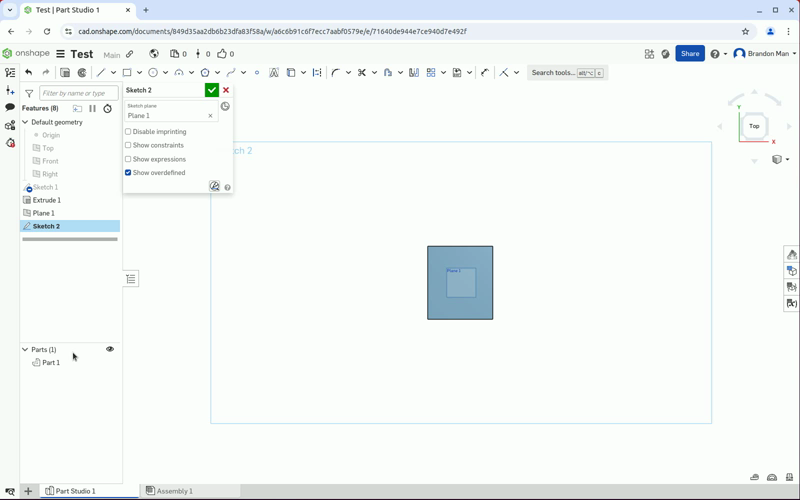
key(y)
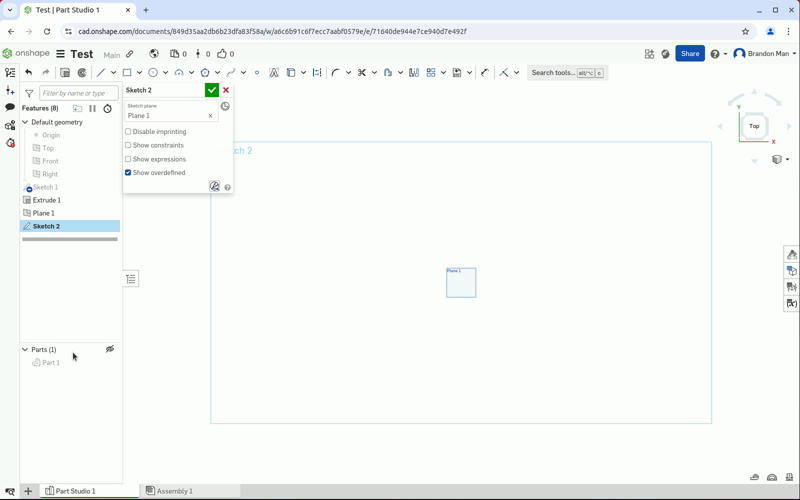
key(l)
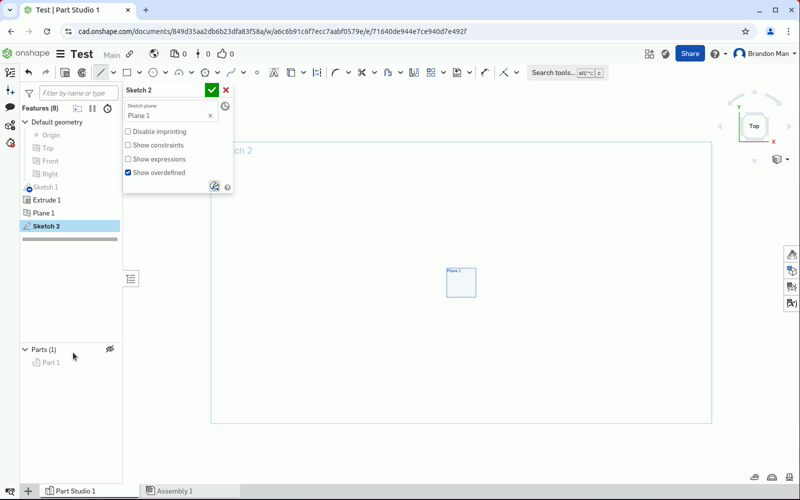
key_down(shift)
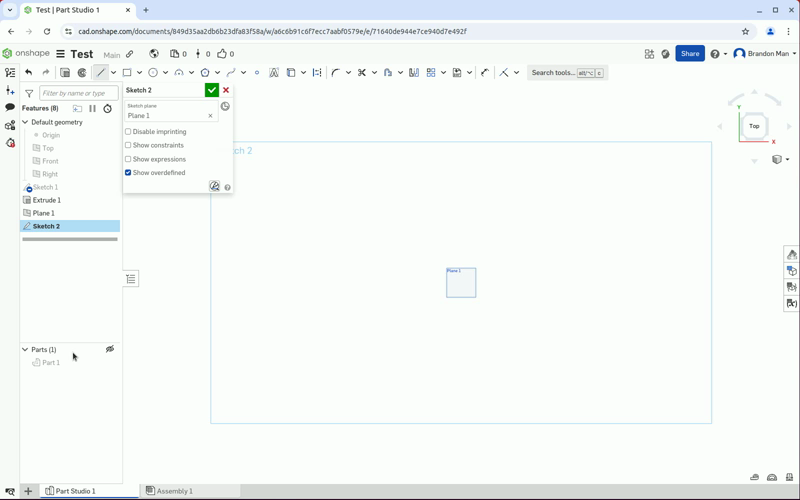
mouse_move(431, 280)
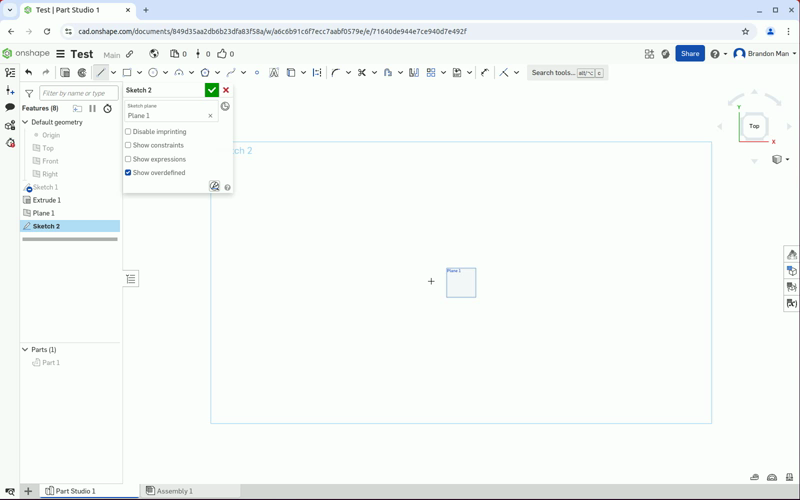
click(431, 280)
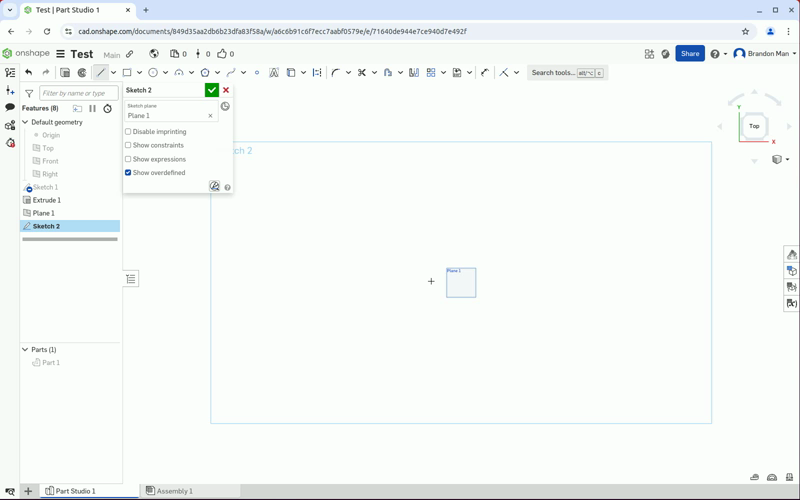
key_up(shift)
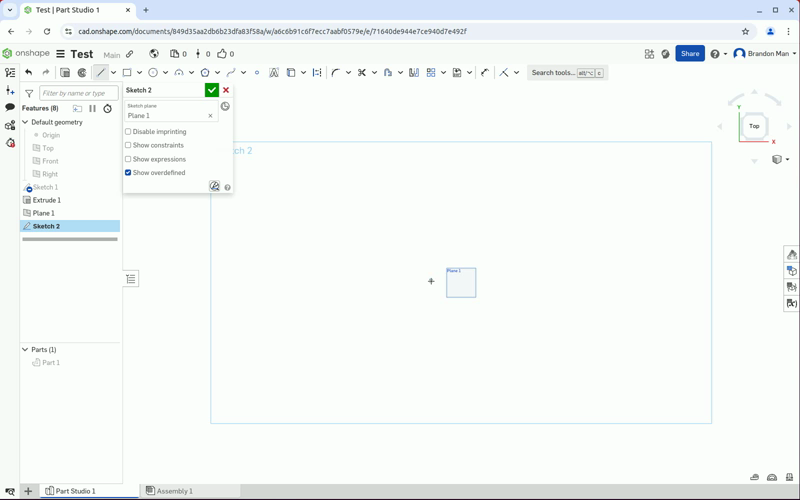
key_down(shift)
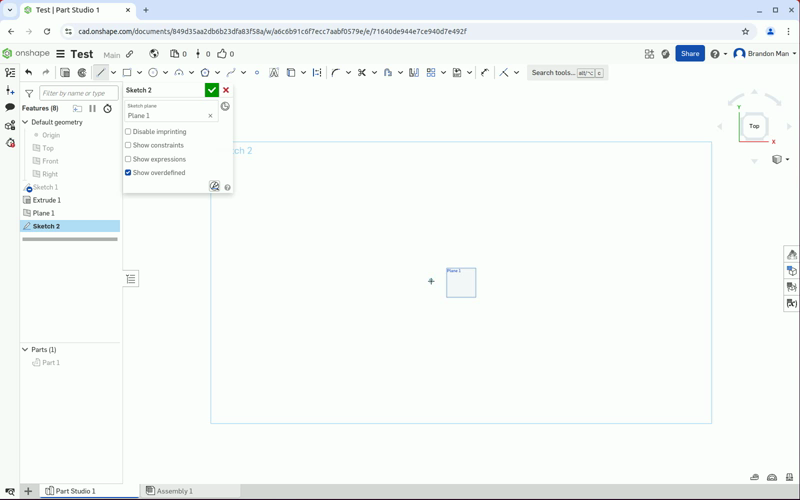
mouse_move(461, 280)
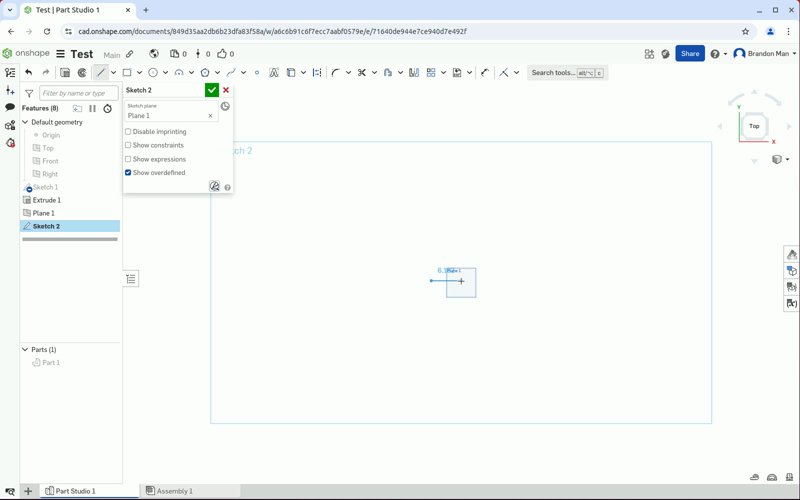
mouse_move(459, 280)
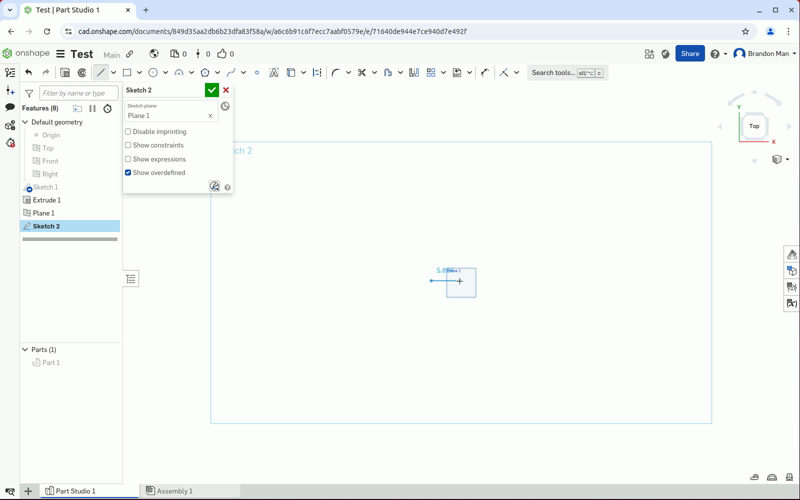
click(459, 280)
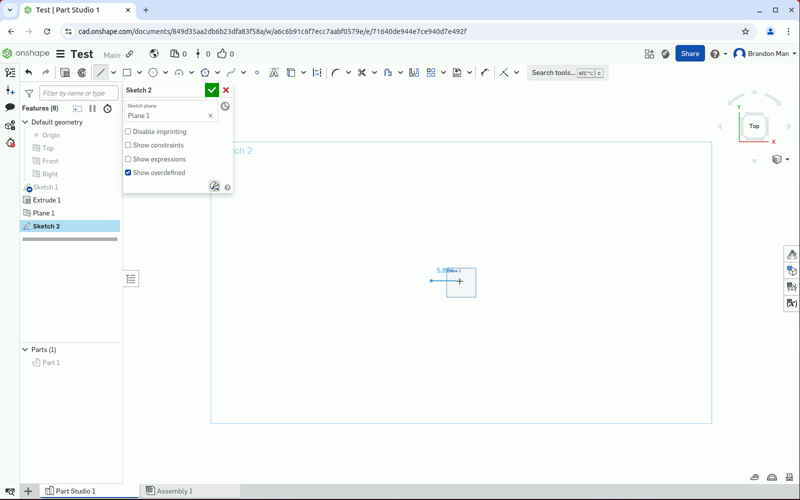
key_up(shift)
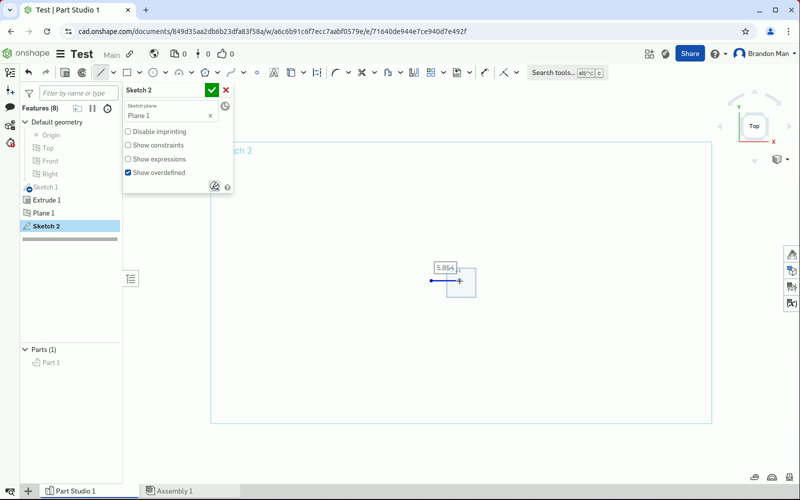
key_down(shift)
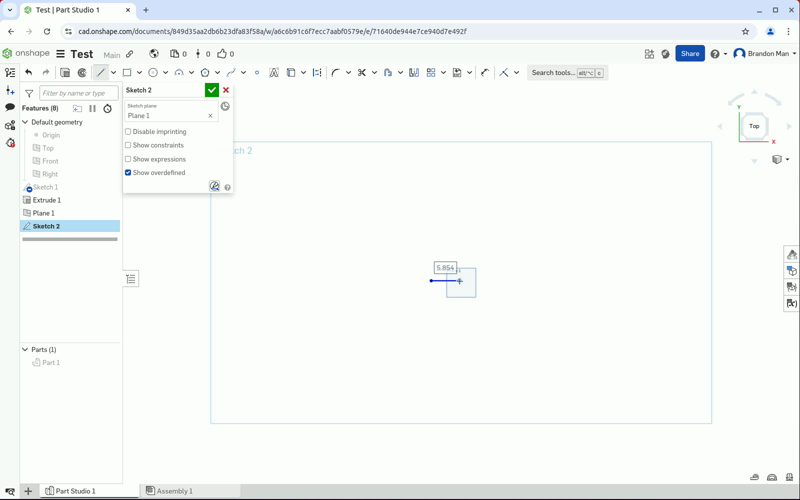
mouse_move(489, 280)
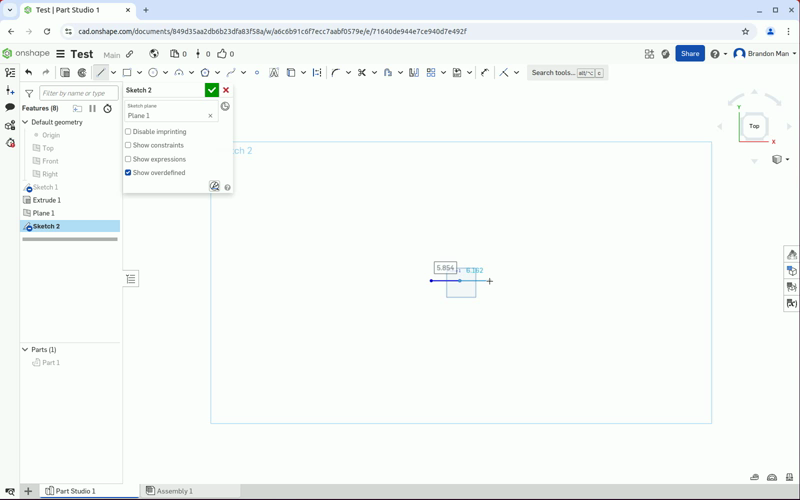
mouse_move(459, 249)
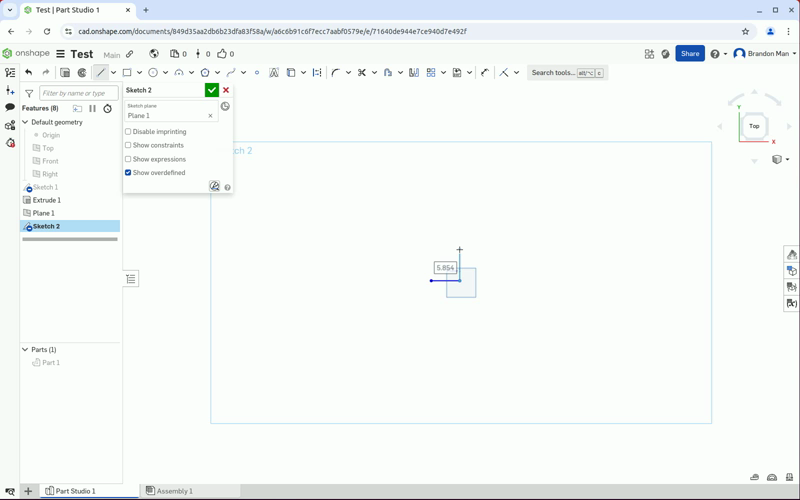
click(459, 249)
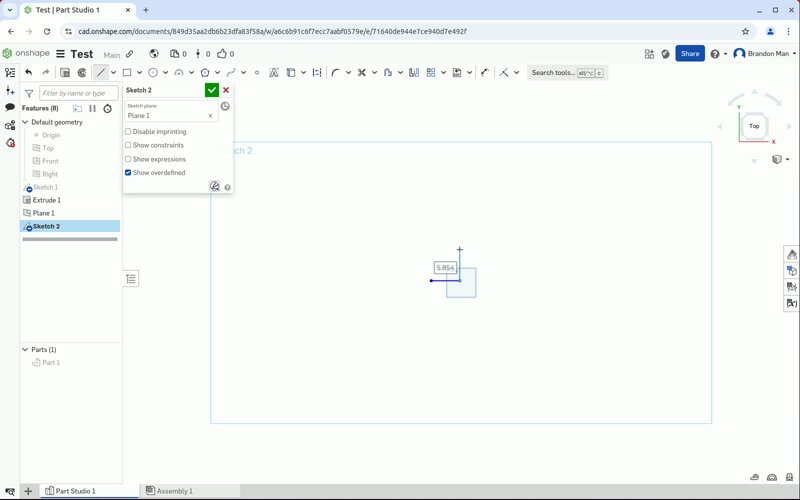
key_up(shift)
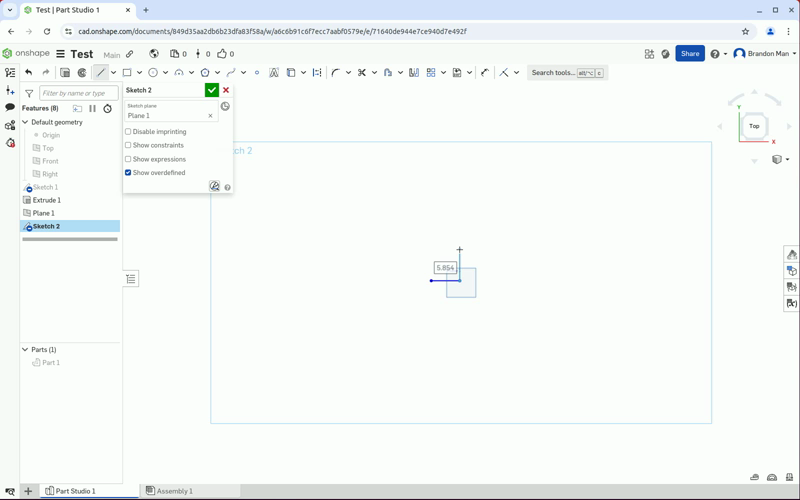
key_down(shift)
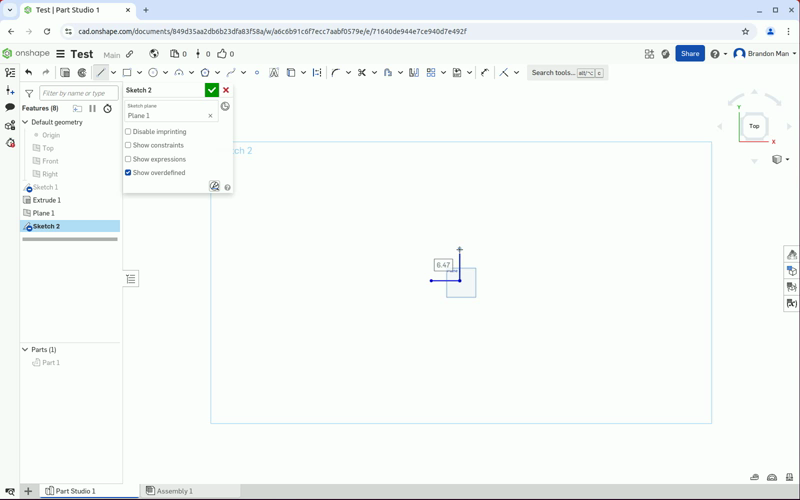
mouse_move(489, 249)
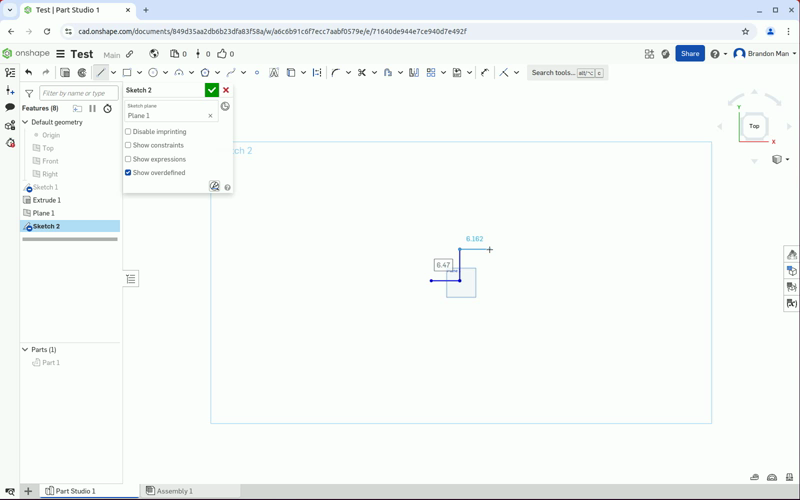
mouse_move(431, 249)
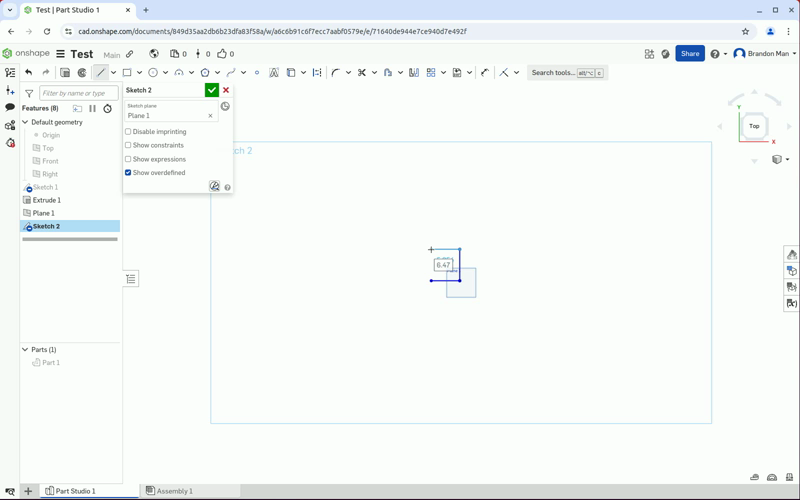
click(431, 249)
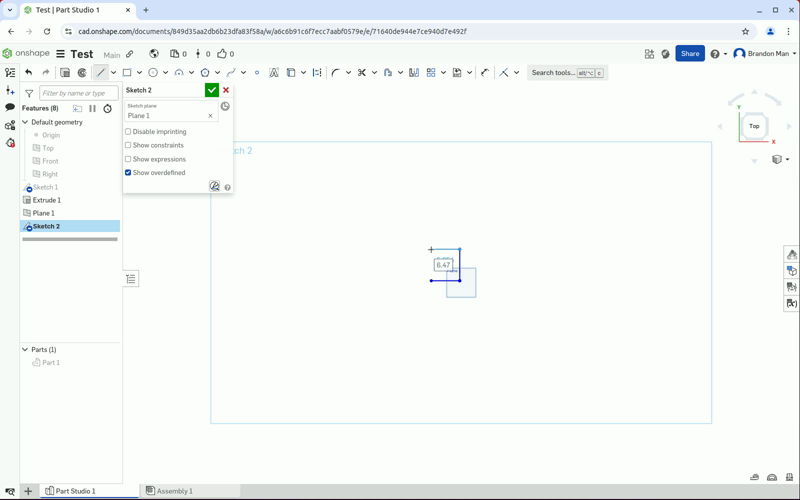
key_up(shift)
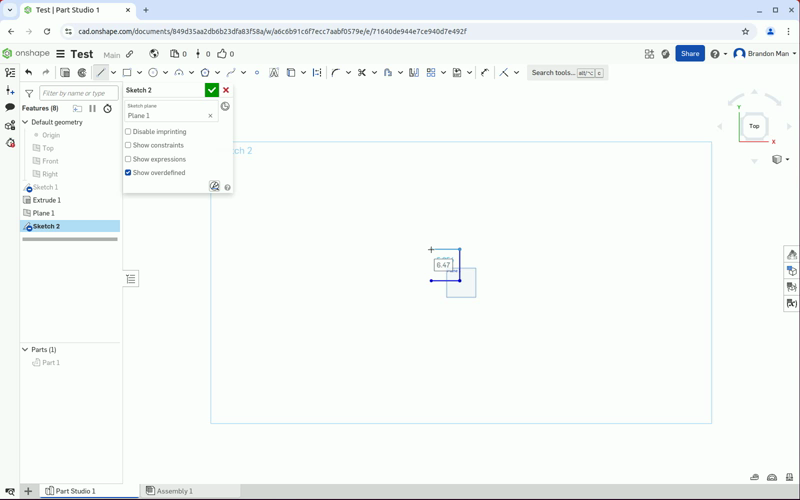
mouse_move(461, 249)
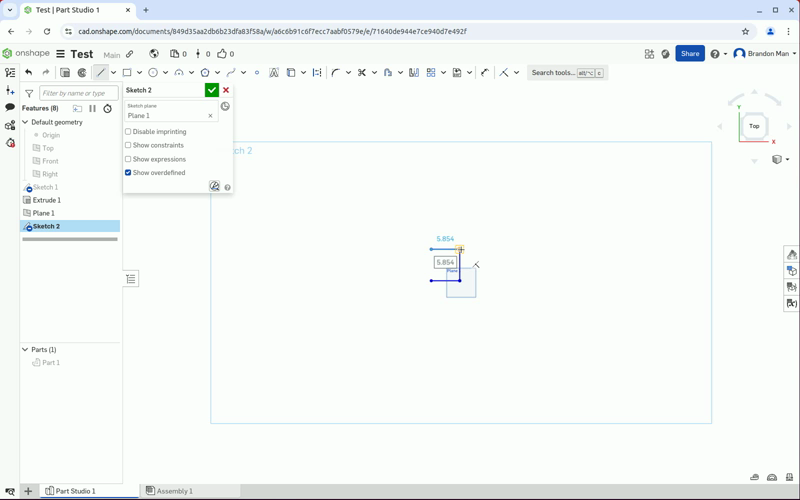
key_down(shift)
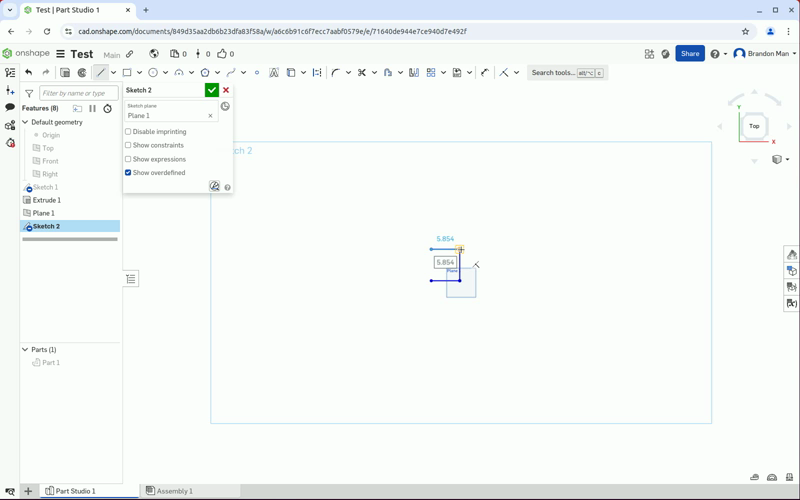
mouse_move(431, 280)
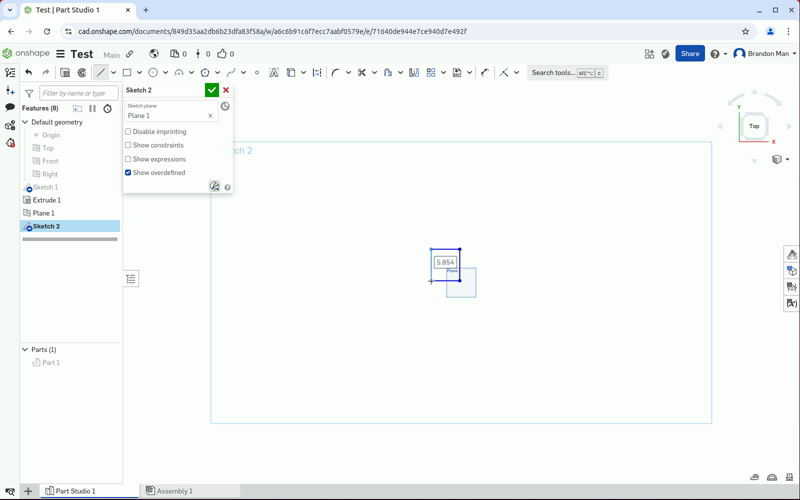
key_up(shift)
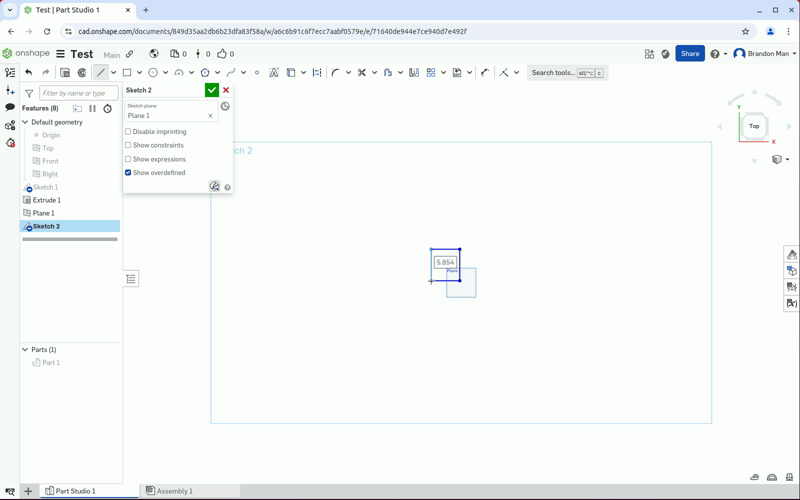
click(431, 280)
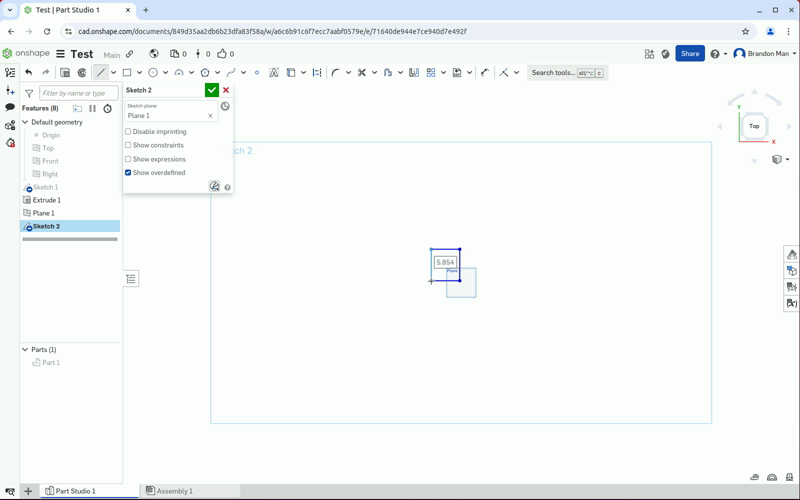
key(esc)
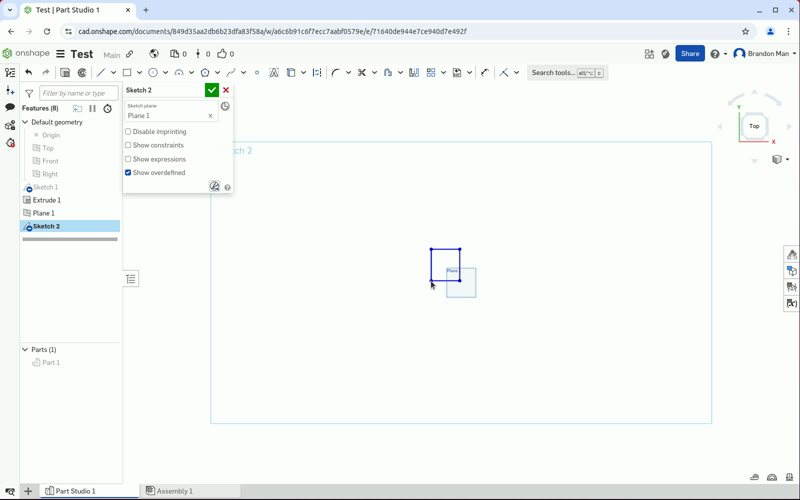
mouse_move(457, 262)
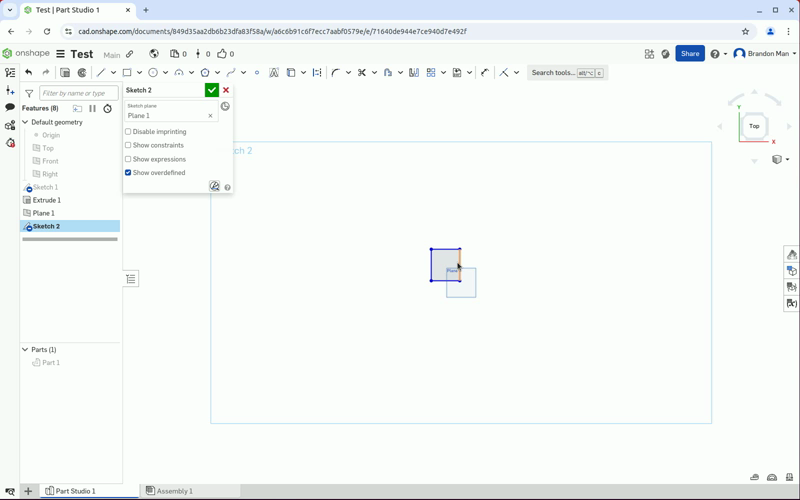
scroll(6)
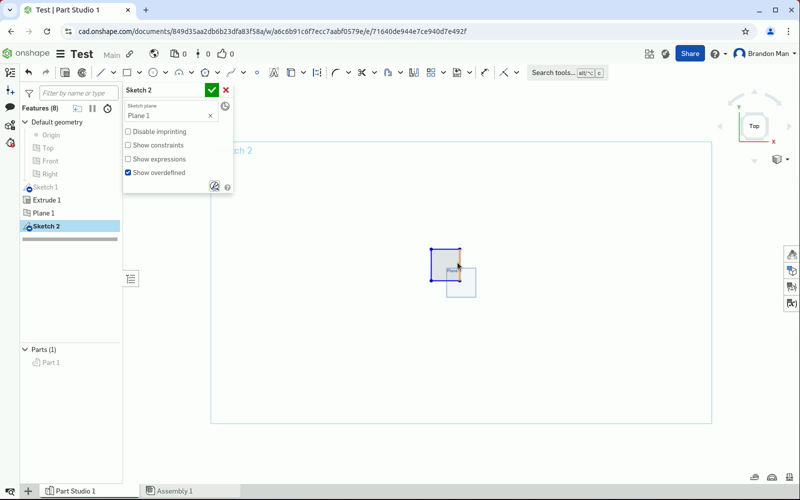
scroll(6)
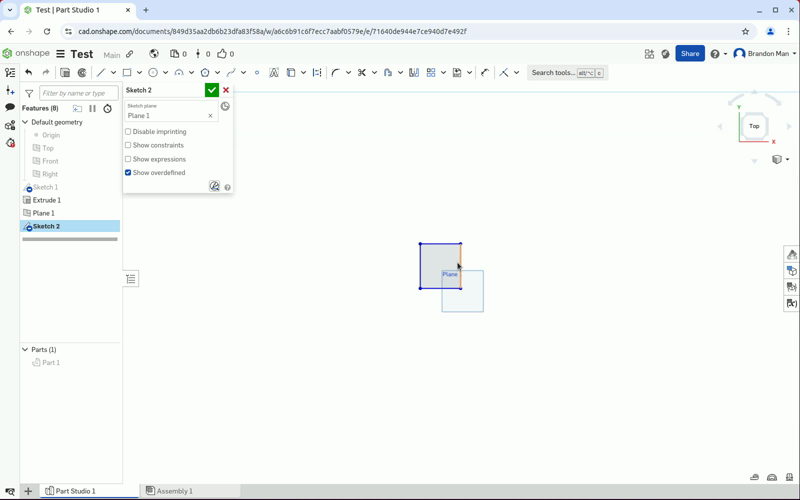
scroll(6)
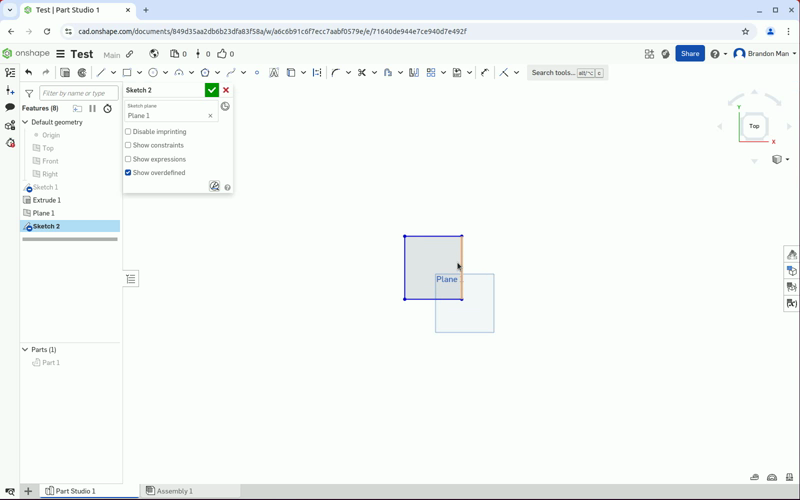
scroll(6)
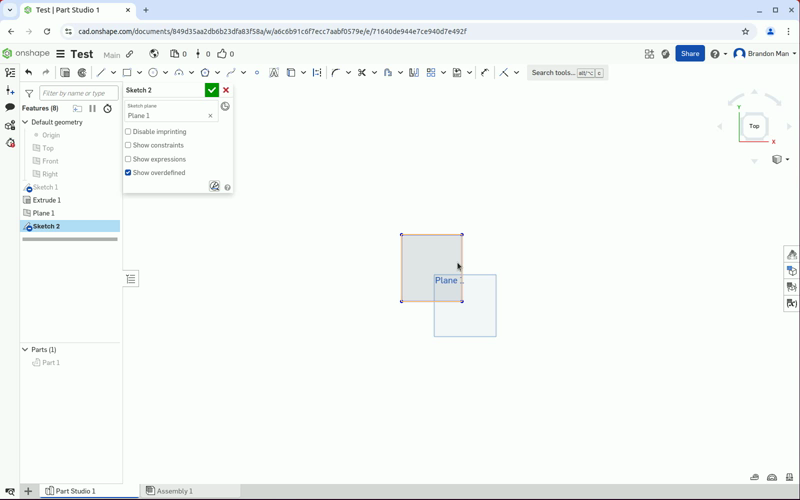
scroll(6)
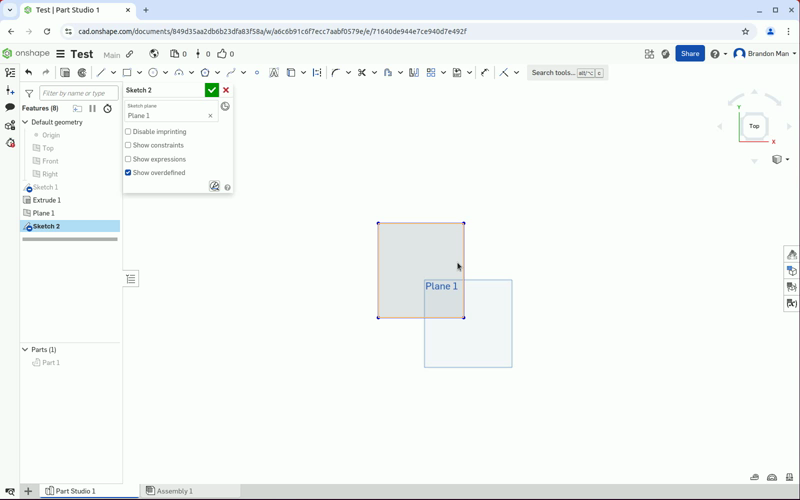
scroll(6)
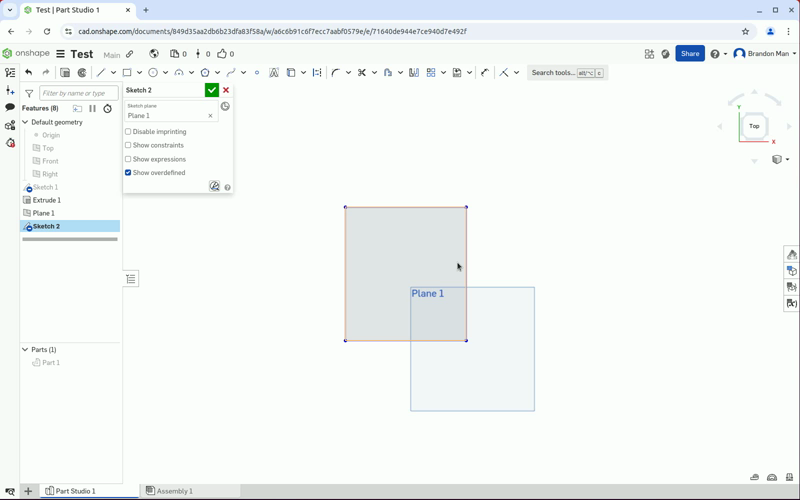
scroll(6)
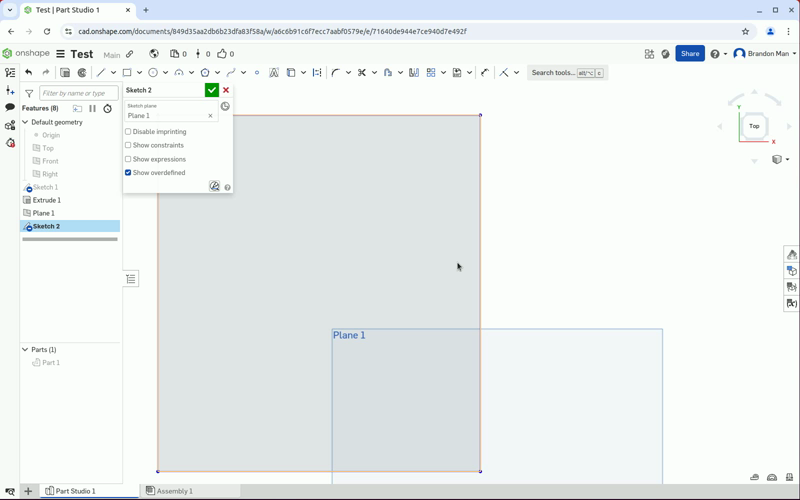
click(457, 262)
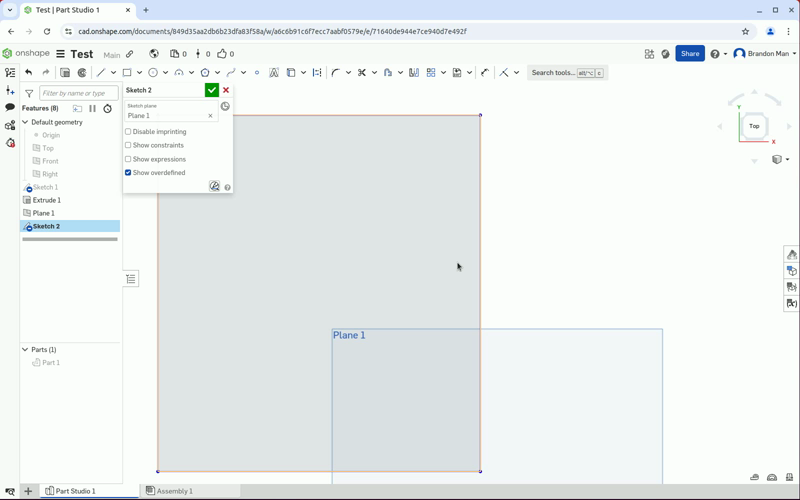
scroll(-6)
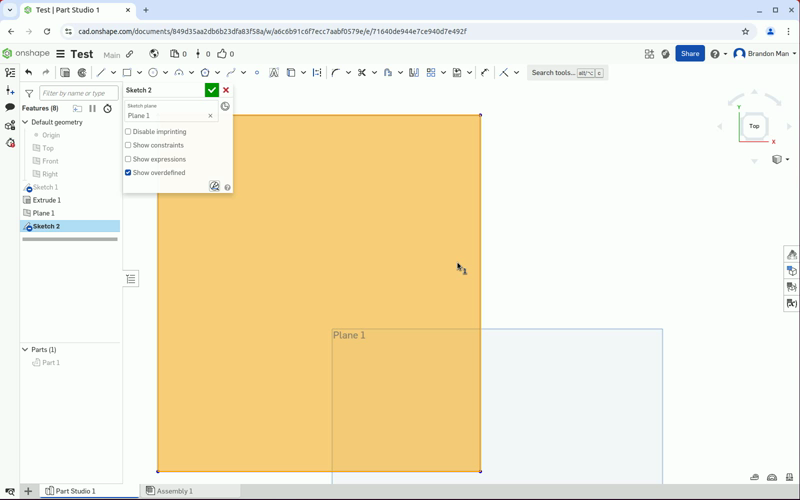
scroll(-6)
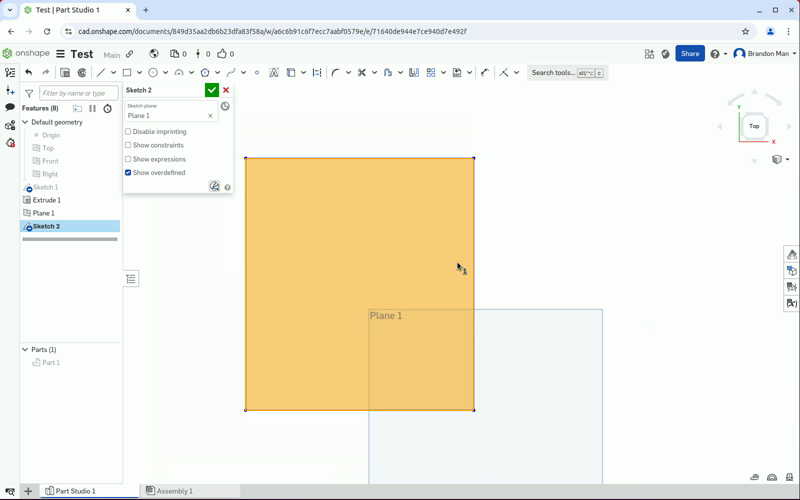
scroll(-6)
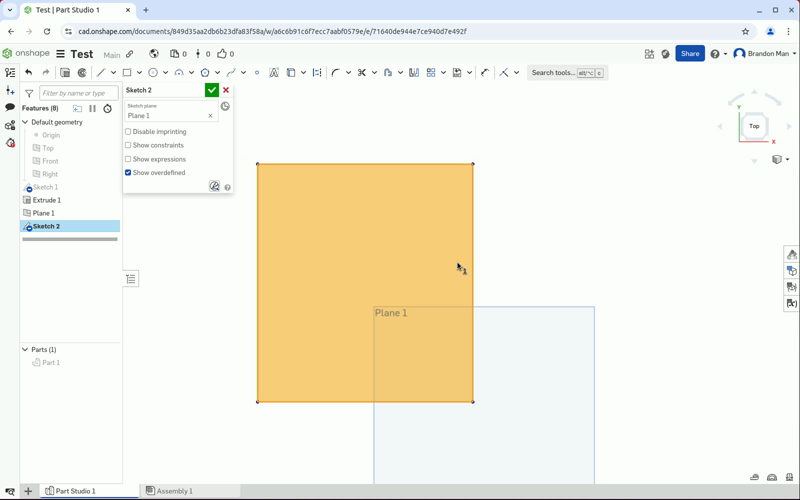
scroll(-6)
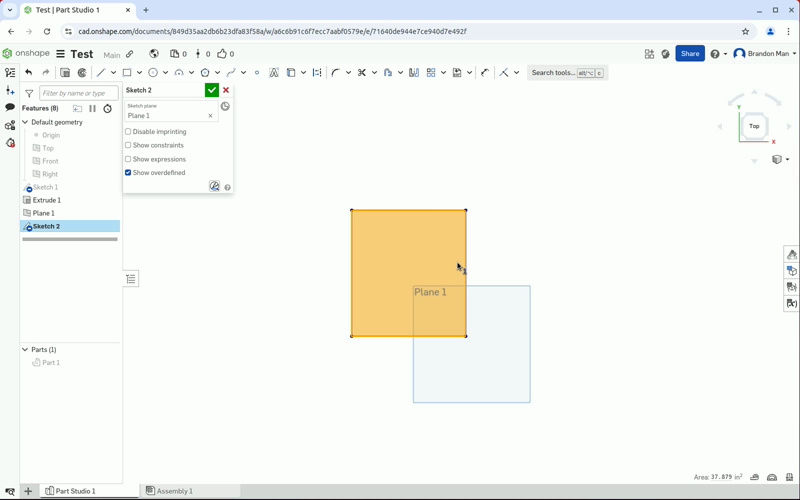
scroll(-6)
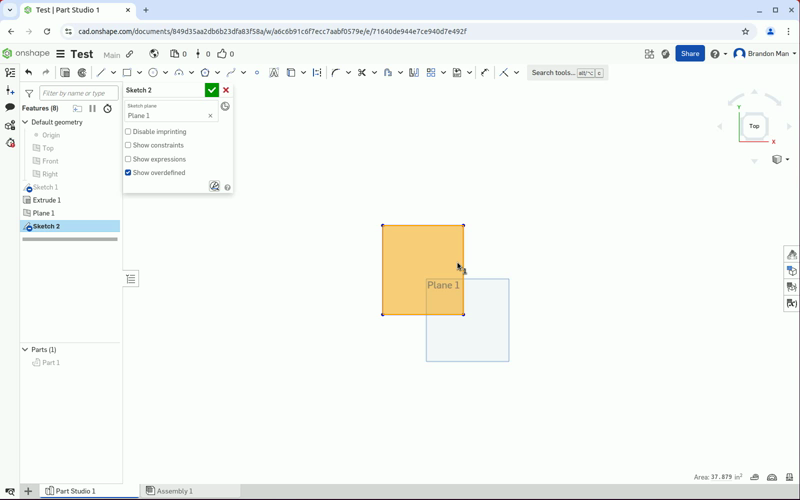
scroll(-6)
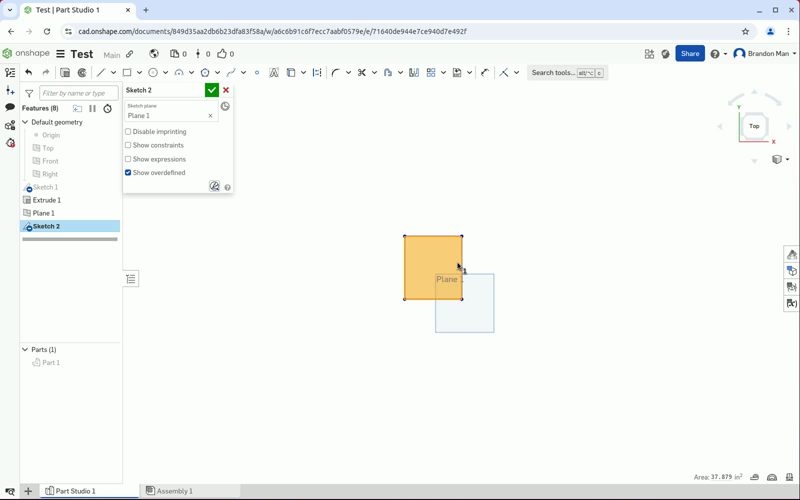
scroll(-6)
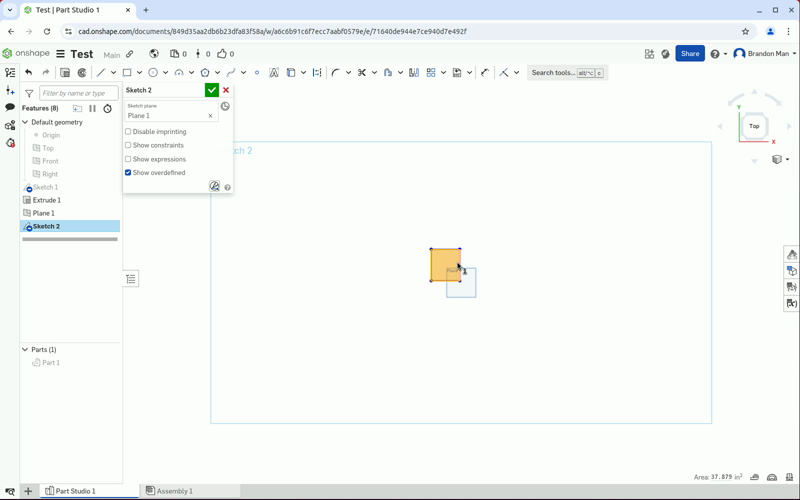
mouse_move(73, 352)
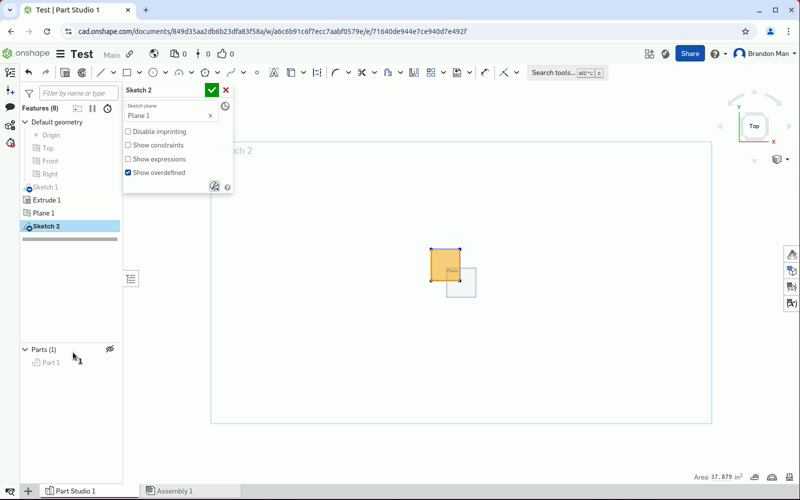
key(shift+y)
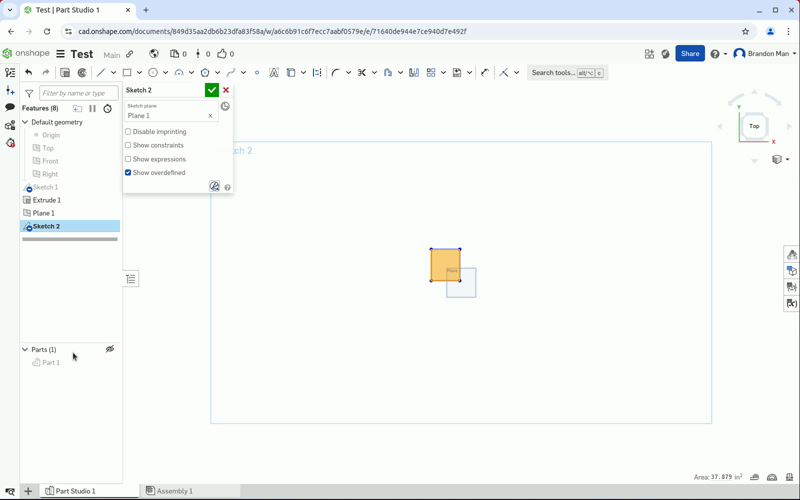
key(shift+e)
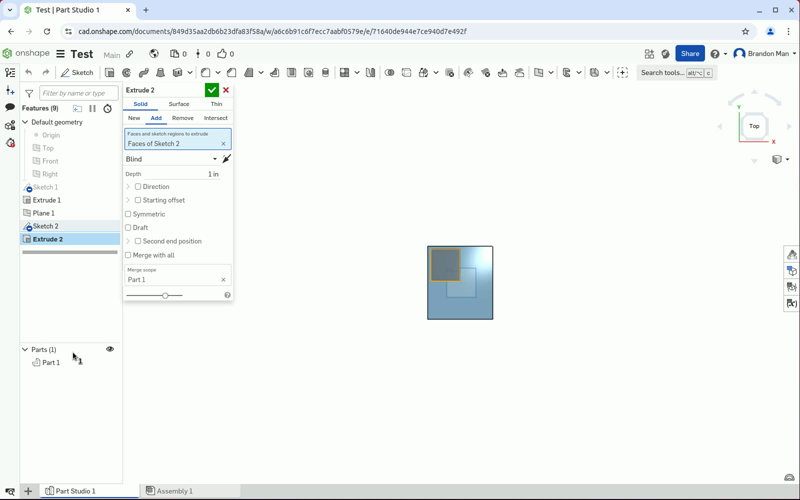
mouse_move(143, 106)
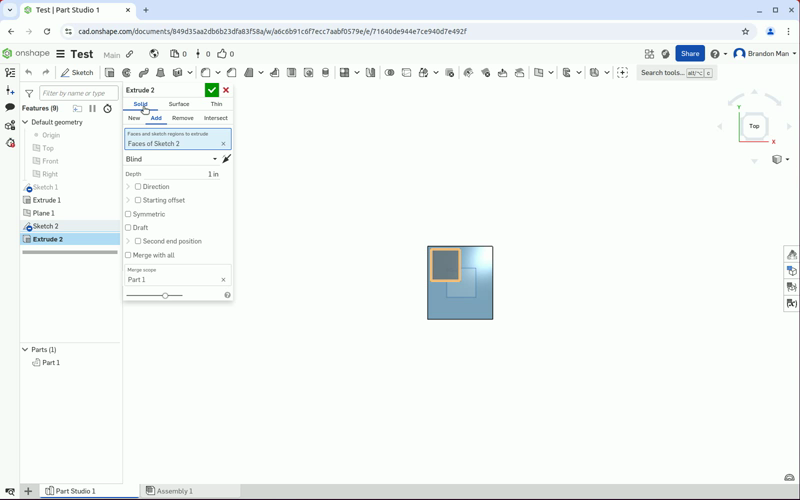
click(143, 106)
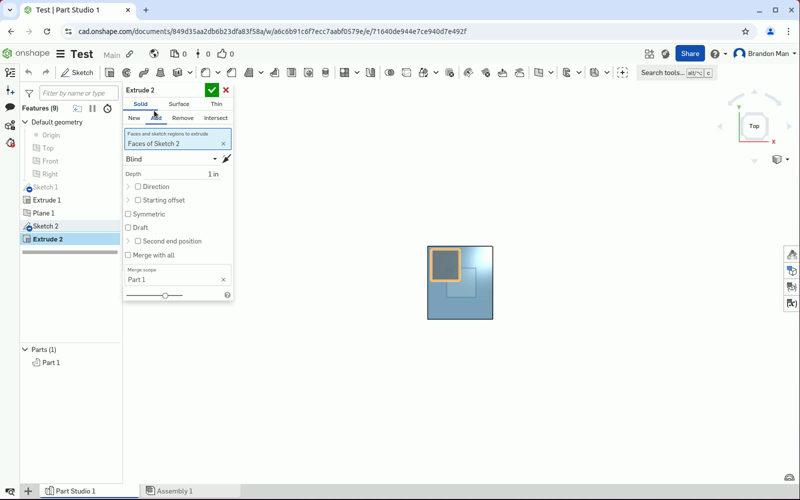
mouse_move(186, 120)
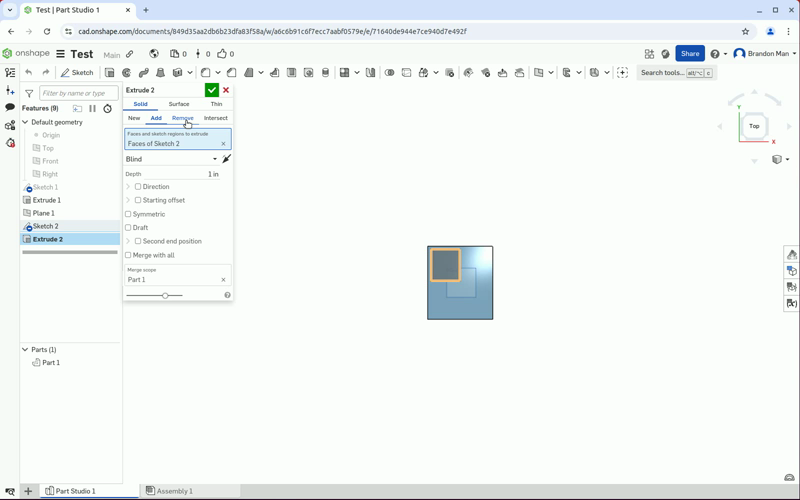
click(186, 120)
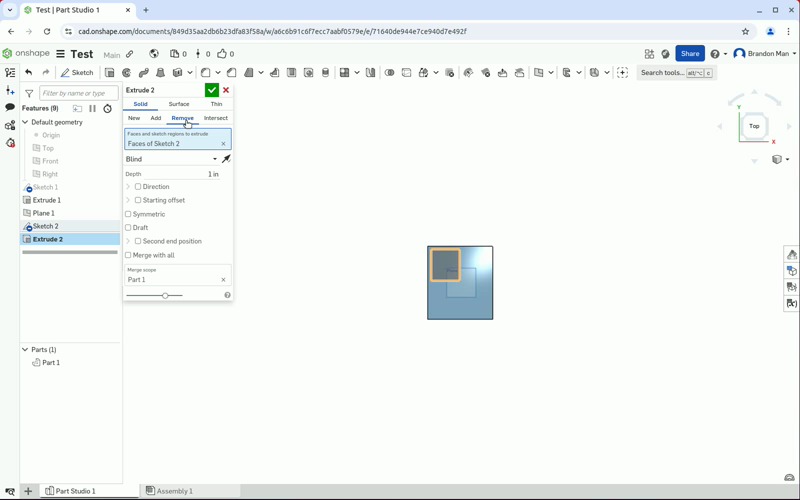
key(tab, 4)
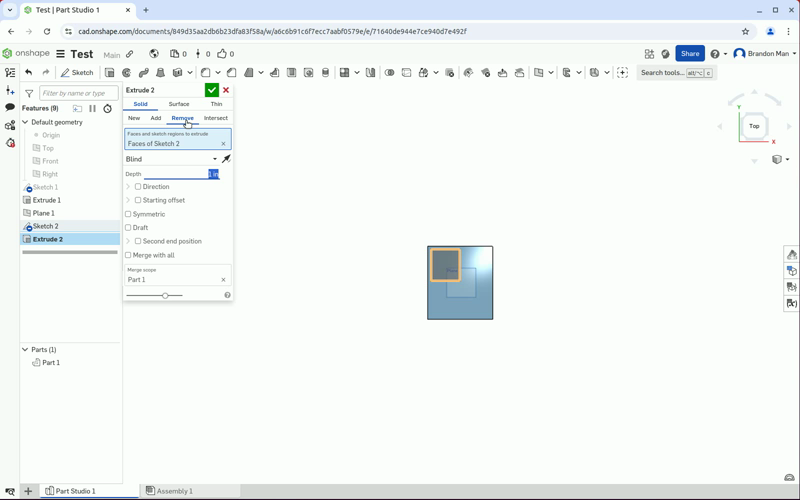
text(22.386)
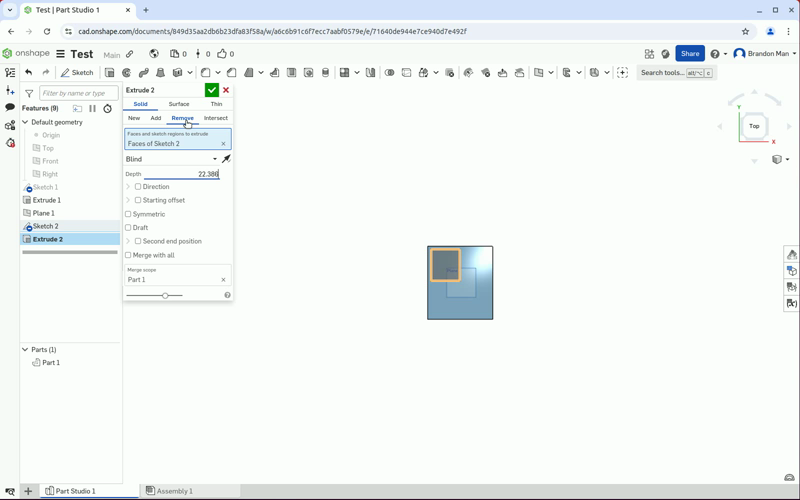
key(tab, 6)
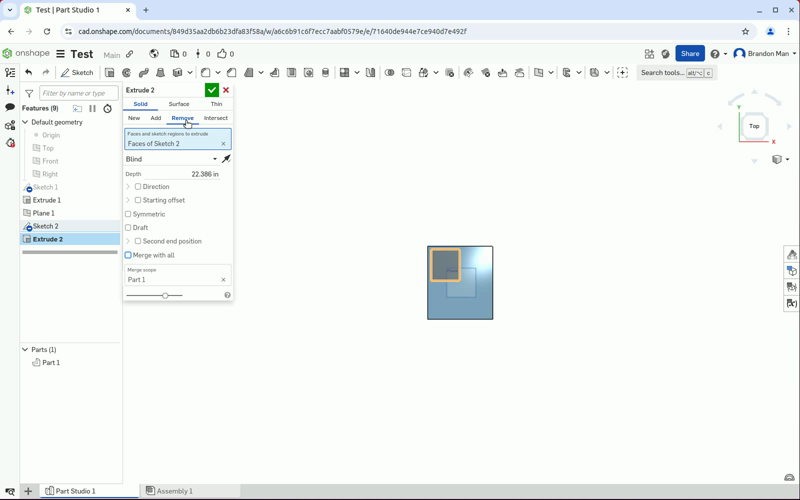
key(space)
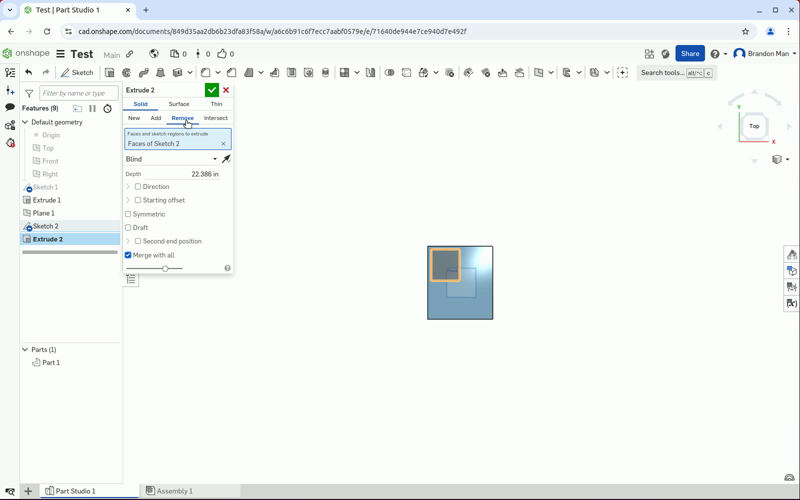
key(enter)
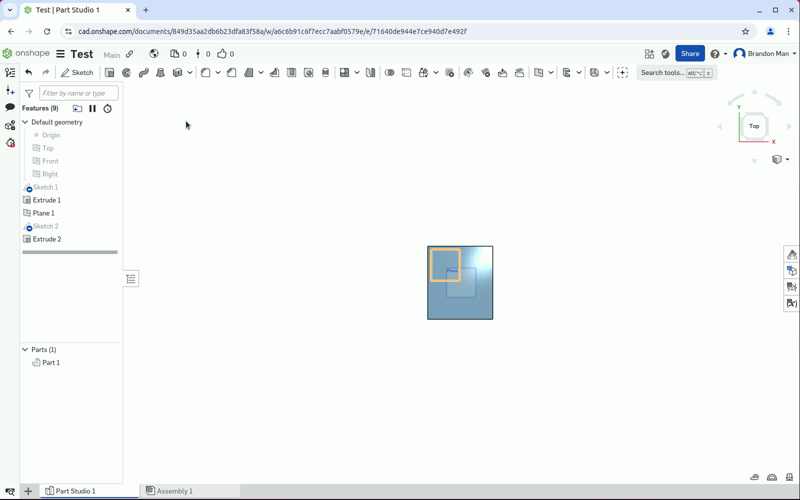
key(shift+h)
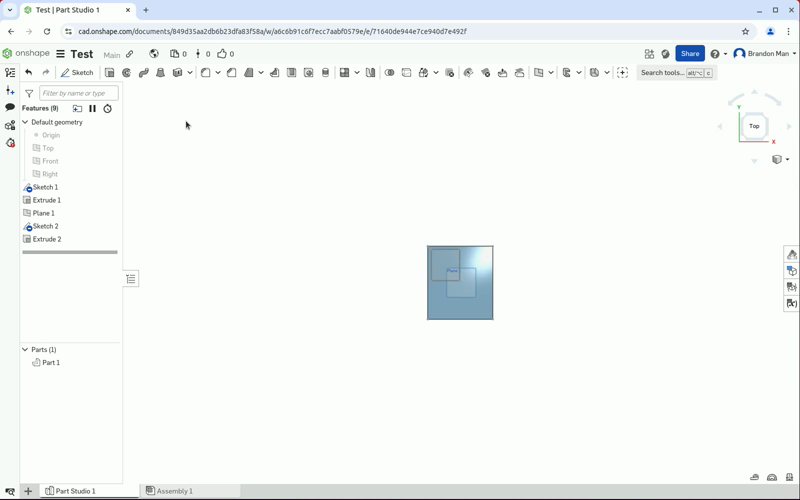
key(shift+h)
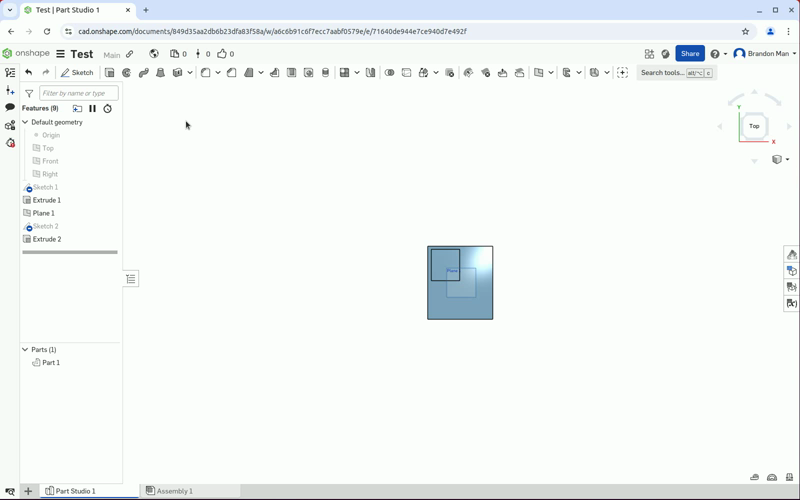
mouse_move(73, 189)
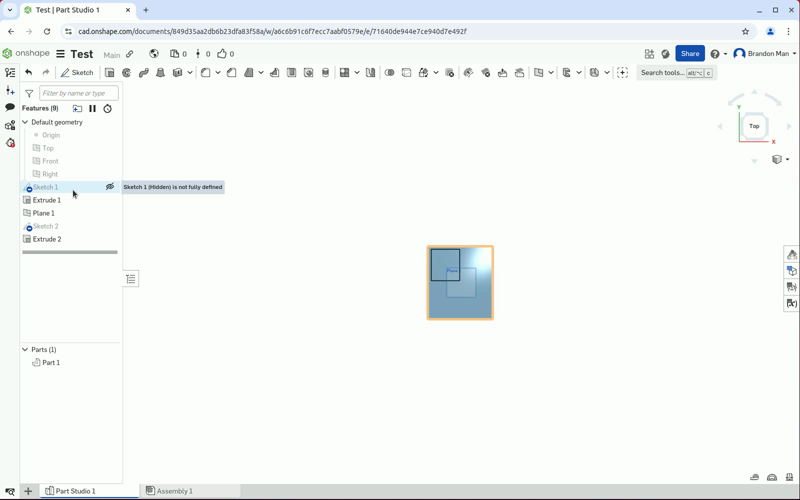
click(73, 189)
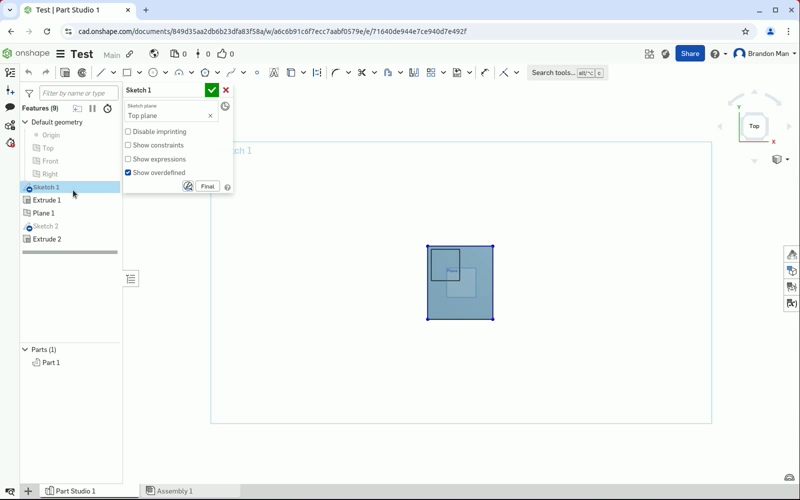
mouse_move(229, 92)
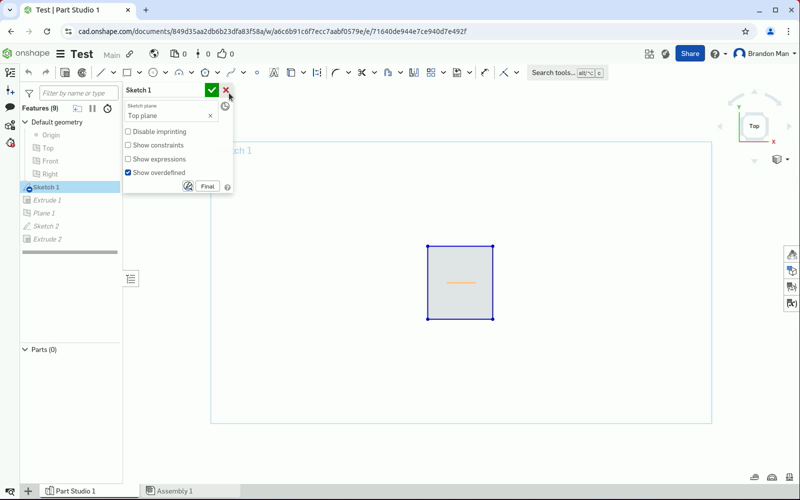
click(229, 92)
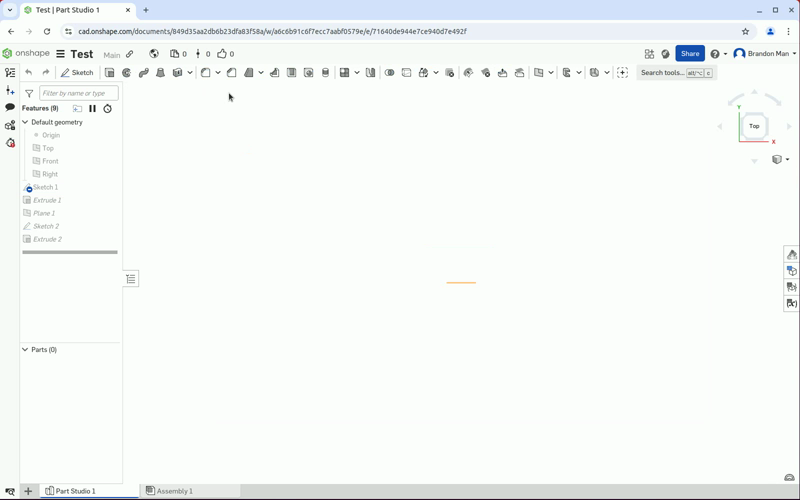
key(shift+s)
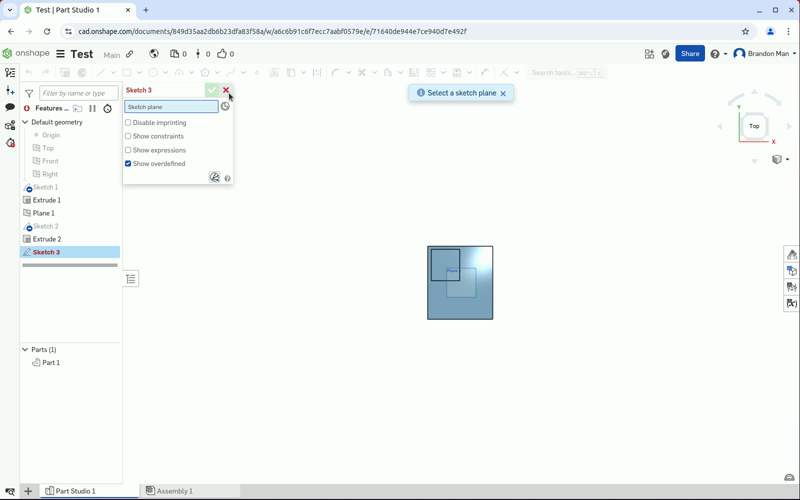
mouse_move(73, 215)
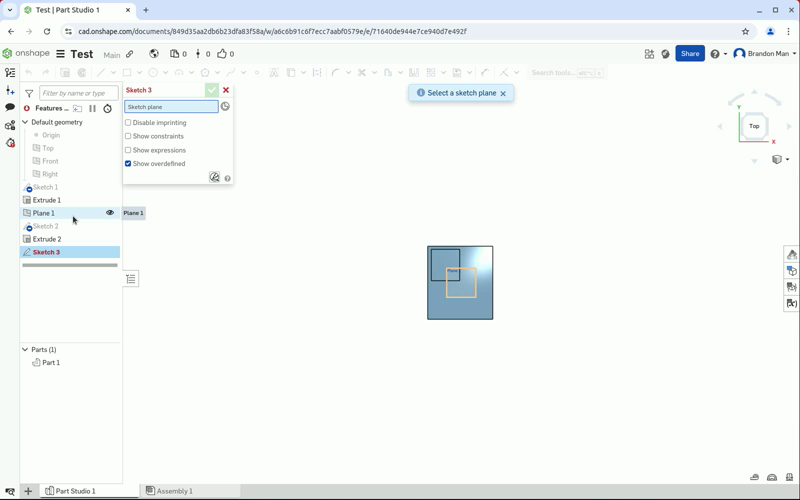
click(73, 215)
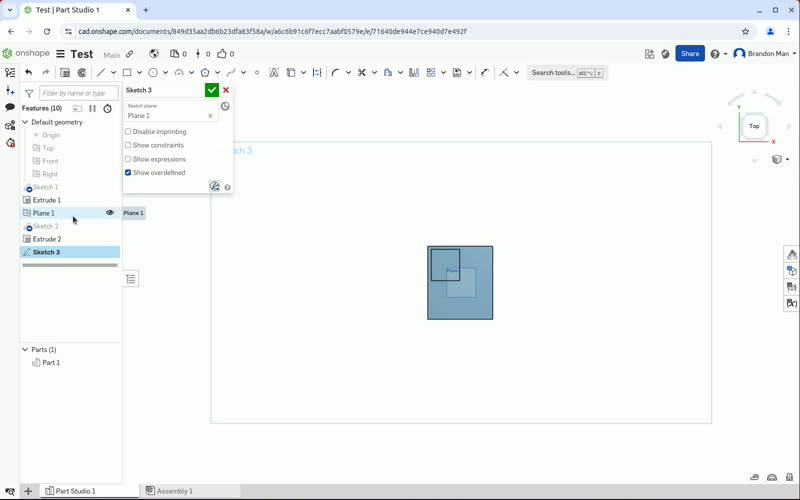
mouse_move(73, 352)
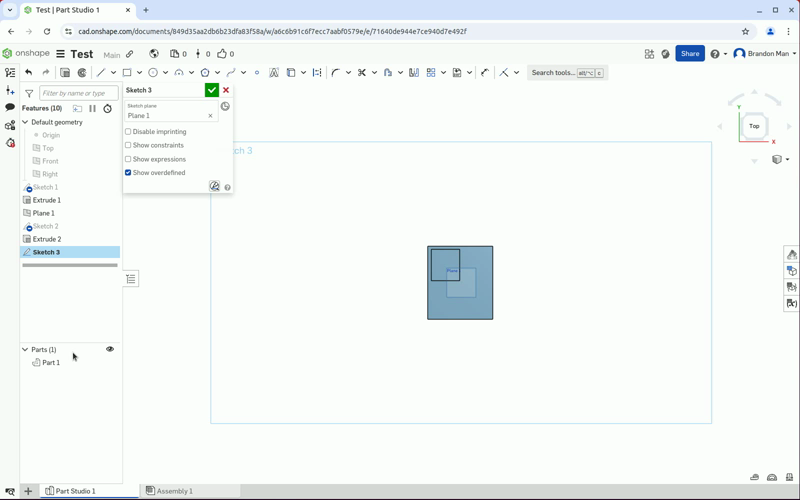
key(y)
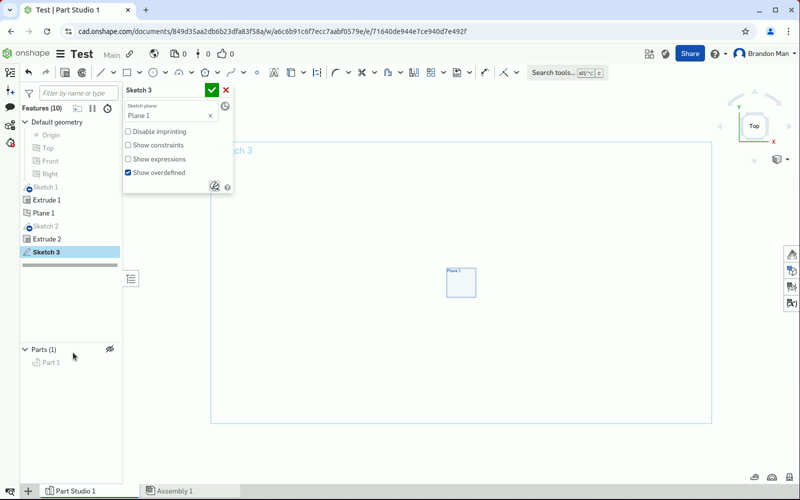
key(l)
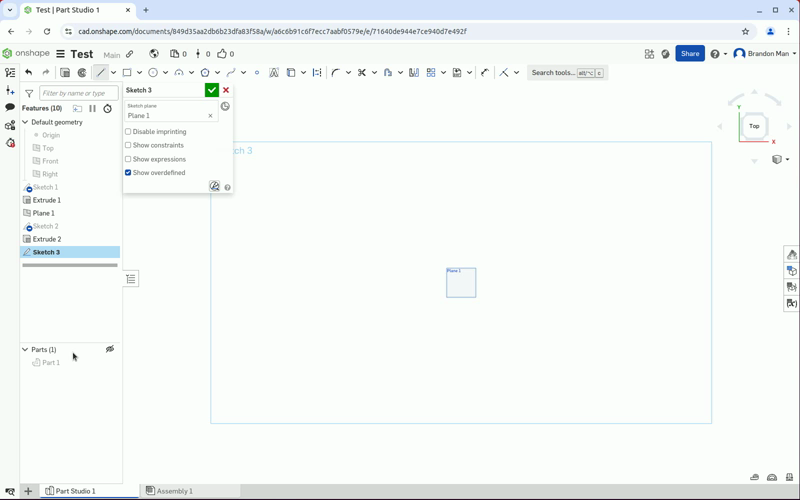
key_down(shift)
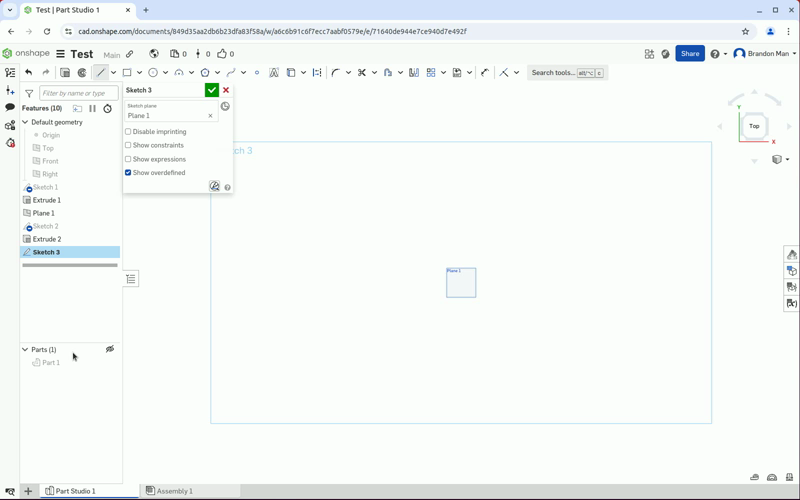
mouse_move(463, 280)
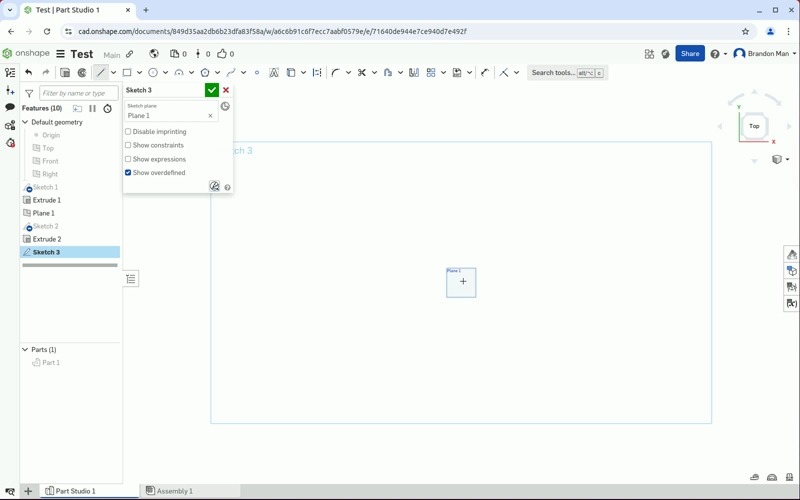
click(463, 280)
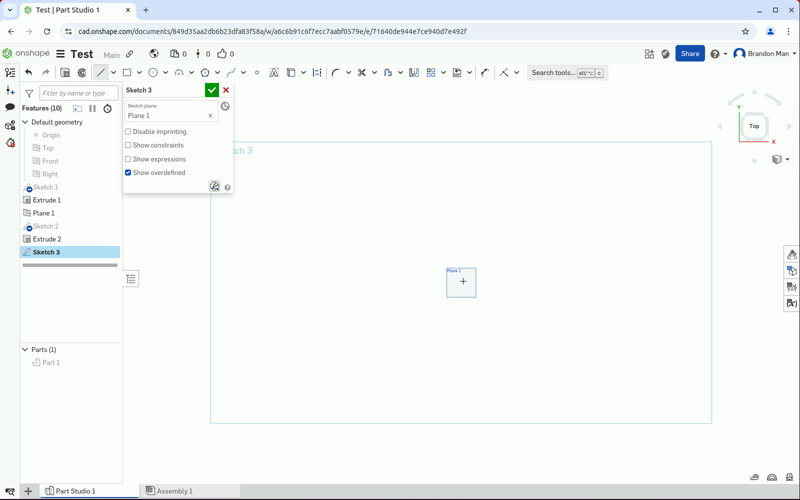
key_up(shift)
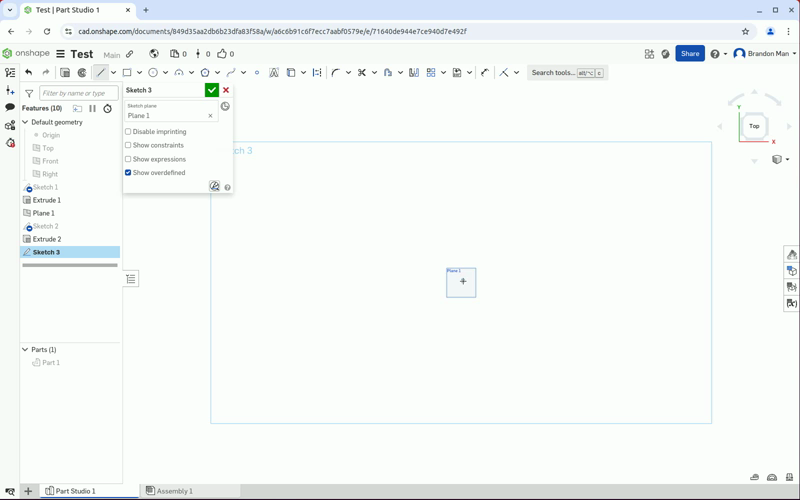
key_down(shift)
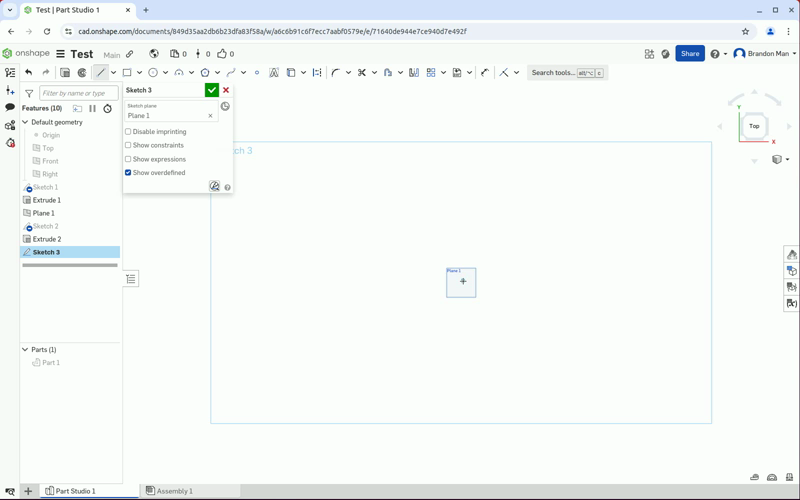
mouse_move(493, 280)
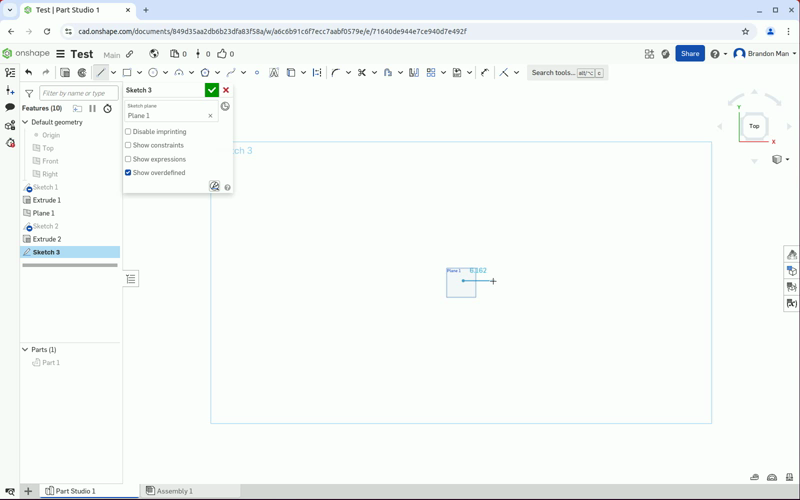
mouse_move(489, 280)
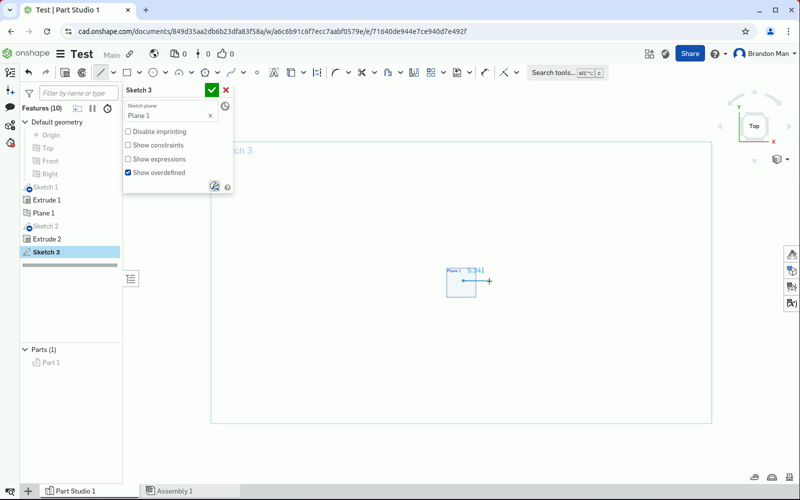
click(489, 280)
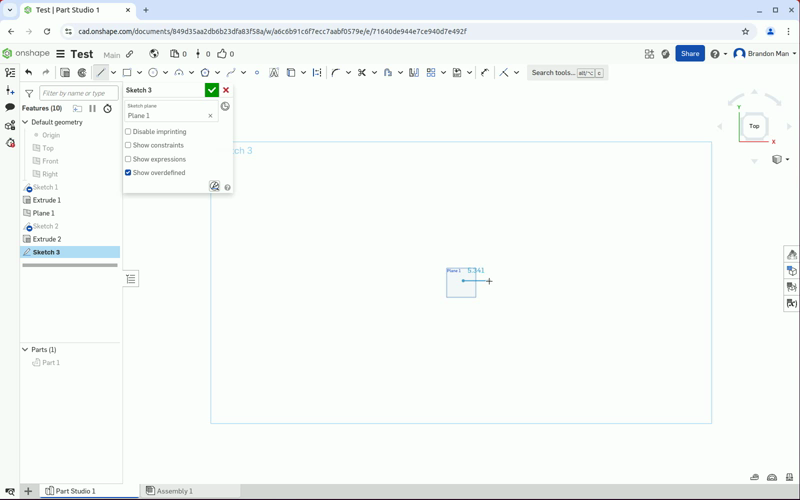
key_up(shift)
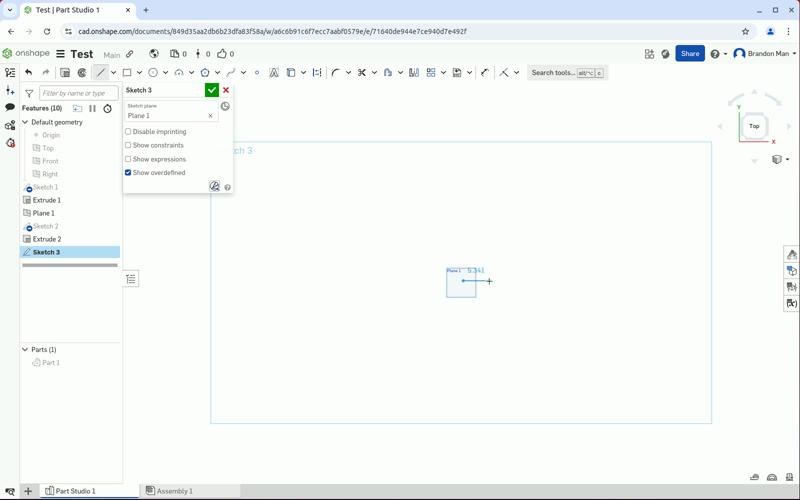
key_down(shift)
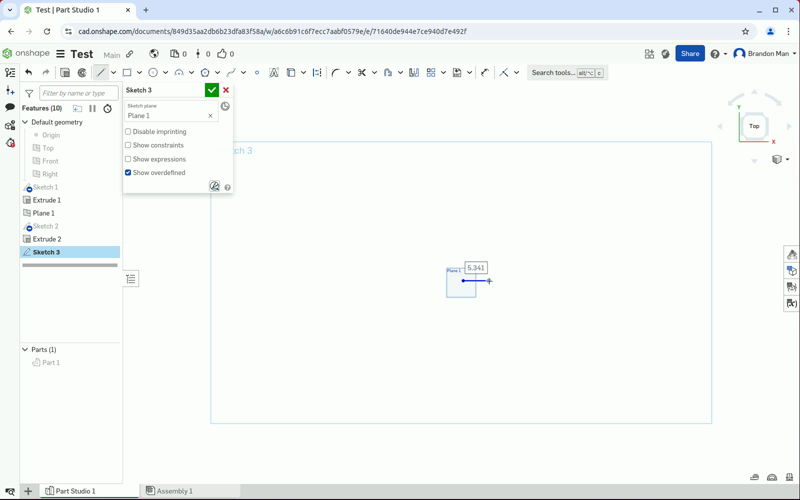
mouse_move(519, 280)
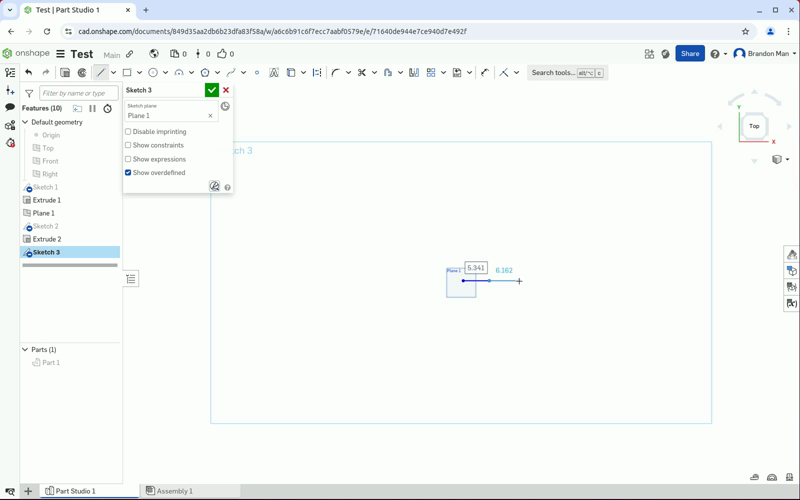
mouse_move(489, 249)
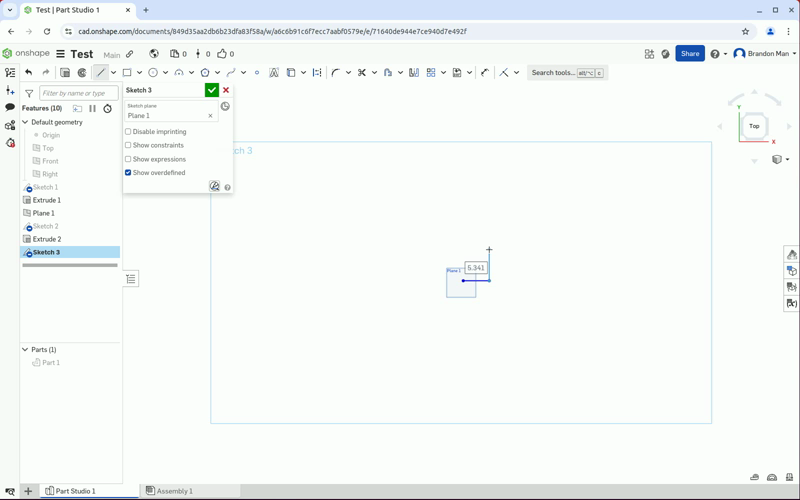
click(489, 249)
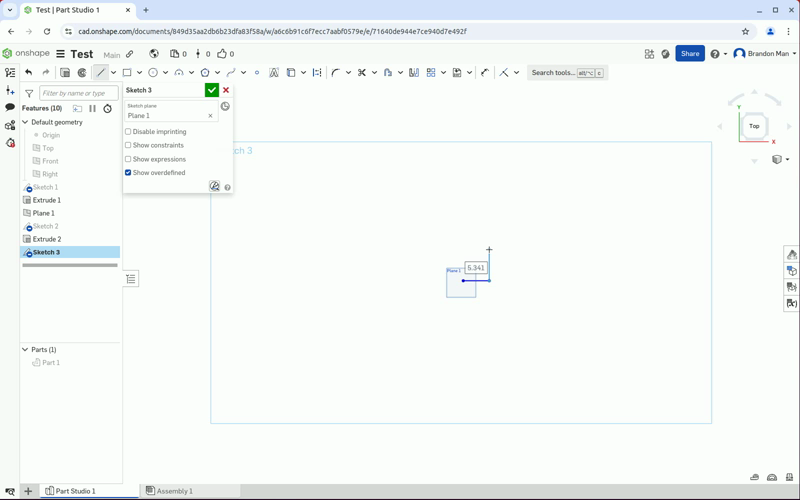
key_up(shift)
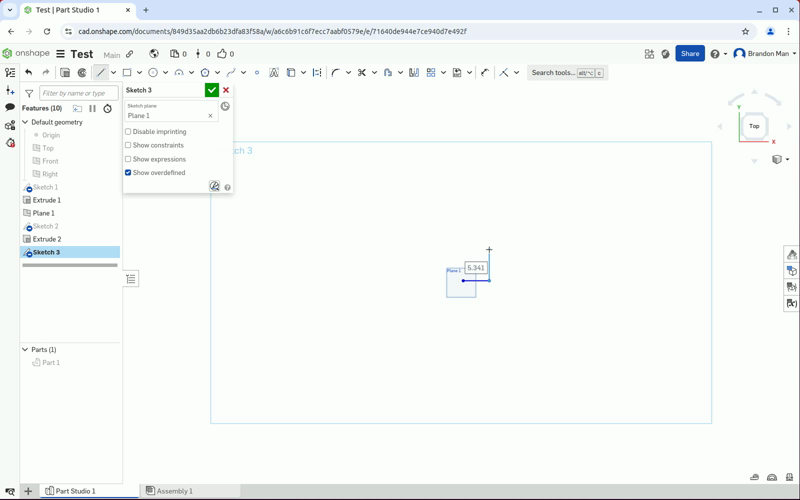
key_down(shift)
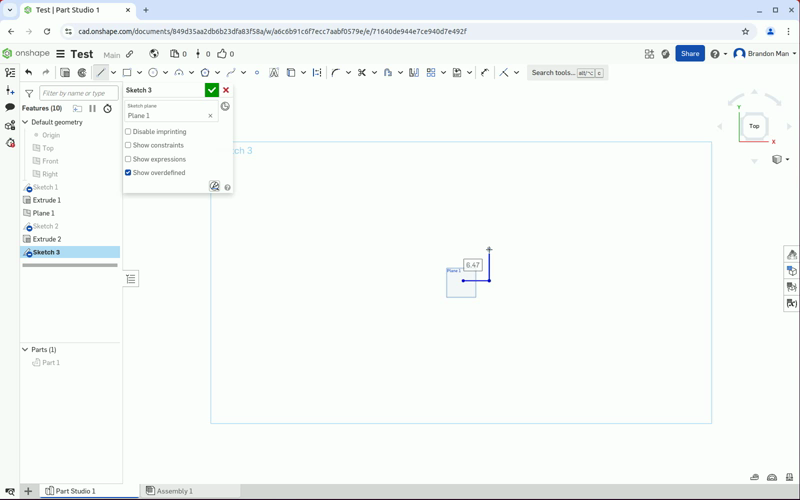
mouse_move(519, 249)
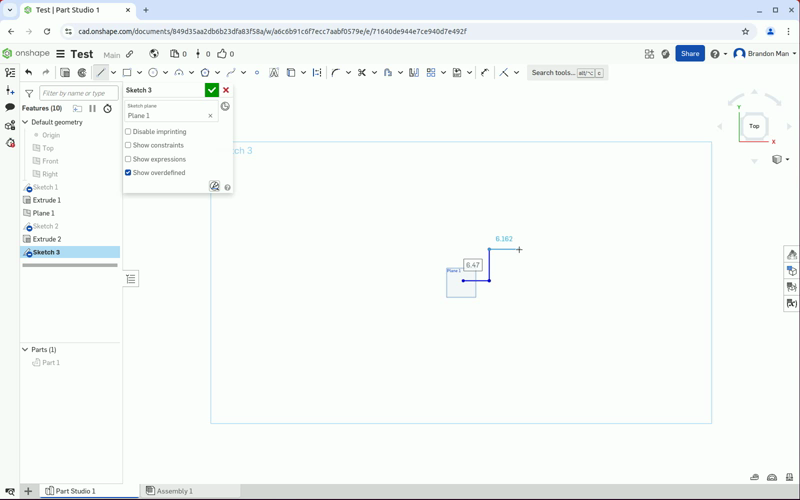
mouse_move(463, 249)
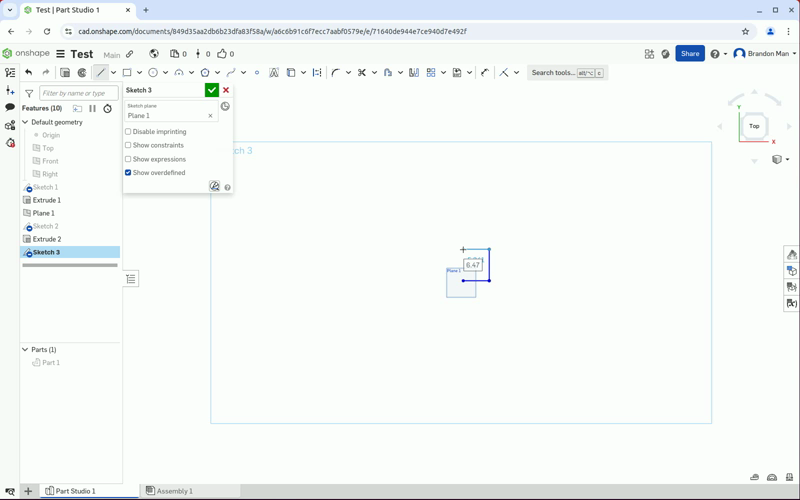
click(463, 249)
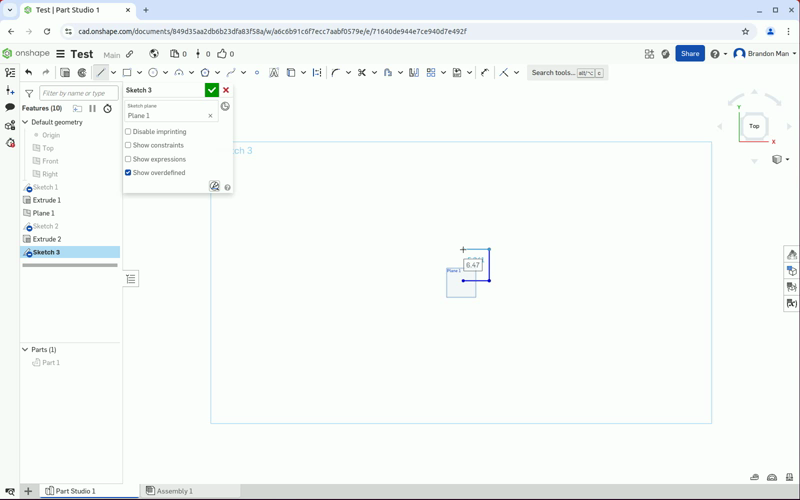
key_up(shift)
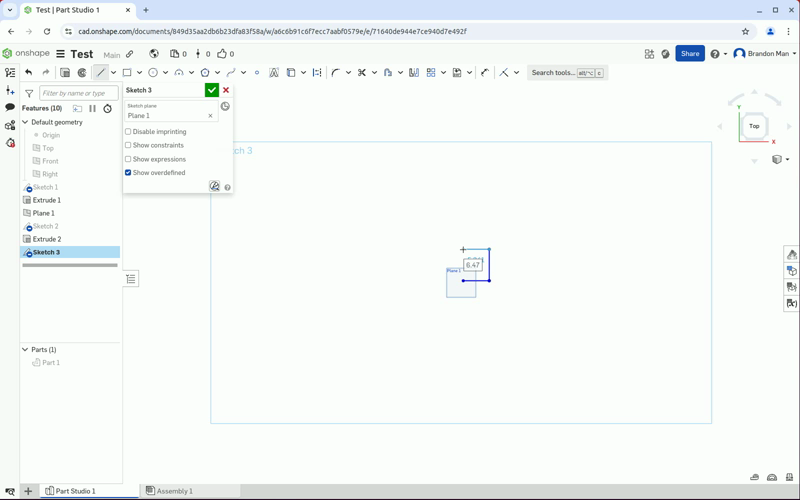
mouse_move(493, 249)
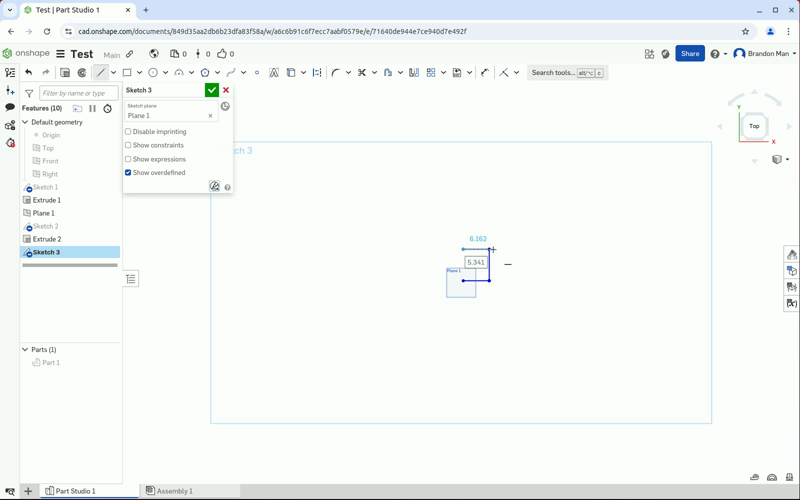
key_down(shift)
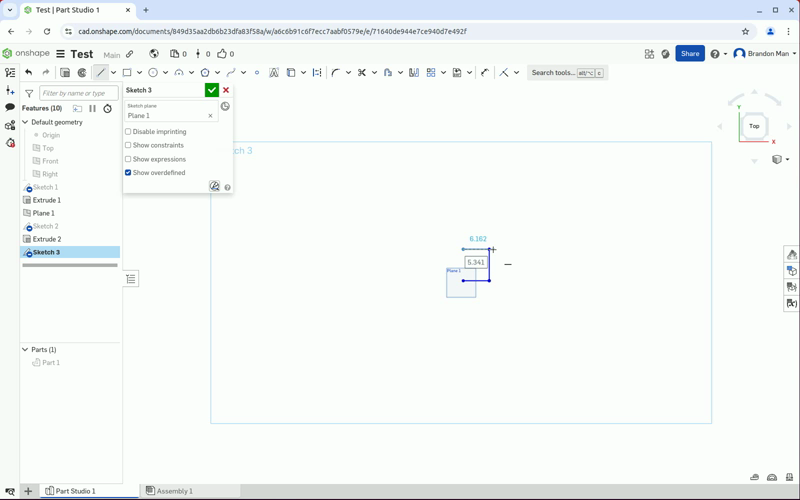
mouse_move(463, 280)
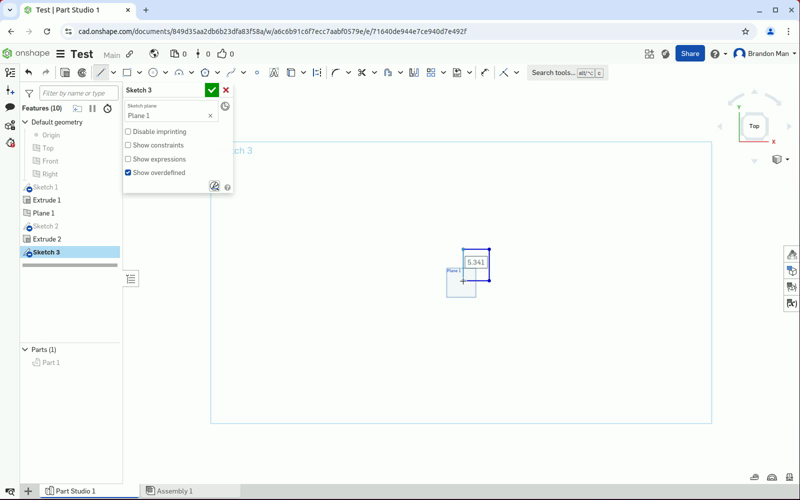
key_up(shift)
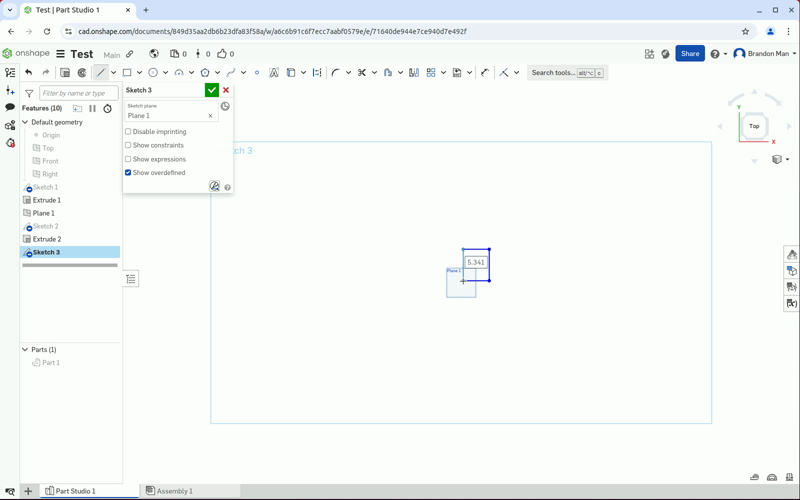
click(463, 280)
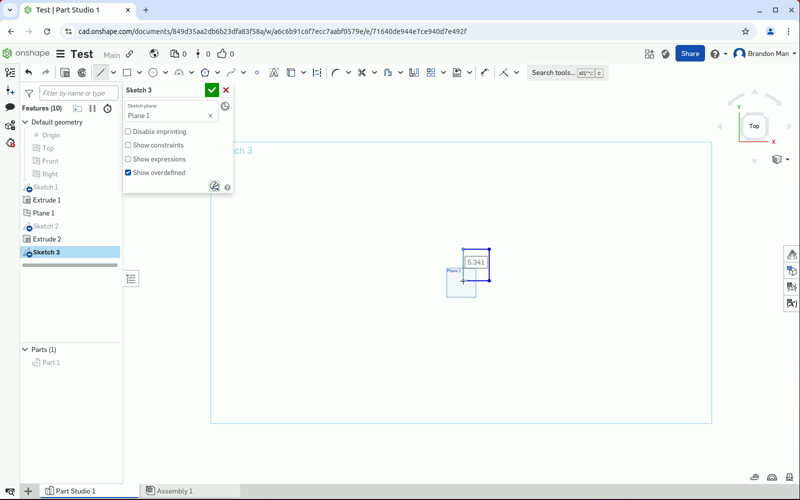
key(esc)
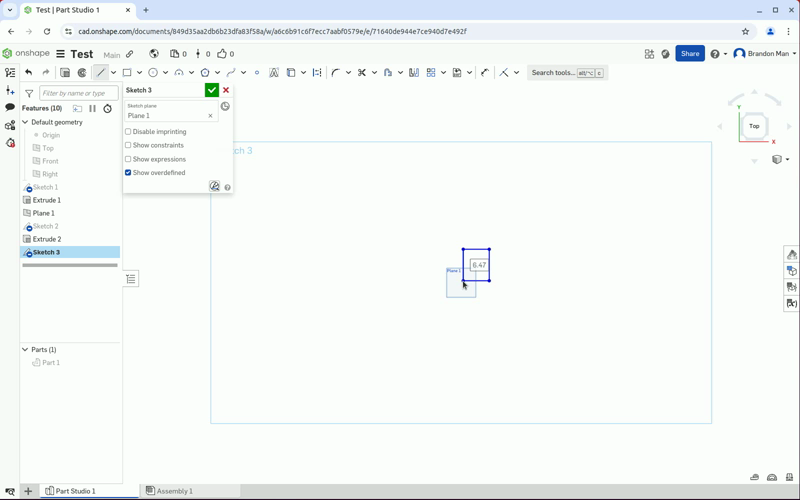
mouse_move(471, 273)
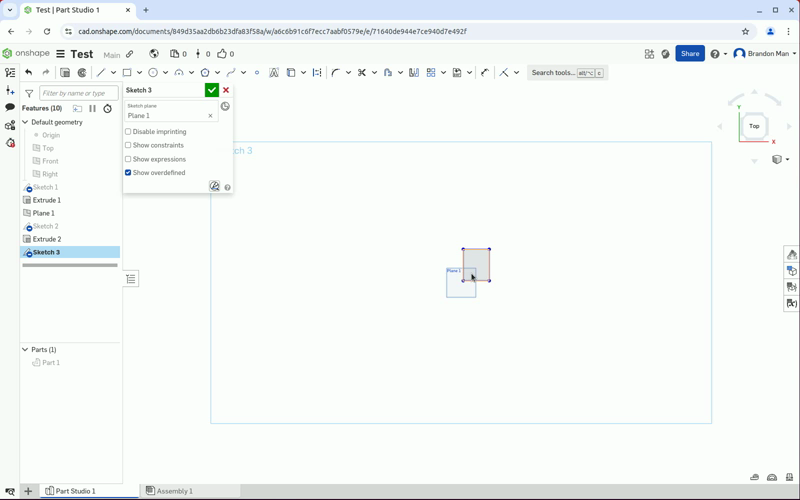
scroll(6)
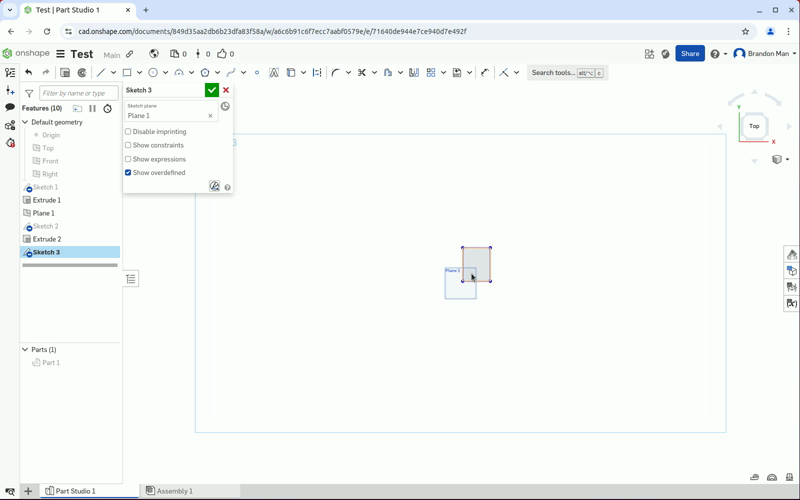
scroll(6)
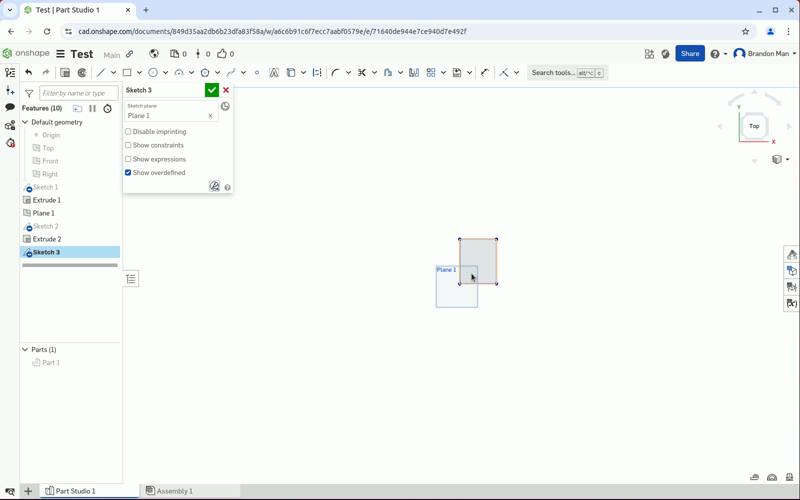
scroll(6)
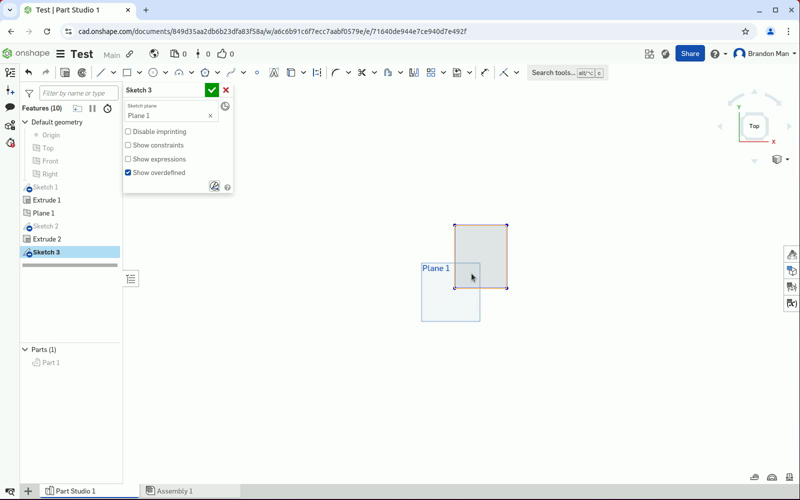
scroll(6)
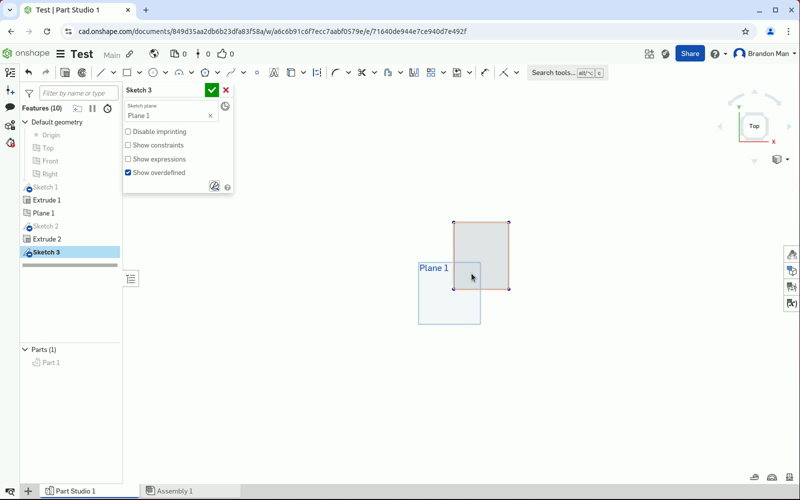
scroll(6)
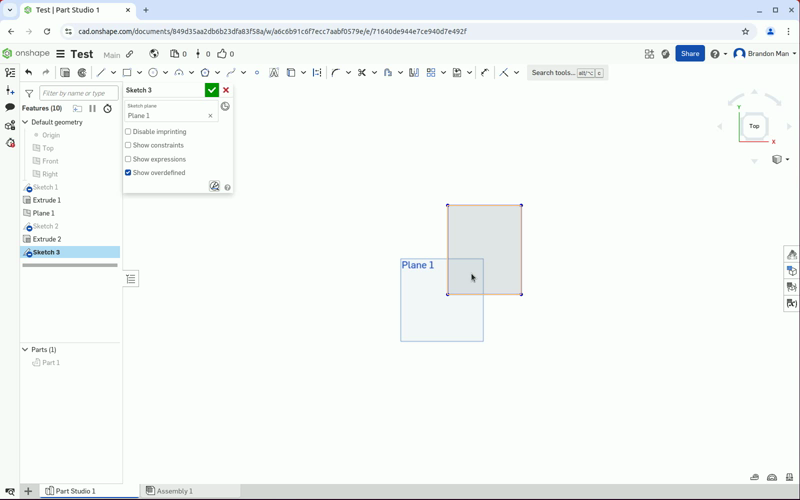
scroll(6)
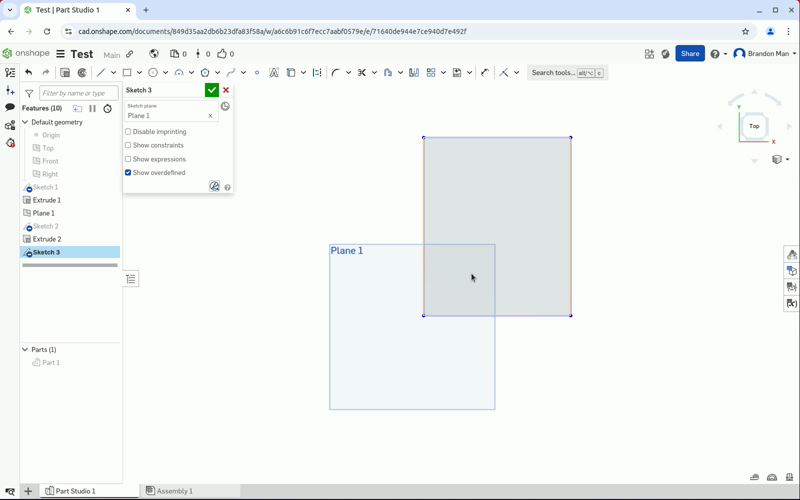
scroll(6)
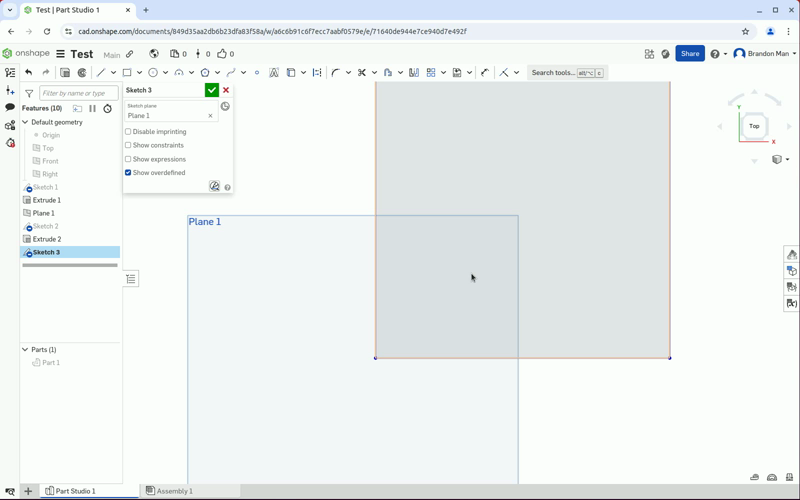
click(471, 273)
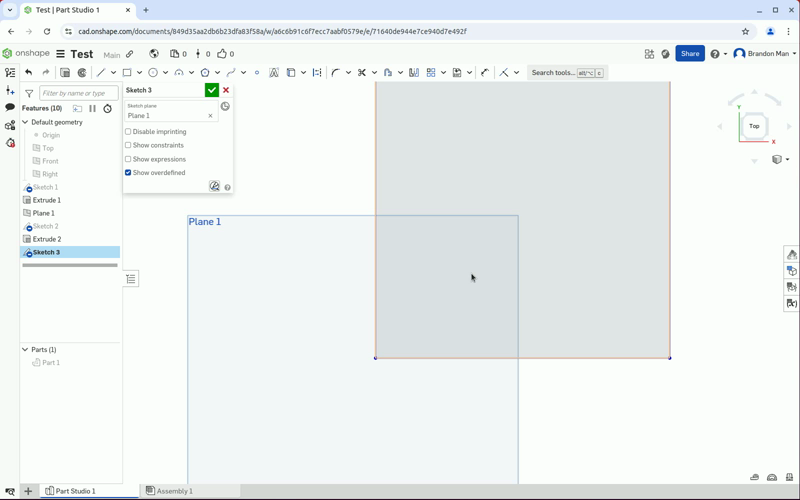
scroll(-6)
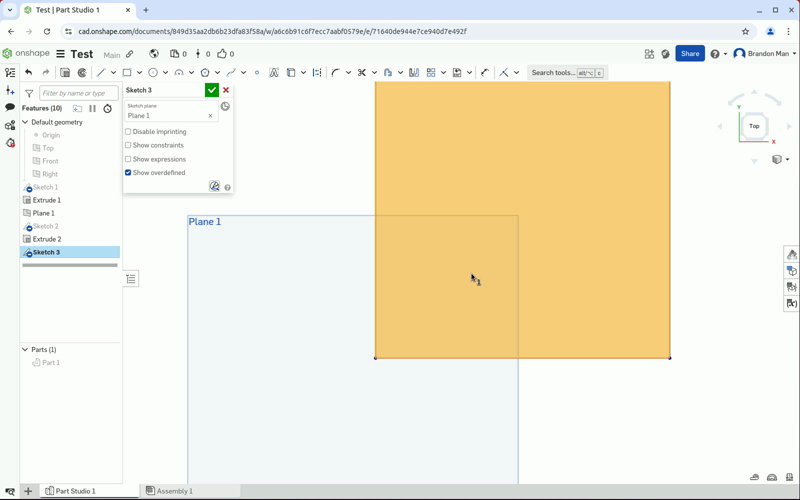
scroll(-6)
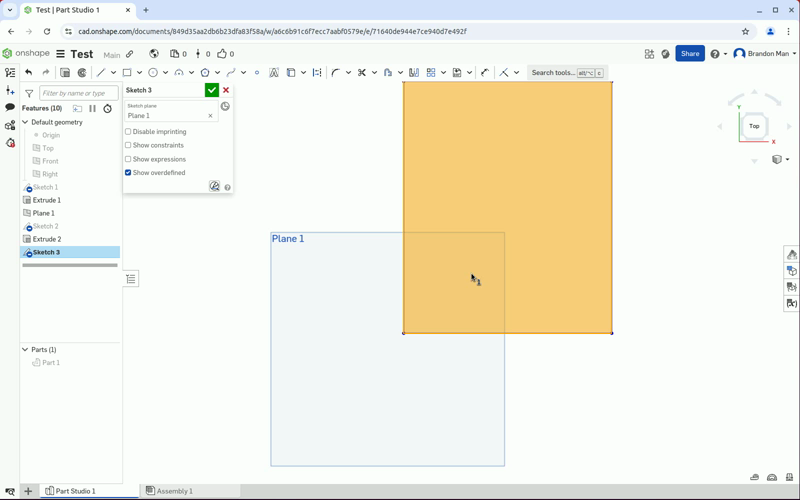
scroll(-6)
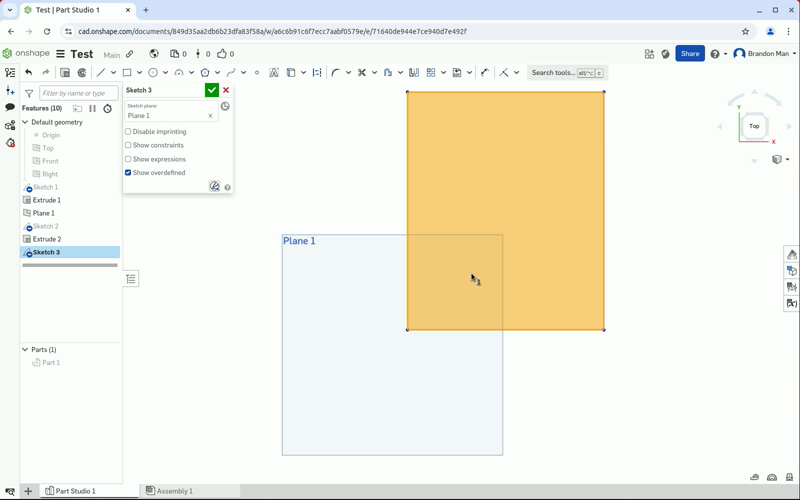
scroll(-6)
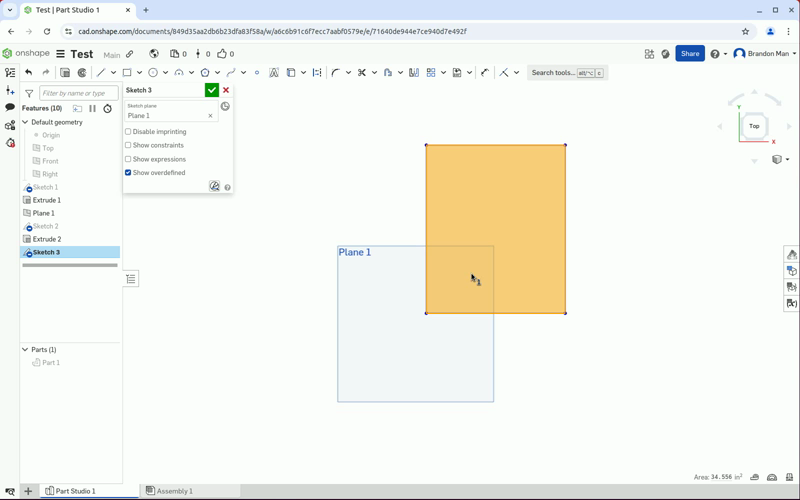
scroll(-6)
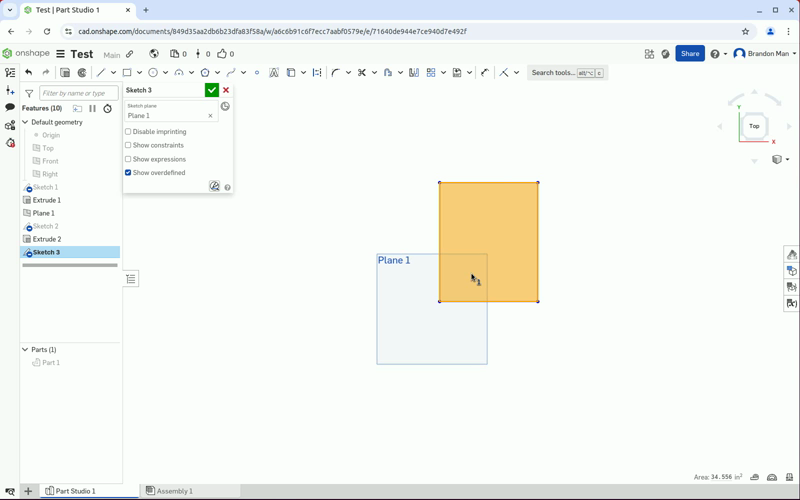
scroll(-6)
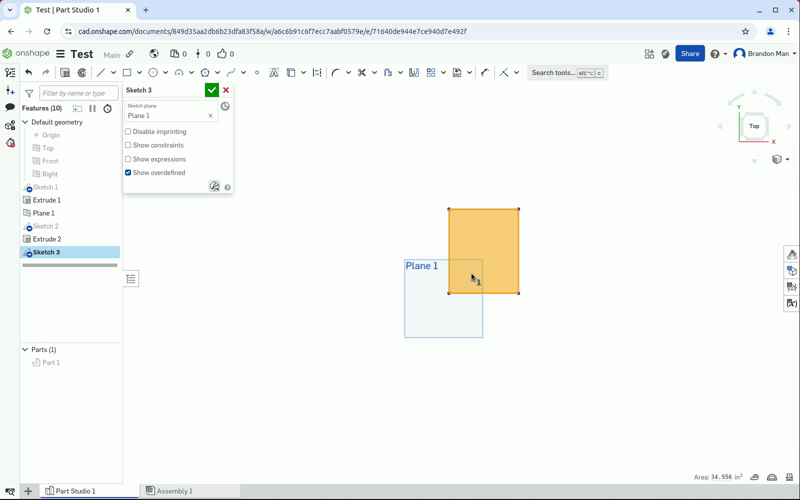
scroll(-6)
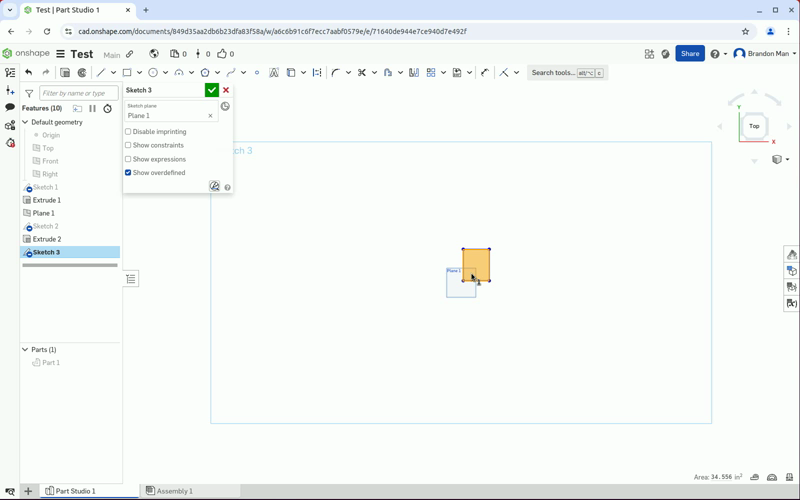
mouse_move(73, 352)
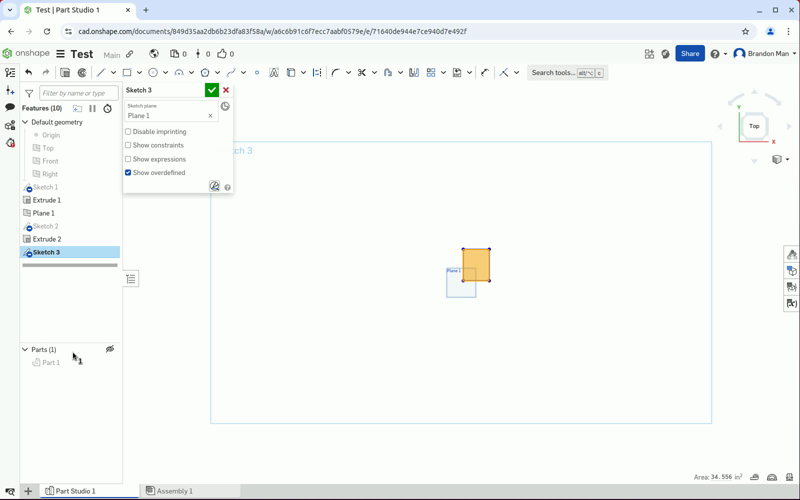
key(shift+y)
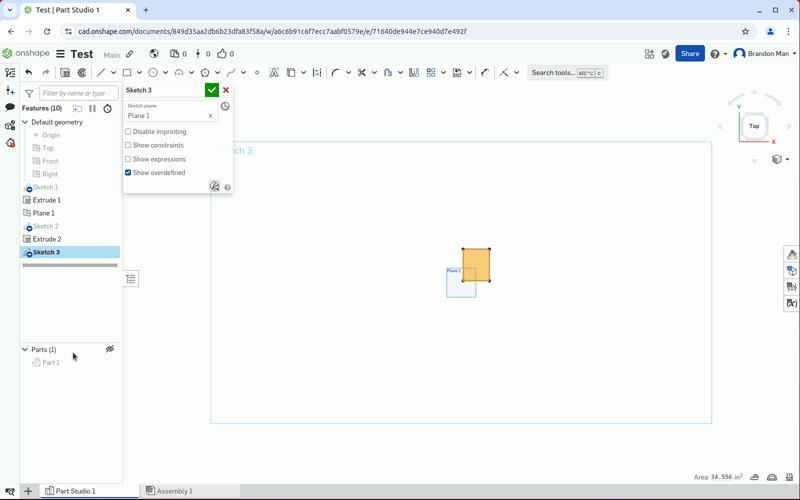
key(shift+e)
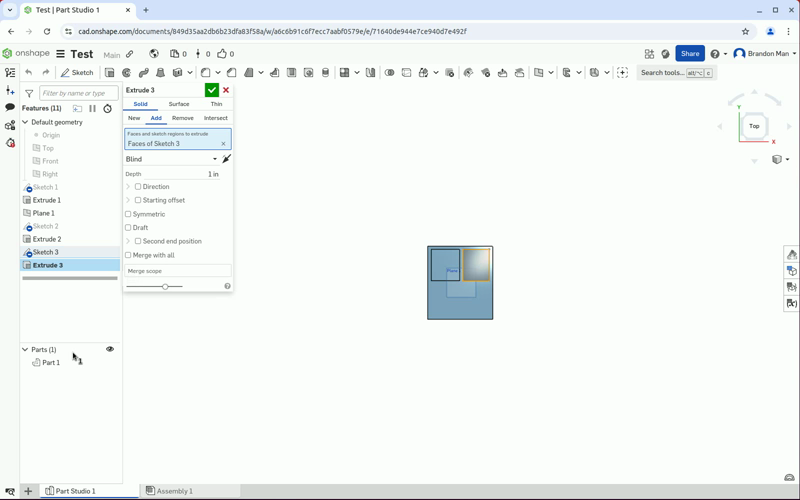
mouse_move(143, 106)
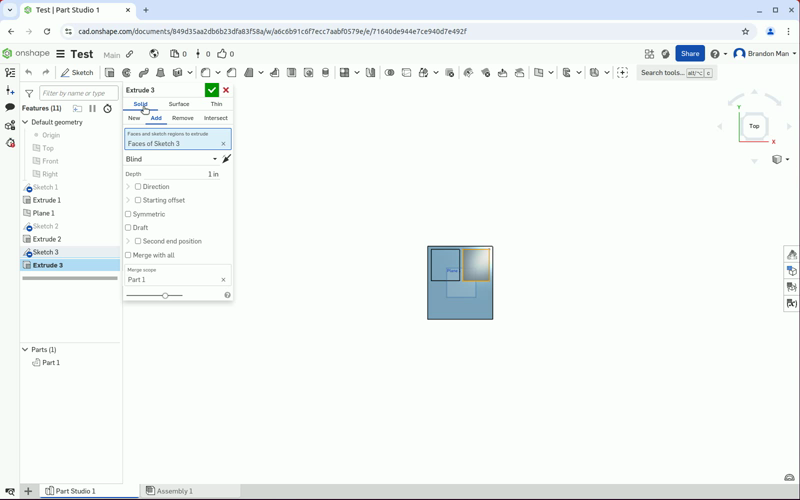
click(143, 106)
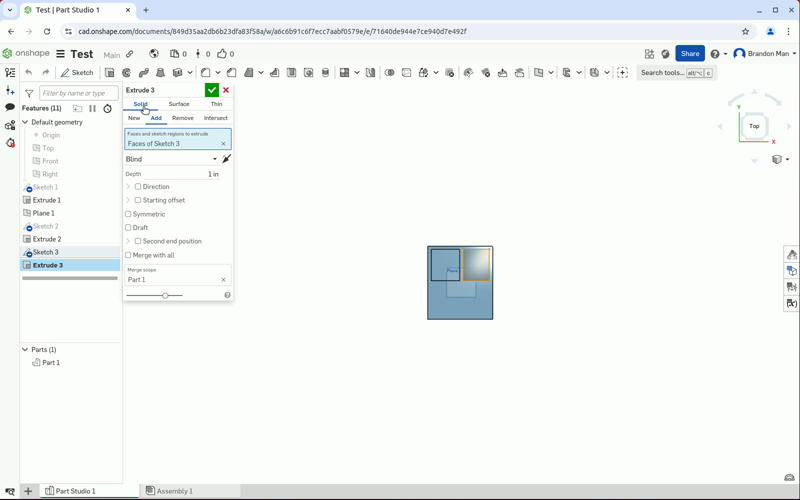
mouse_move(186, 120)
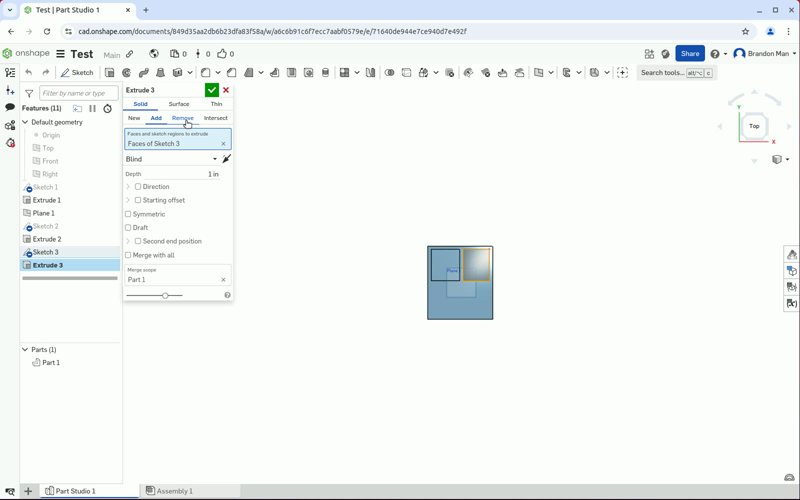
click(186, 120)
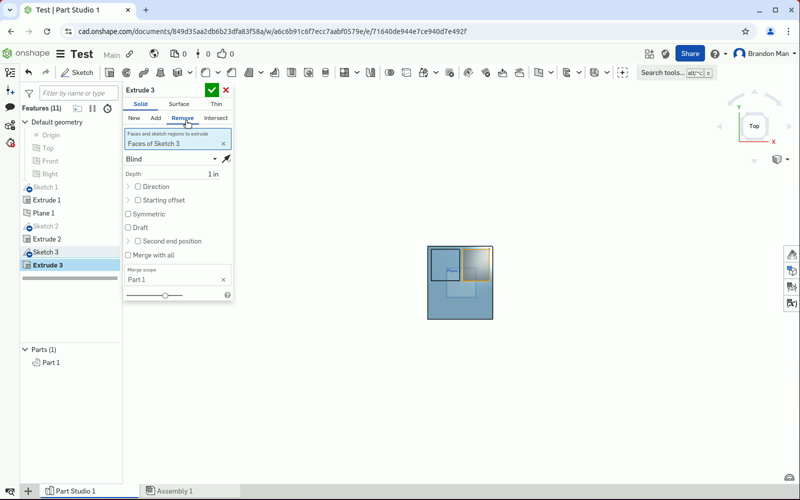
key(tab, 4)
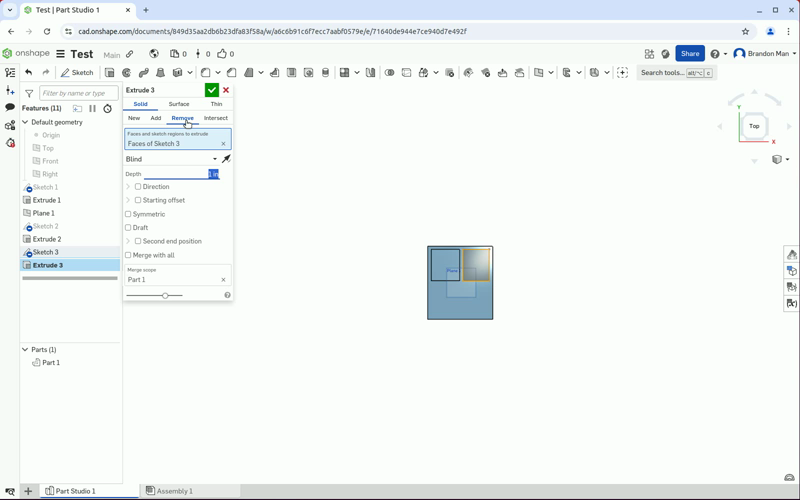
text(22.386)
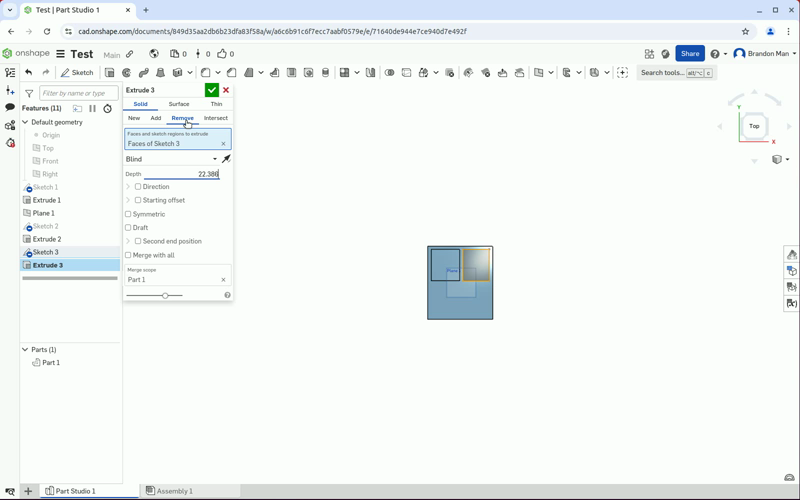
key(tab, 6)
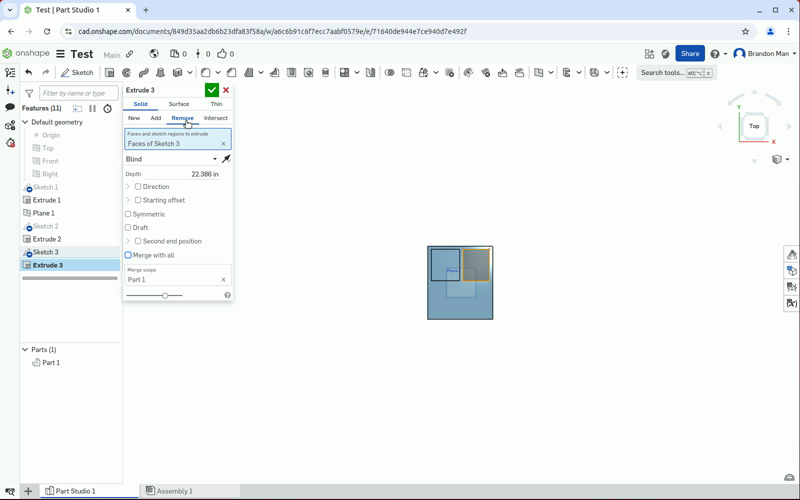
key(space)
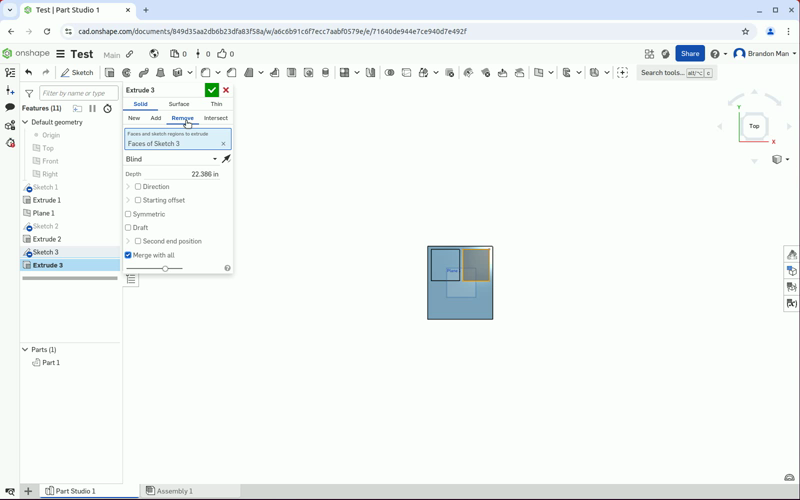
key(enter)
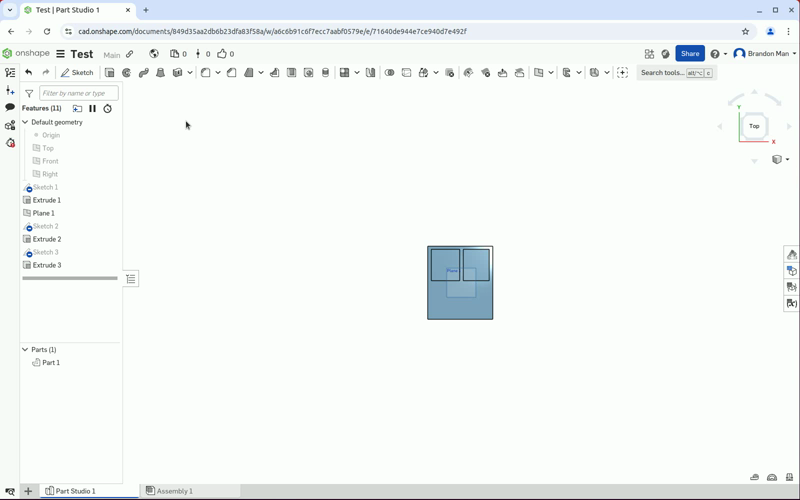
key(shift+h)
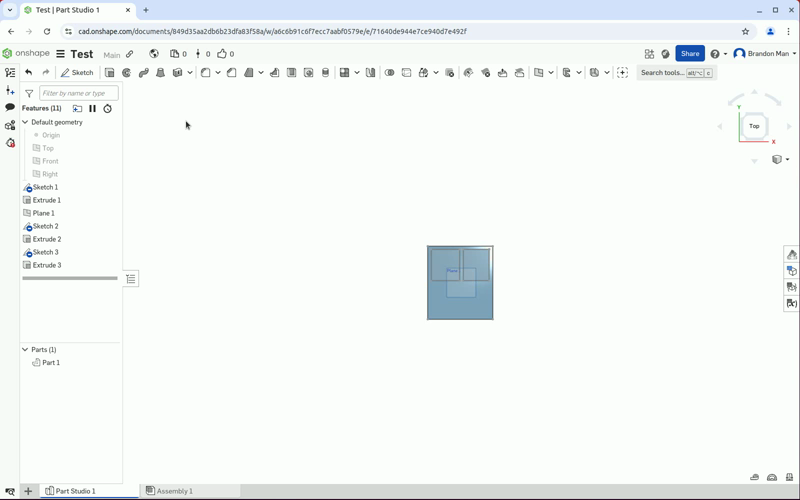
key(shift+h)
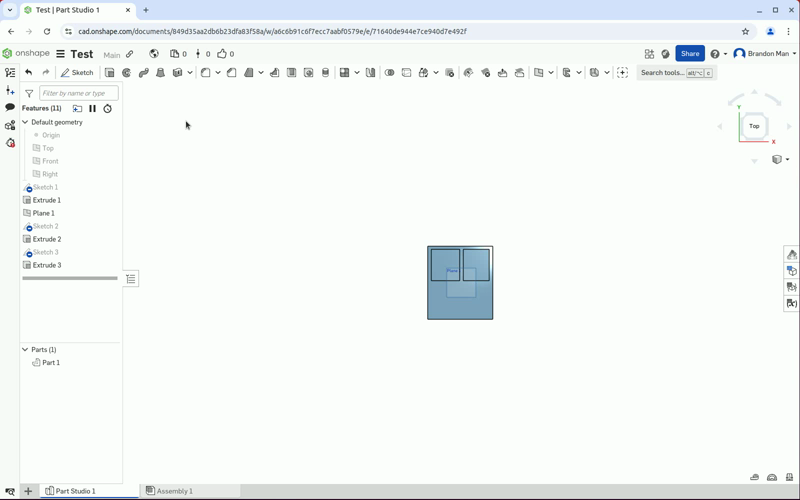
mouse_move(73, 189)
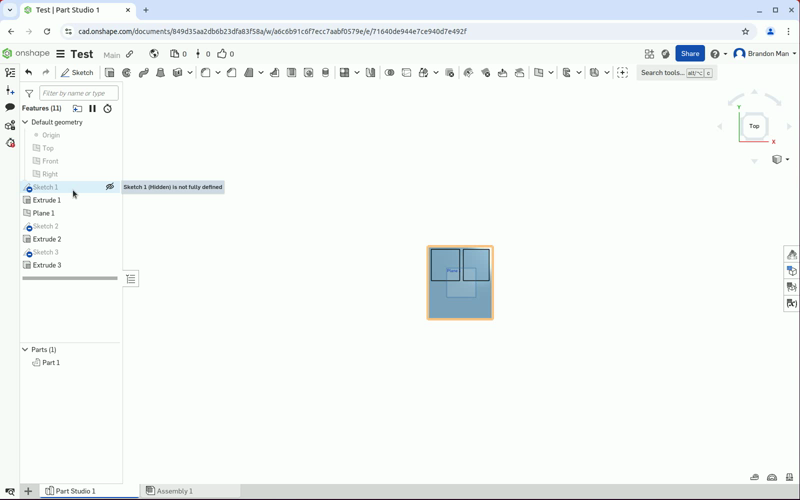
click(73, 189)
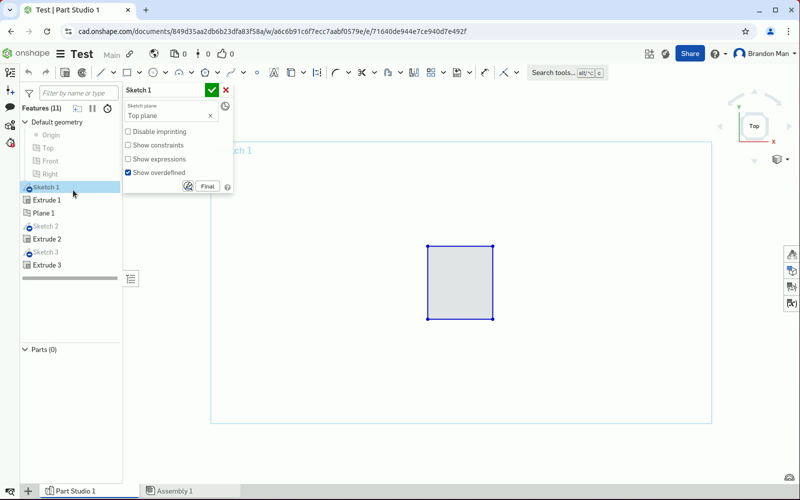
mouse_move(229, 92)
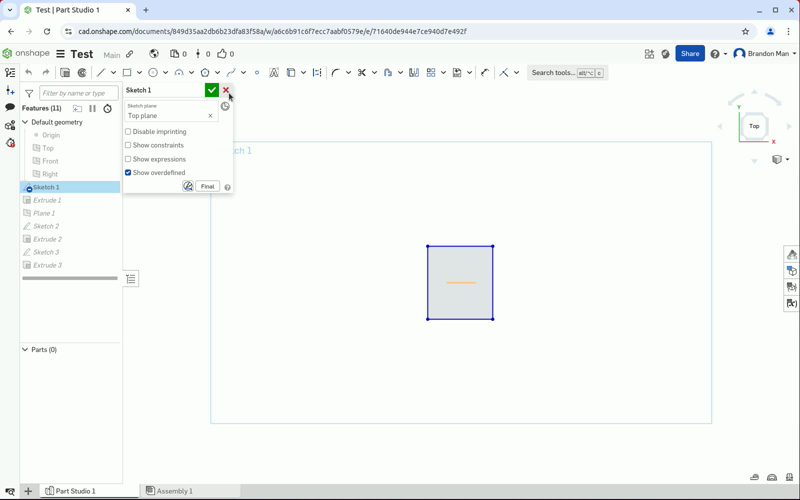
click(229, 92)
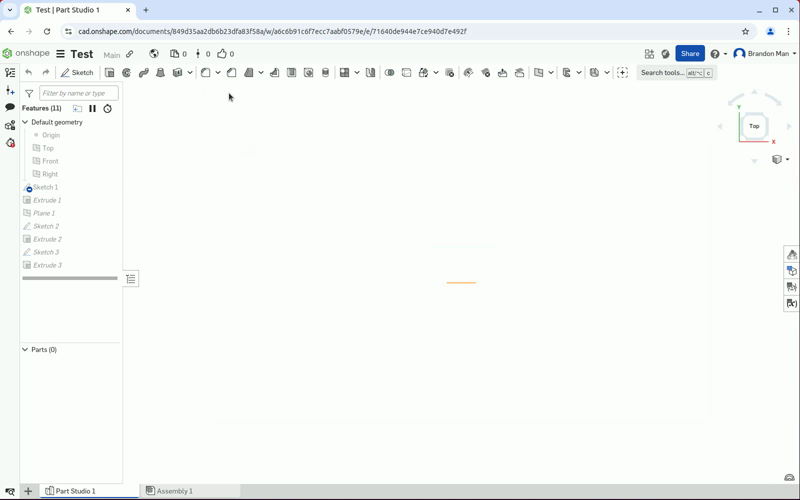
key(shift+s)
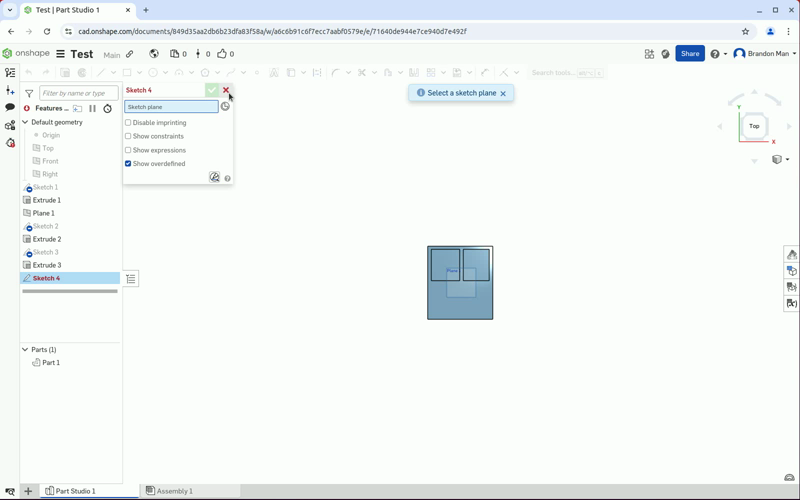
mouse_move(73, 215)
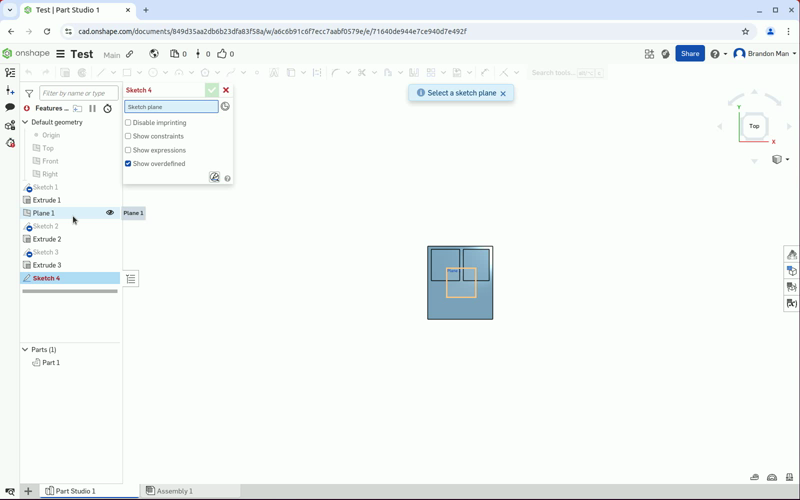
click(73, 215)
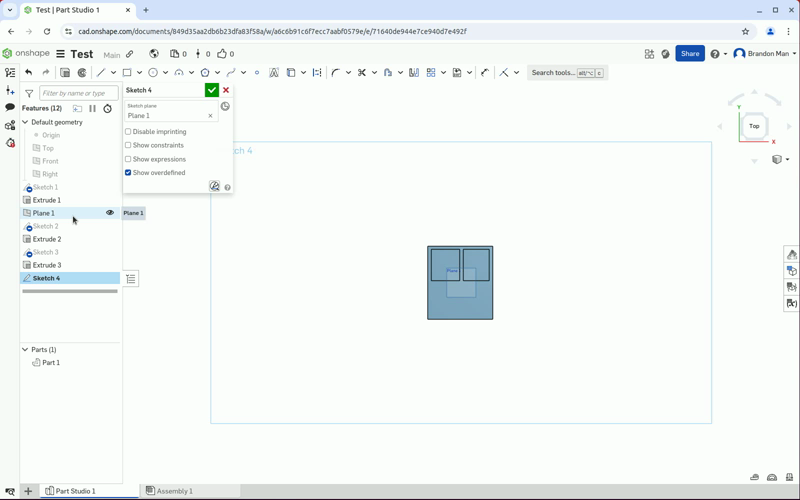
mouse_move(73, 352)
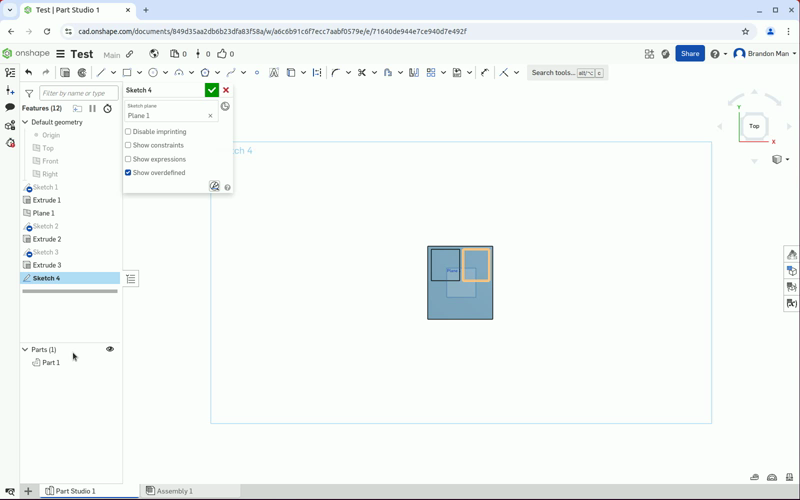
key(y)
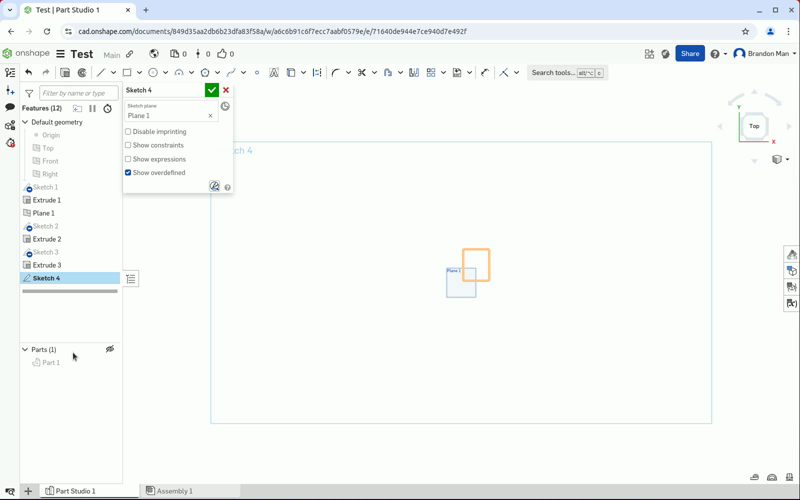
key(l)
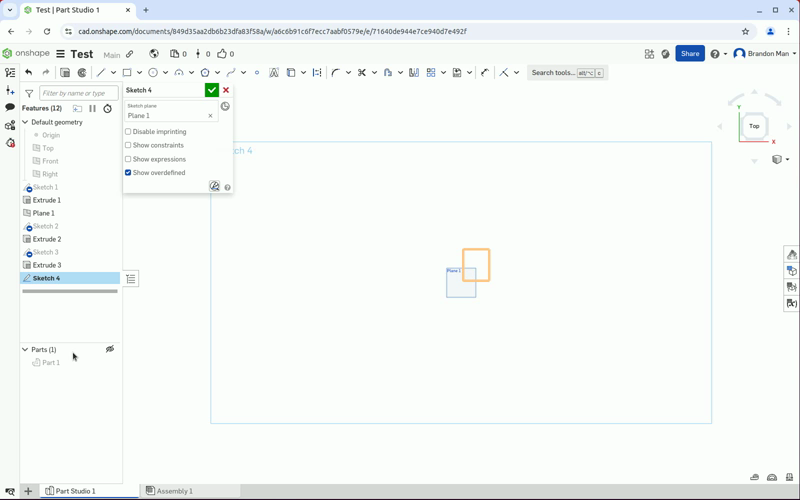
key_down(shift)
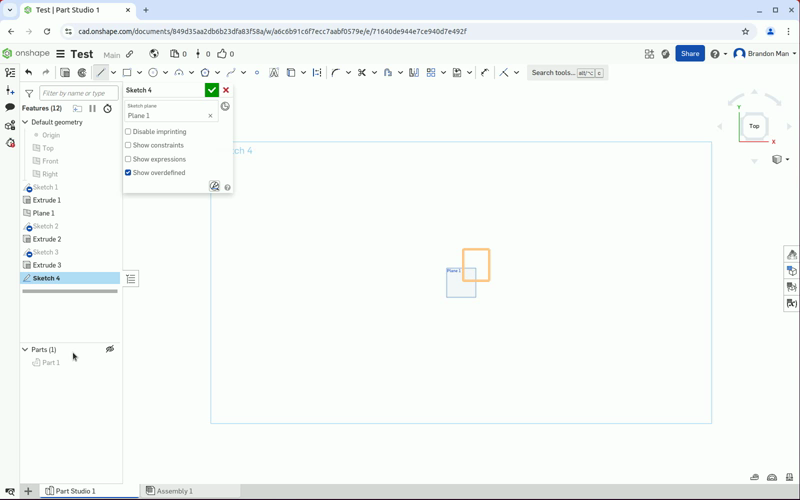
mouse_move(463, 314)
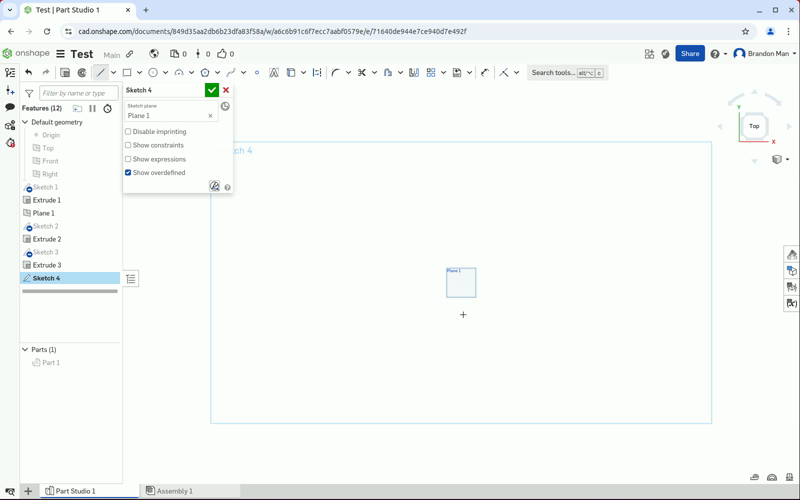
click(463, 314)
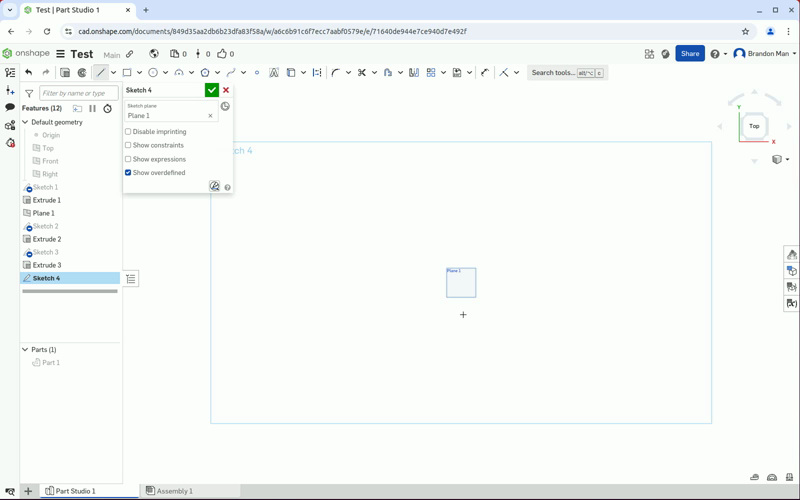
key_up(shift)
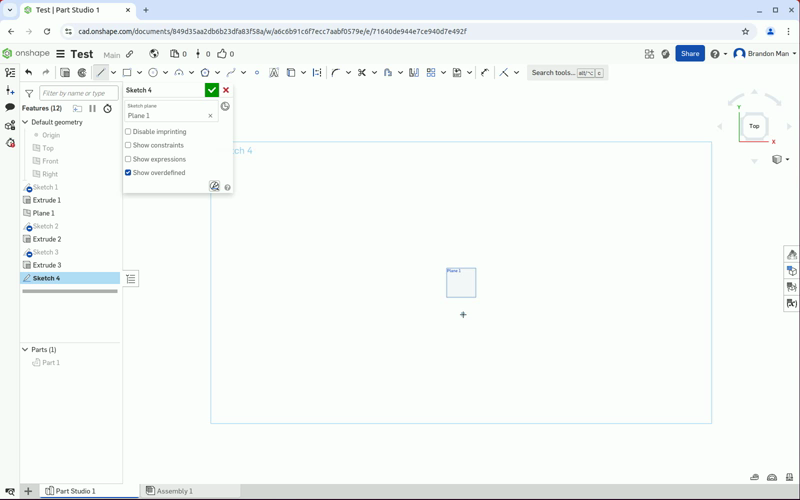
key_down(shift)
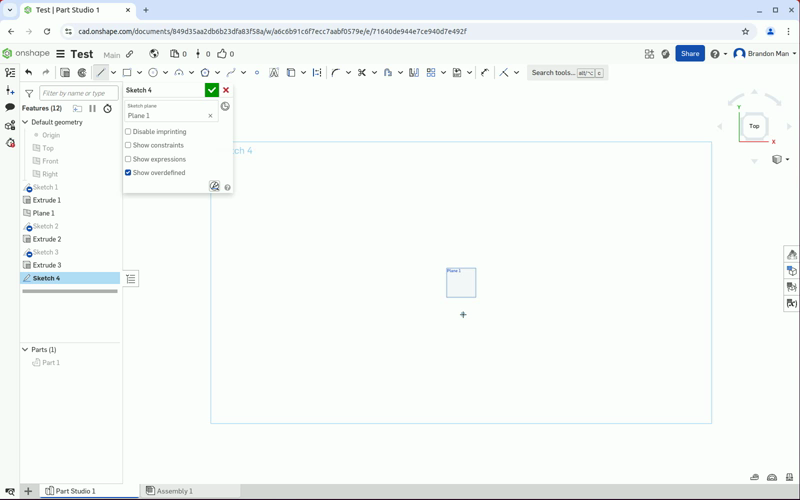
mouse_move(493, 314)
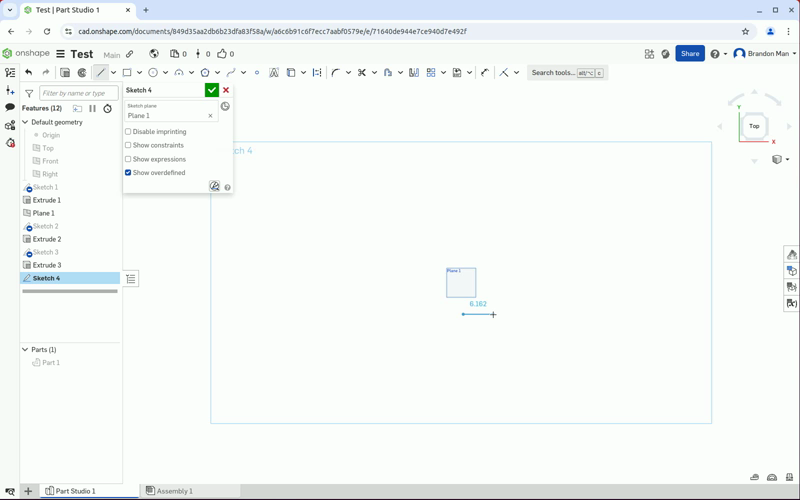
mouse_move(489, 314)
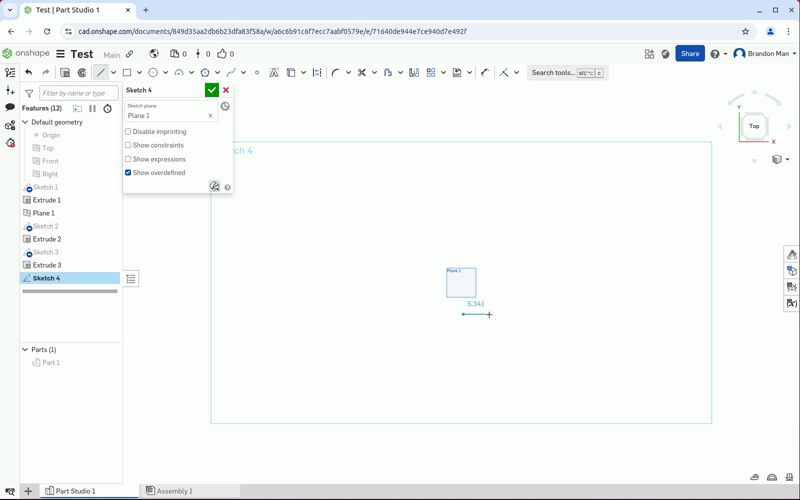
click(489, 314)
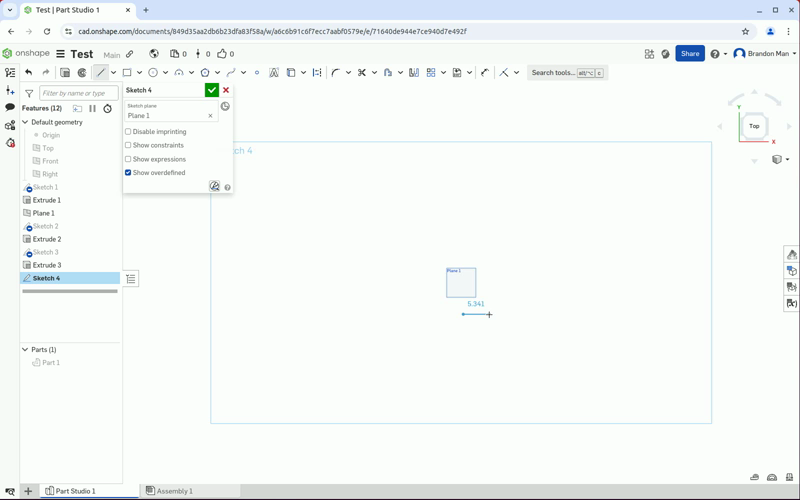
key_up(shift)
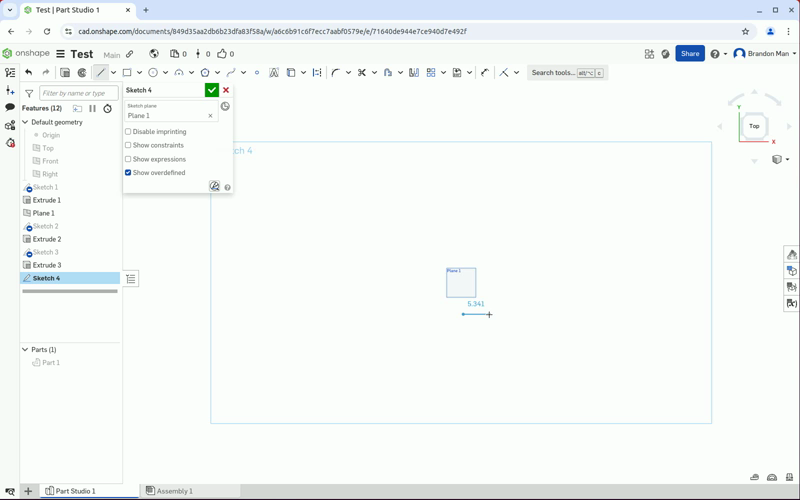
key_down(shift)
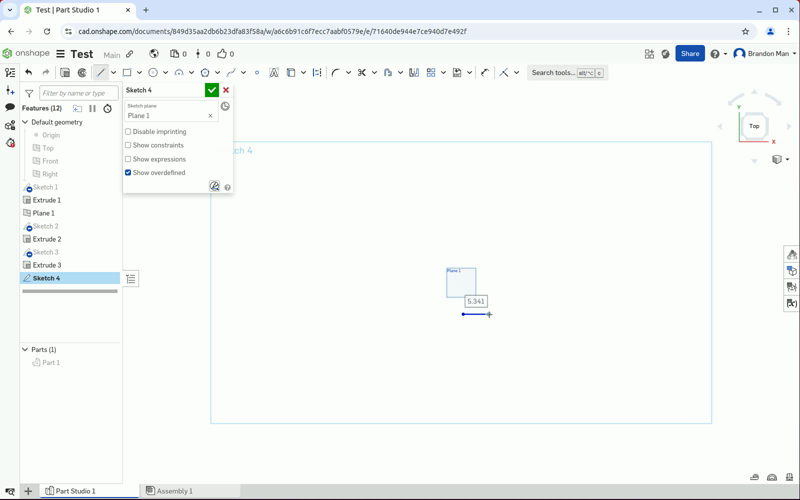
mouse_move(519, 314)
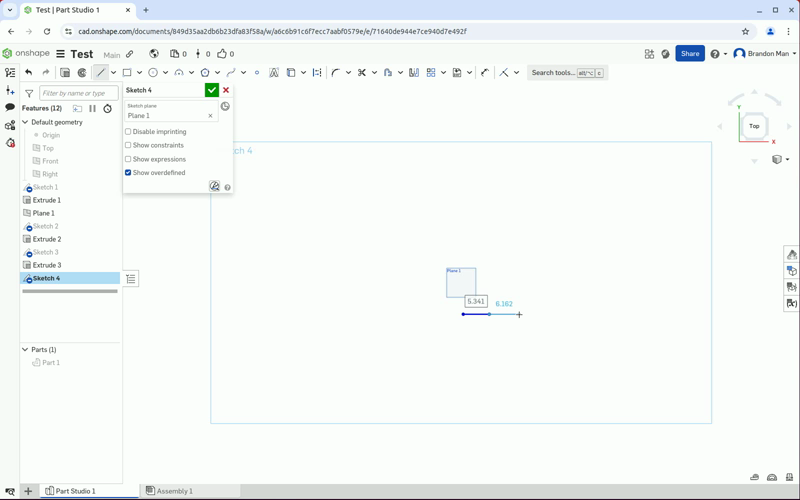
mouse_move(489, 283)
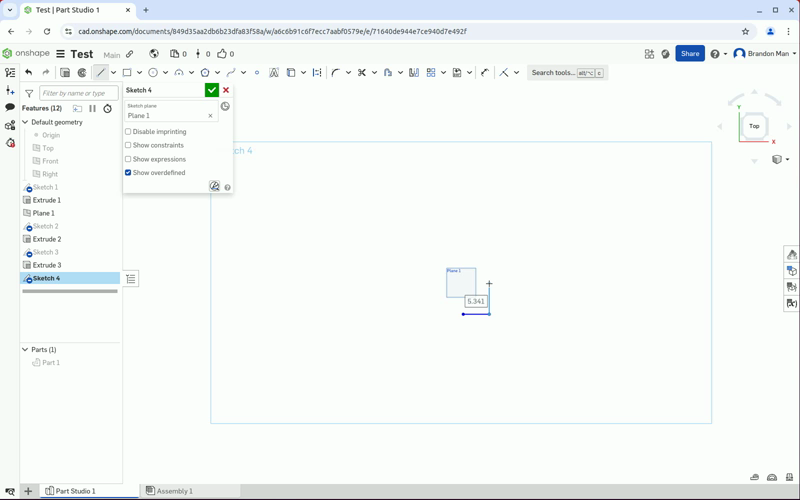
click(489, 283)
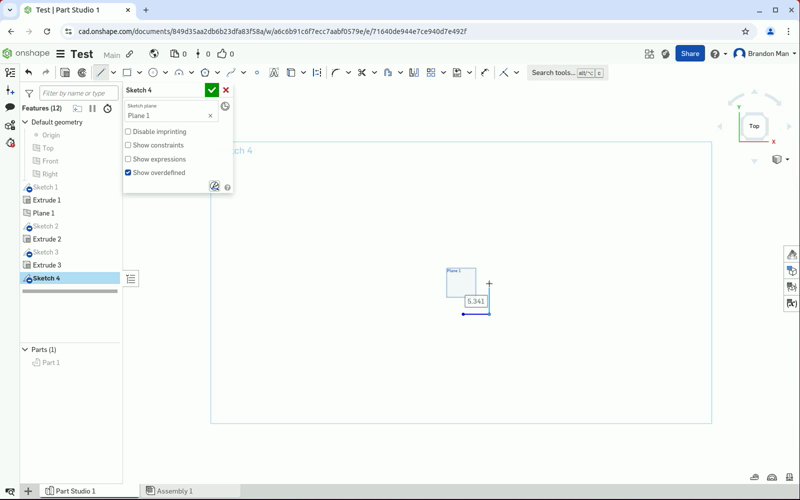
key_up(shift)
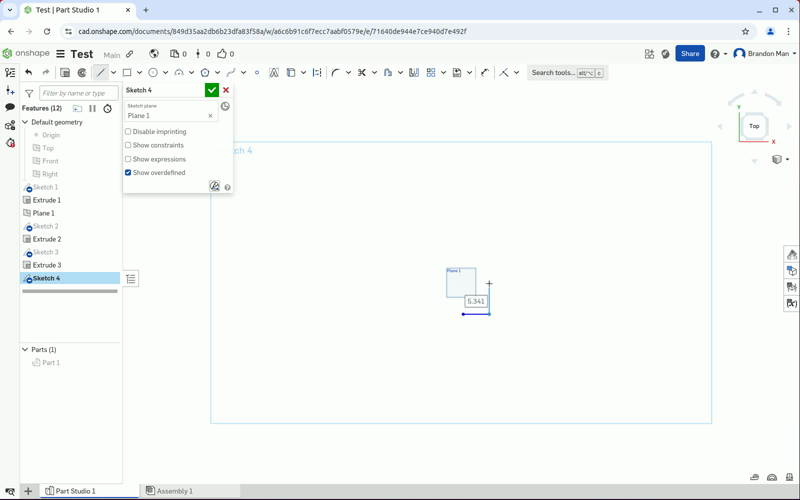
key_down(shift)
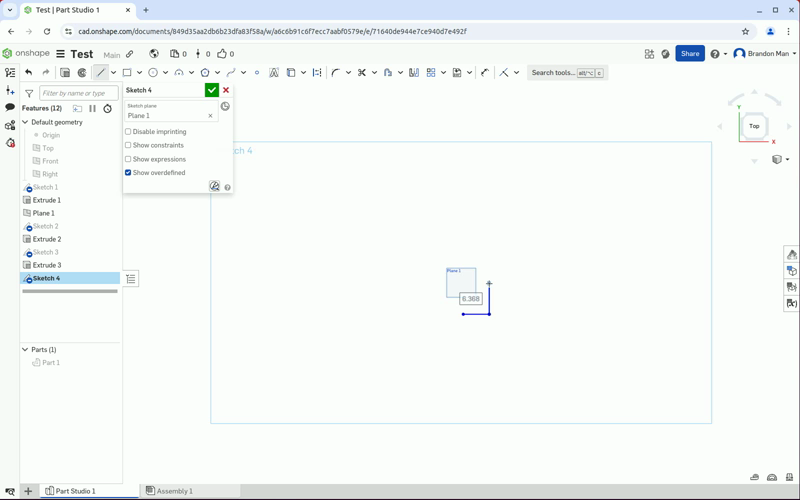
mouse_move(519, 283)
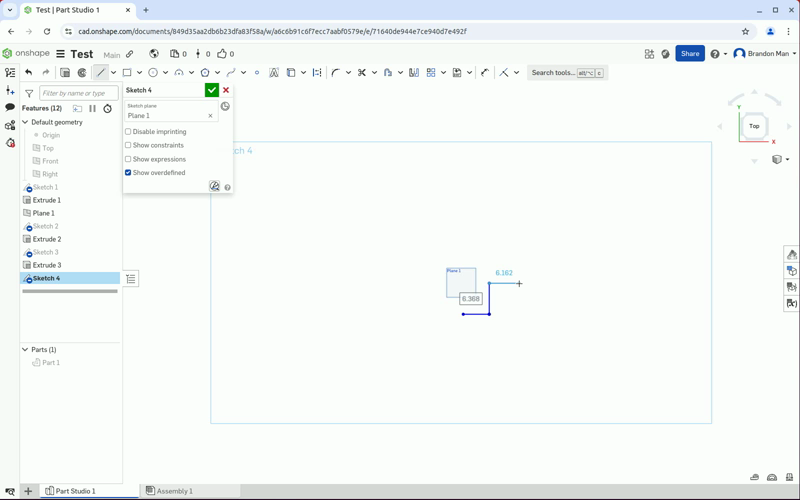
mouse_move(463, 283)
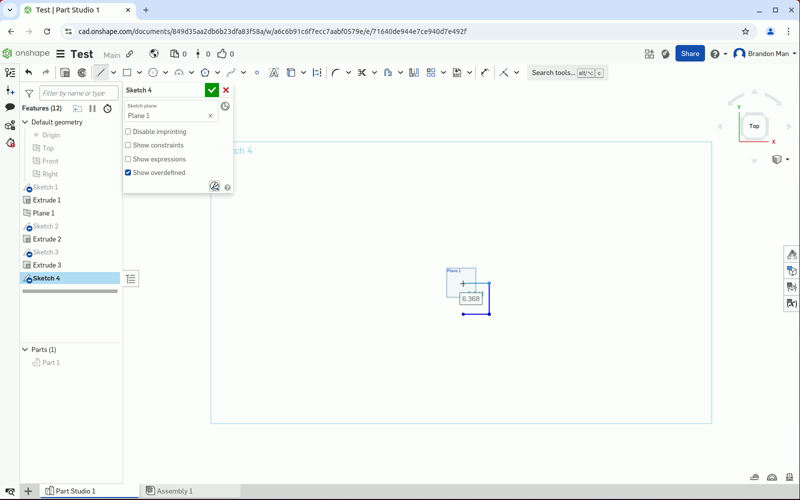
click(463, 283)
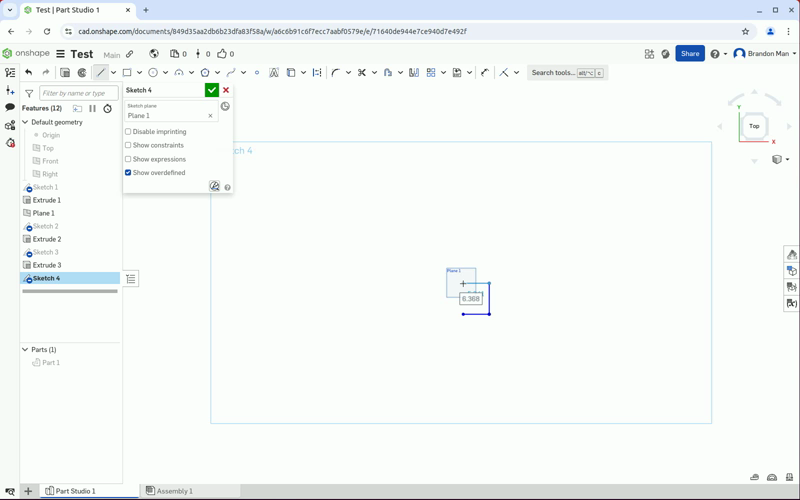
key_up(shift)
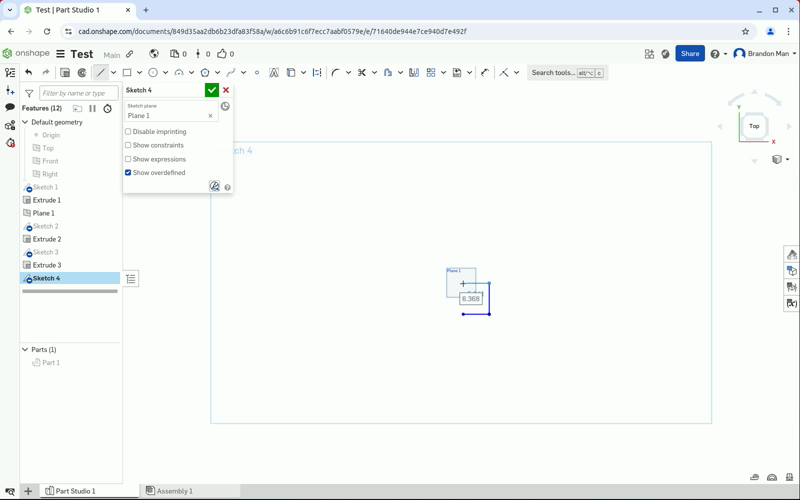
mouse_move(493, 283)
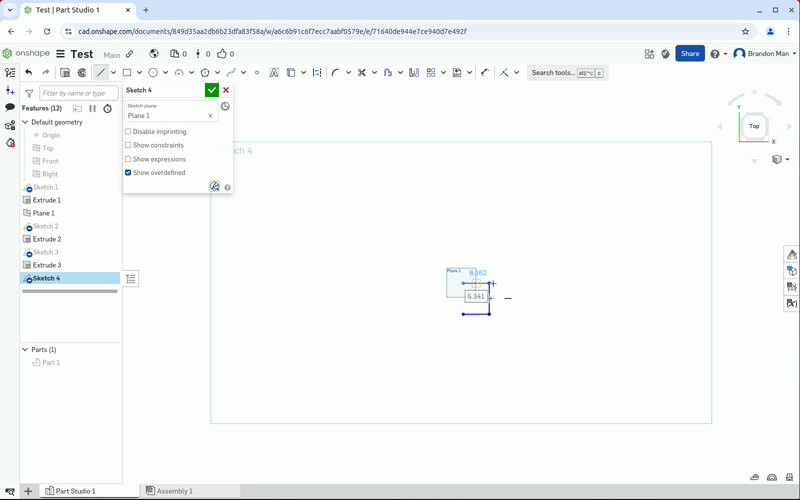
key_down(shift)
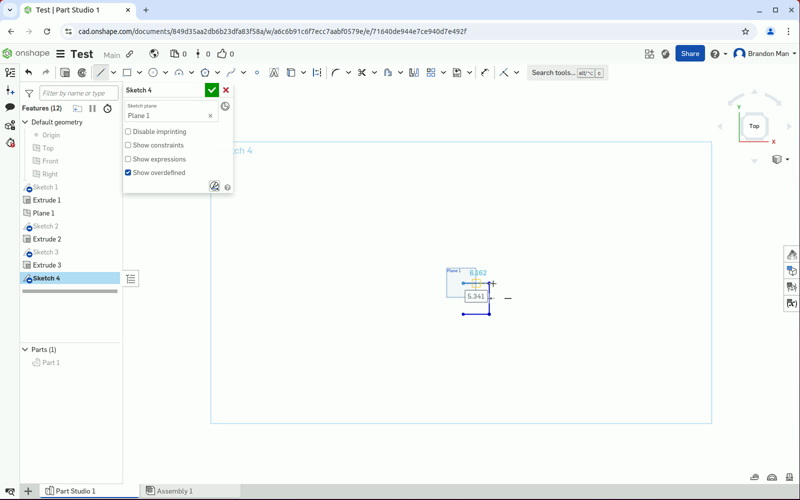
mouse_move(463, 314)
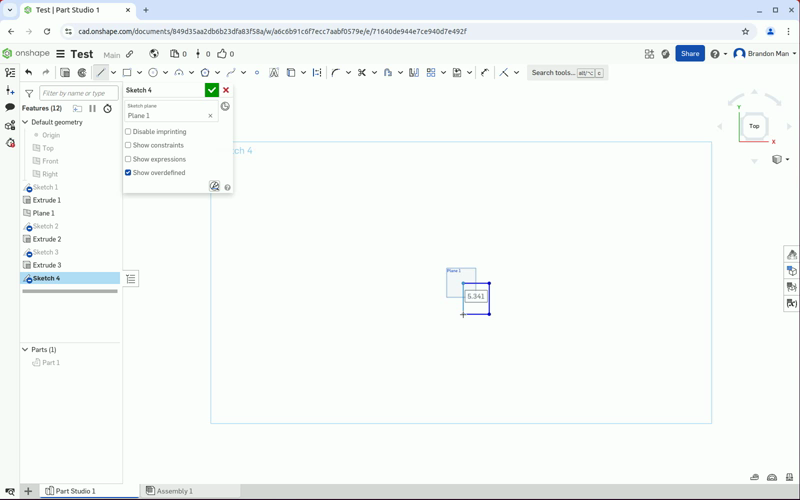
key_up(shift)
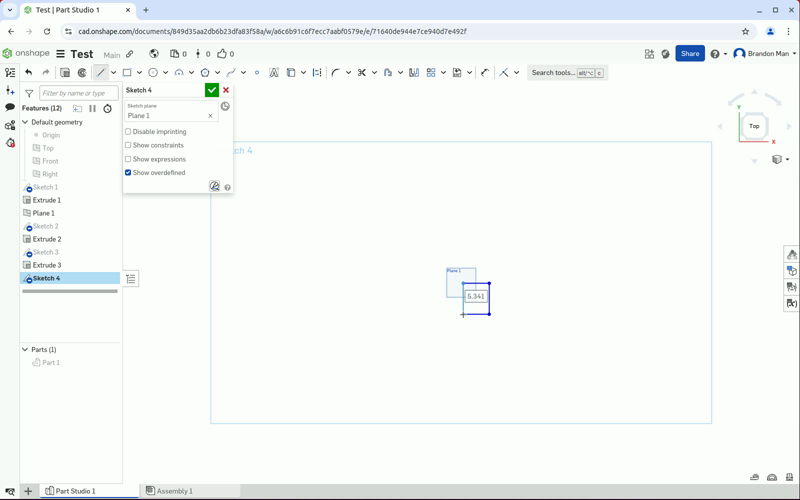
click(463, 314)
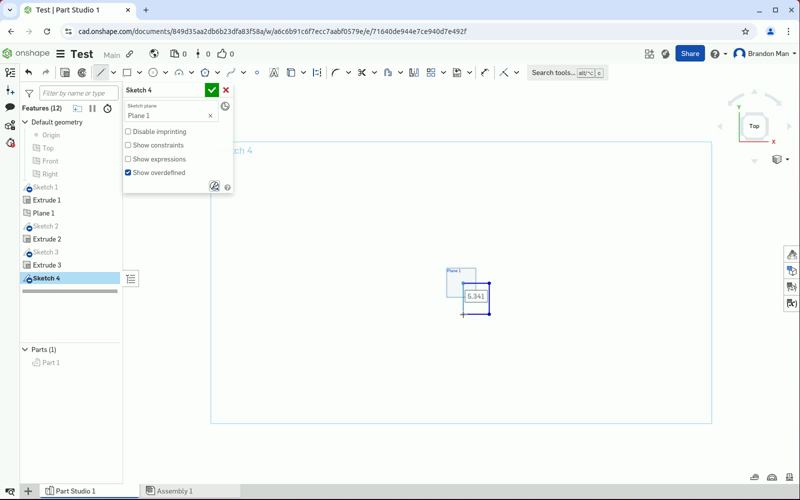
key(esc)
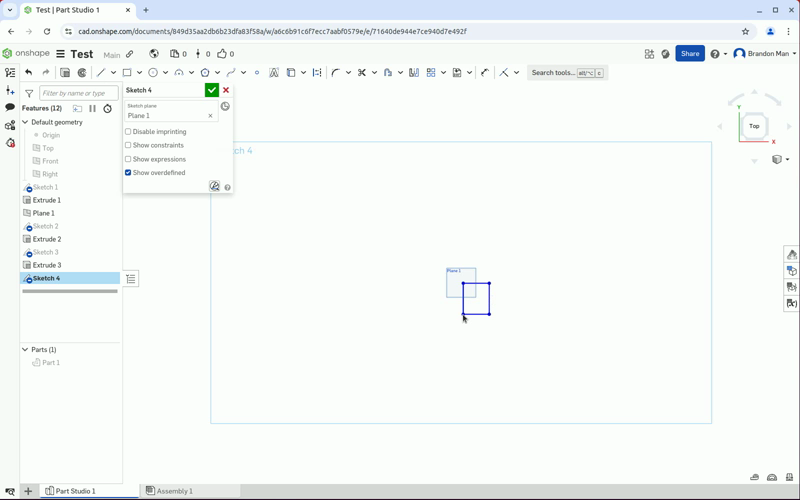
mouse_move(487, 295)
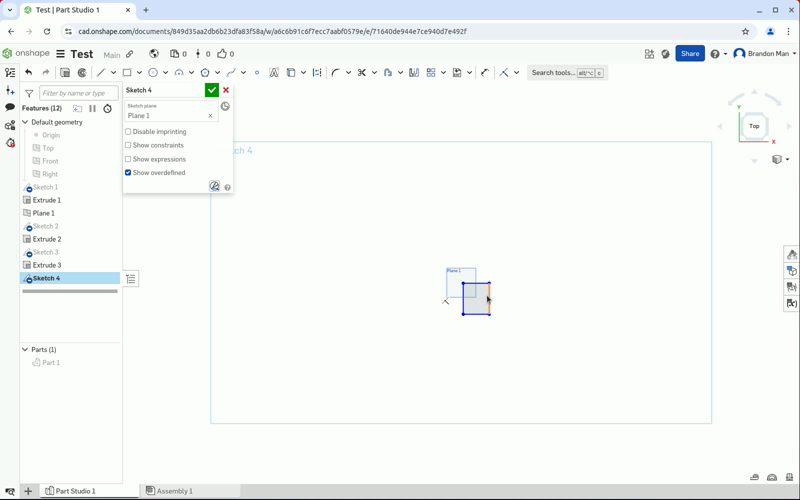
scroll(6)
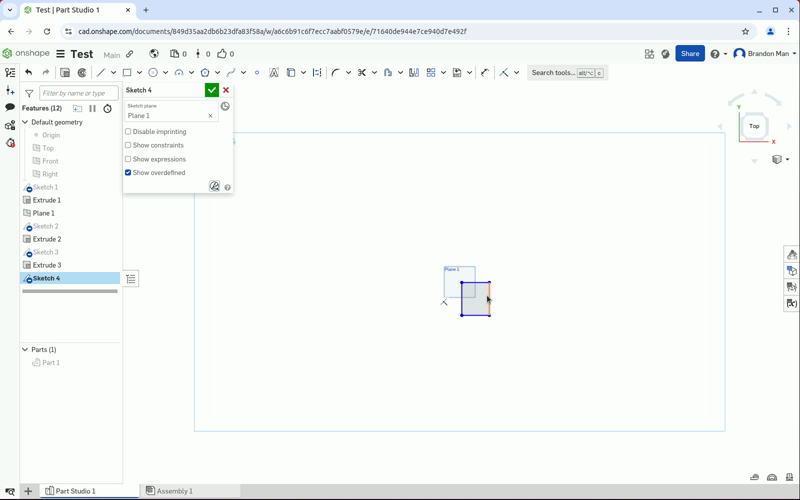
scroll(6)
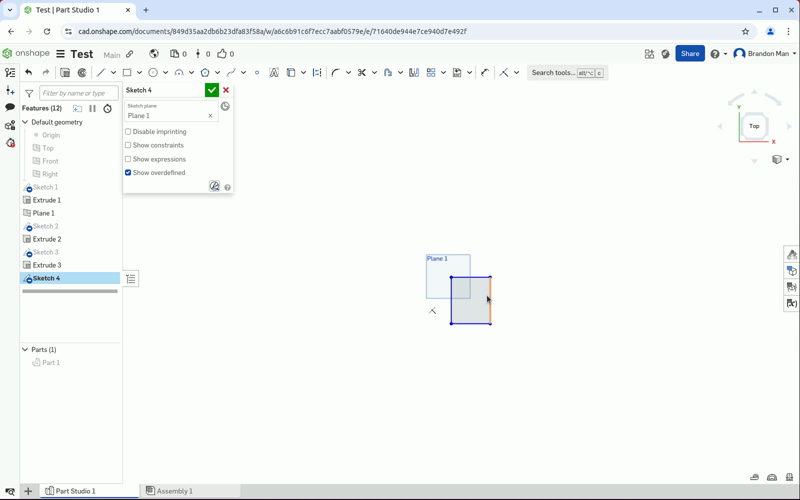
scroll(6)
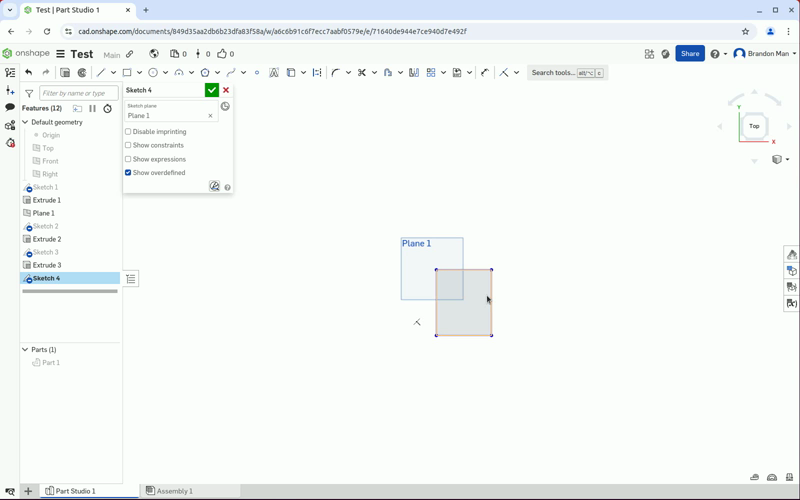
scroll(6)
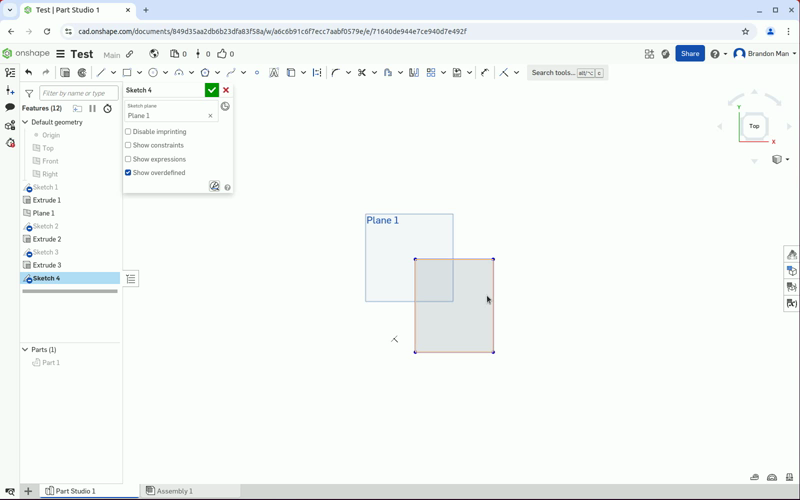
scroll(6)
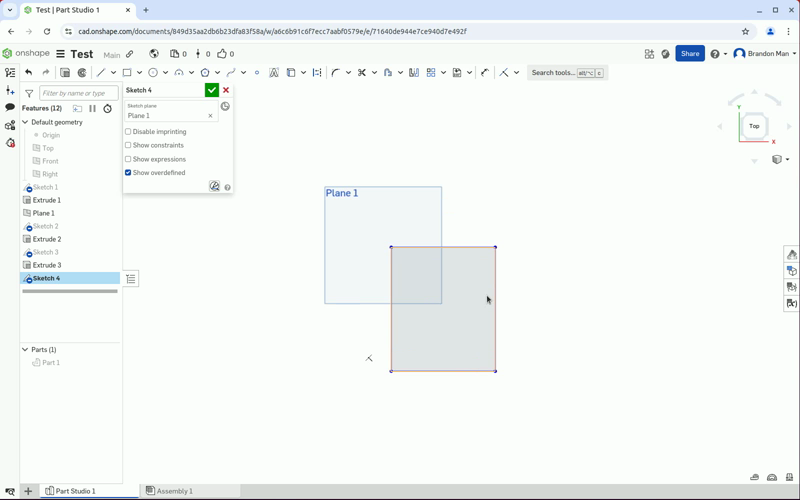
scroll(6)
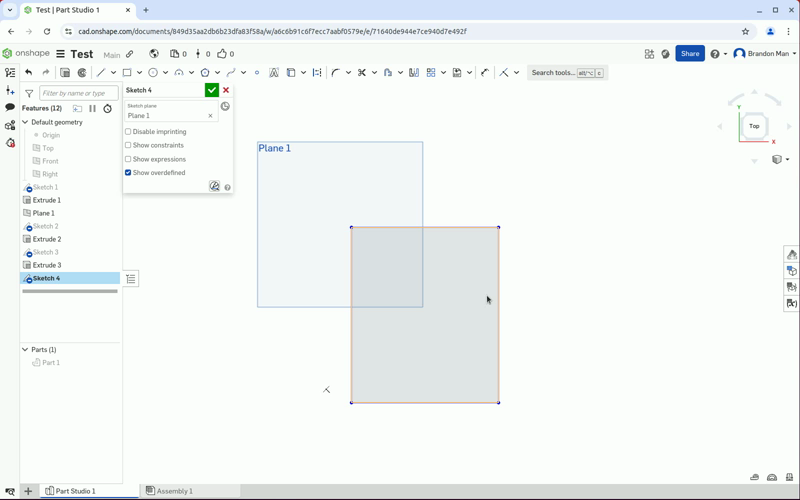
scroll(6)
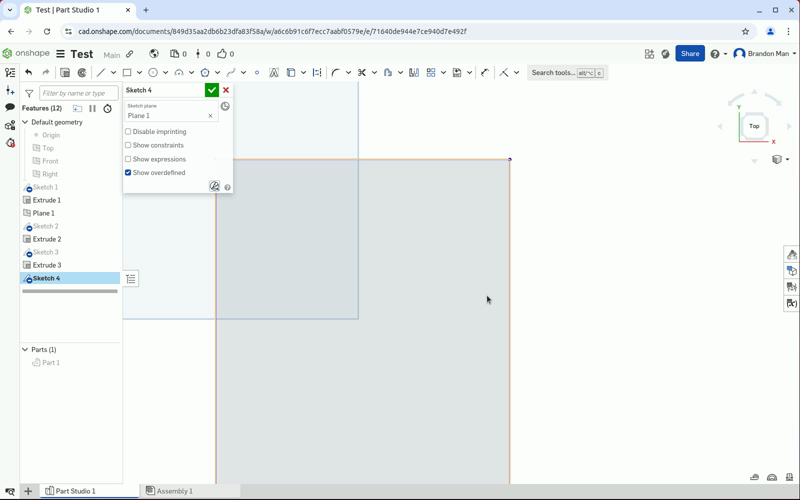
click(487, 295)
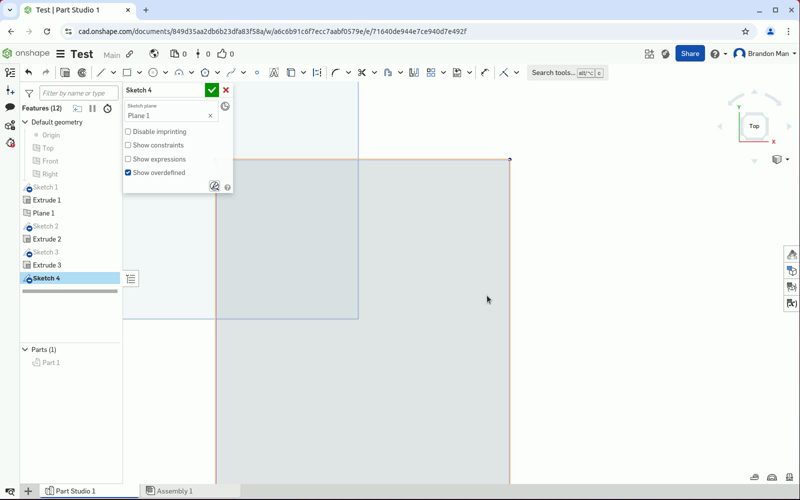
scroll(-6)
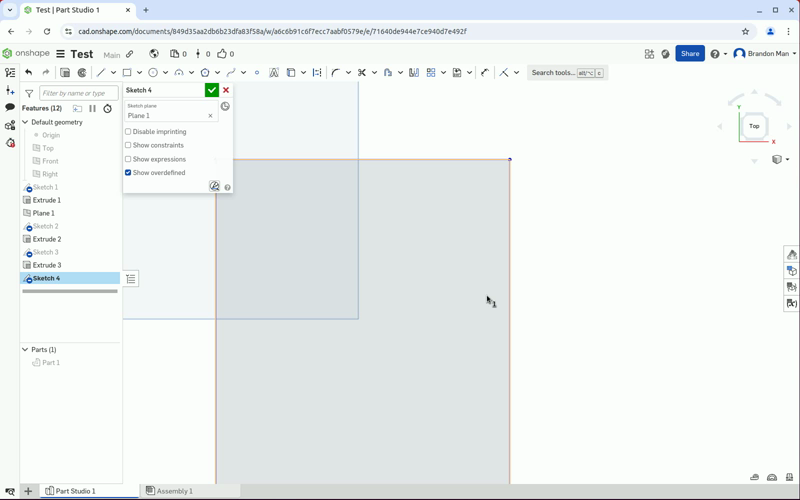
scroll(-6)
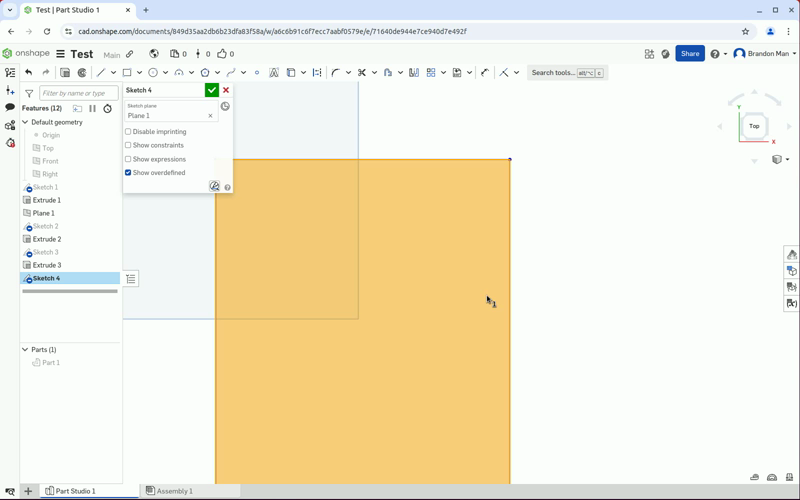
scroll(-6)
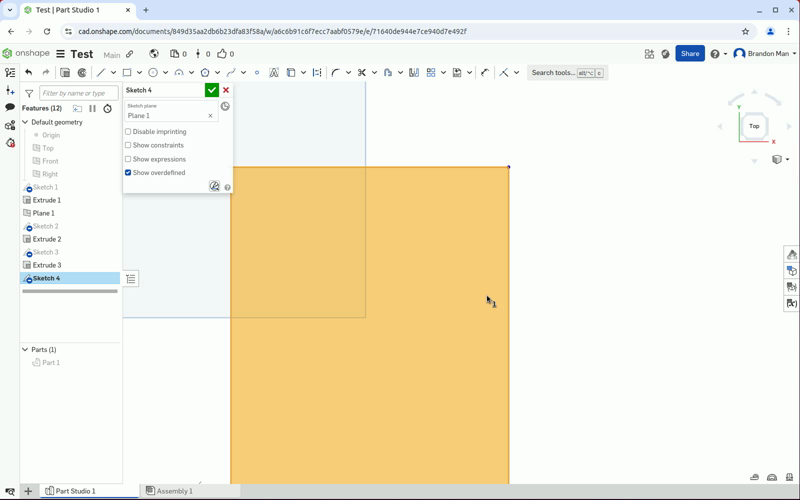
scroll(-6)
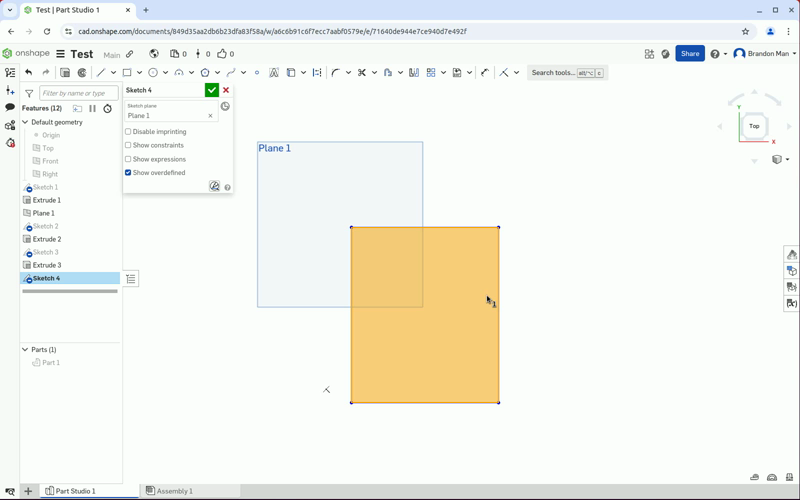
scroll(-6)
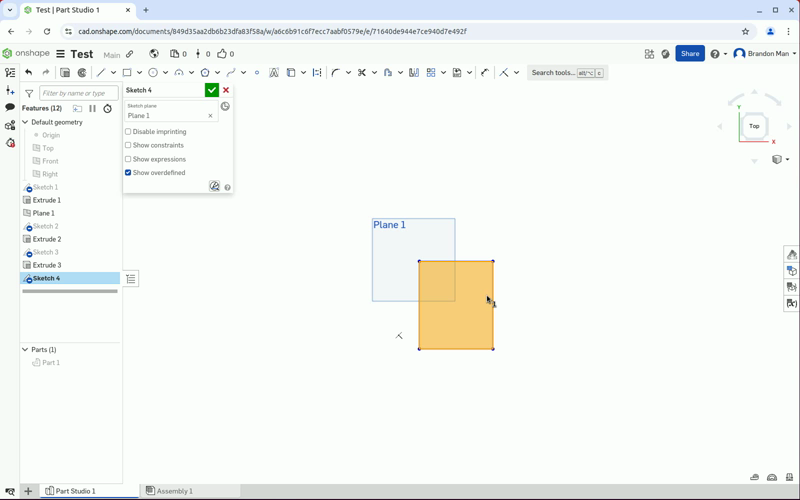
scroll(-6)
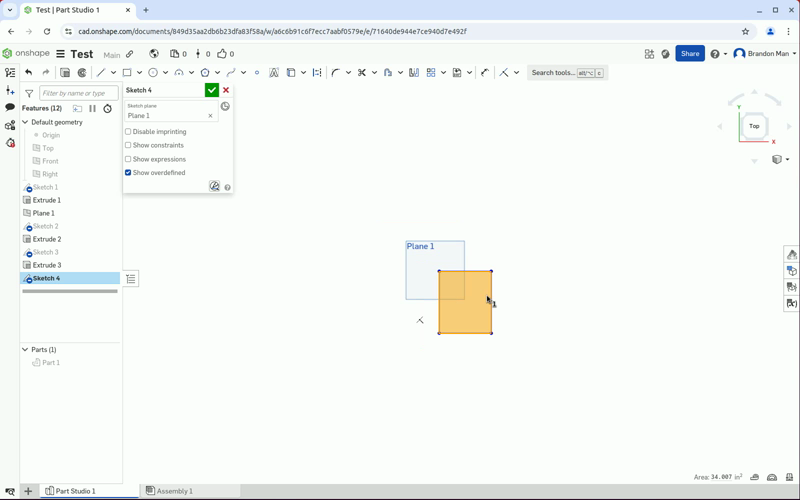
scroll(-6)
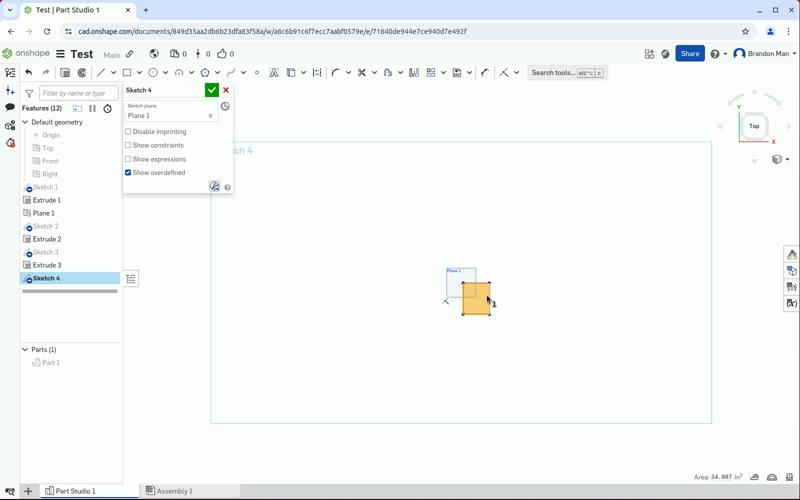
mouse_move(73, 352)
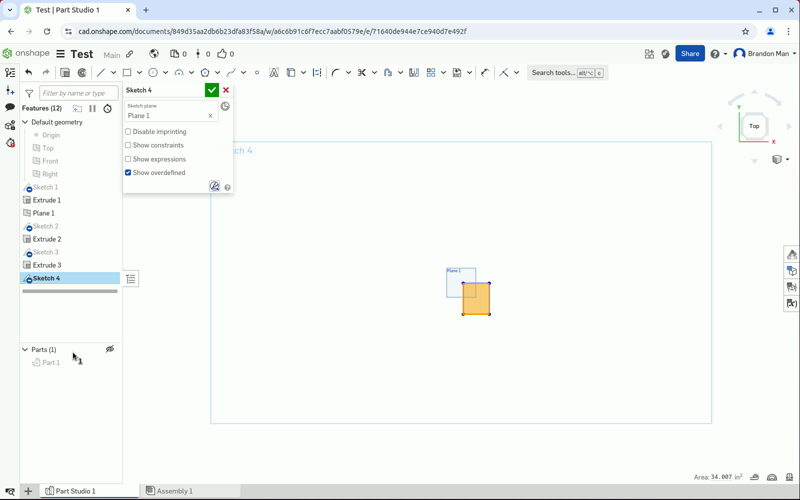
key(shift+y)
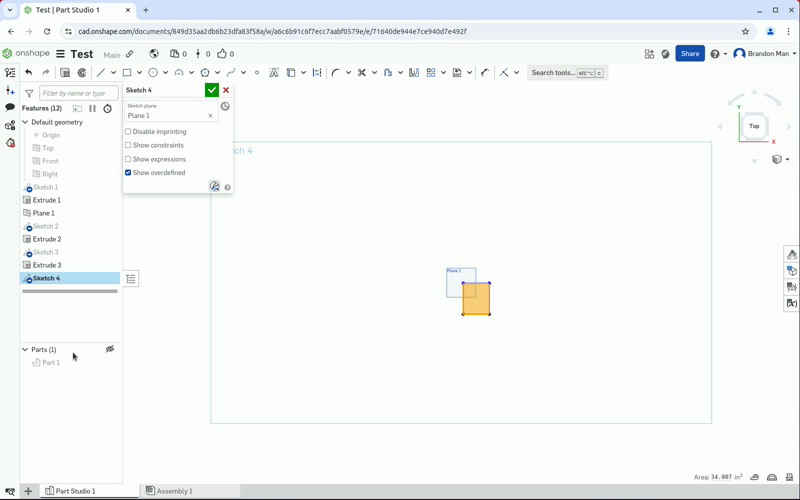
key(shift+e)
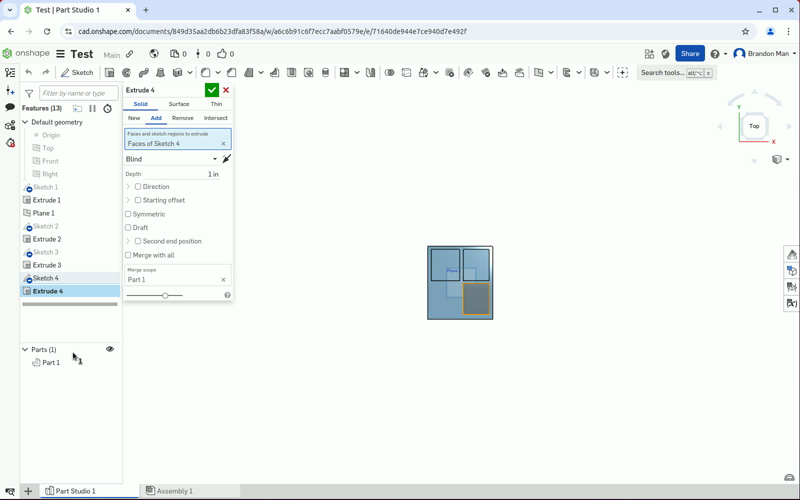
mouse_move(143, 106)
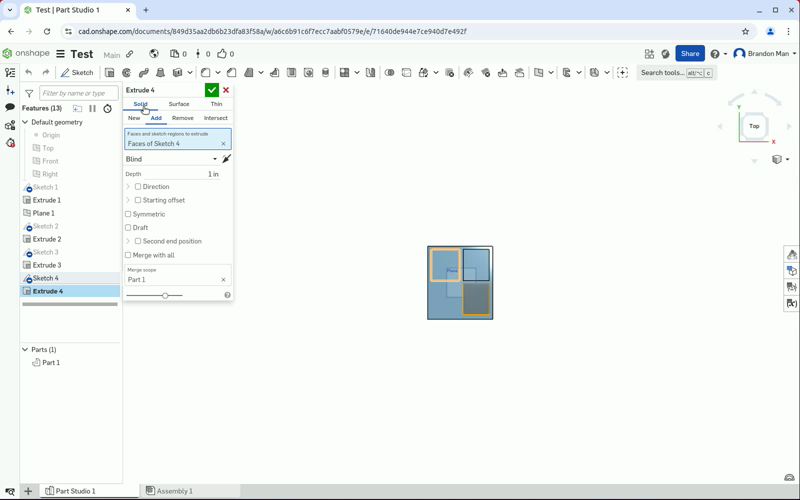
click(143, 106)
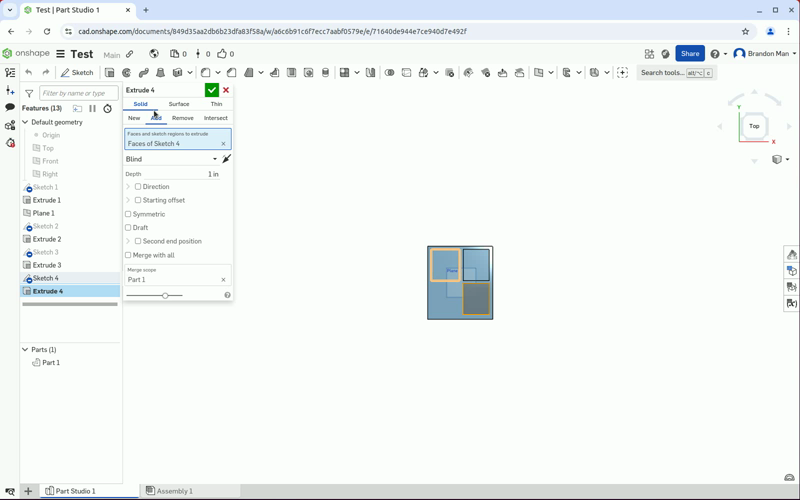
mouse_move(186, 120)
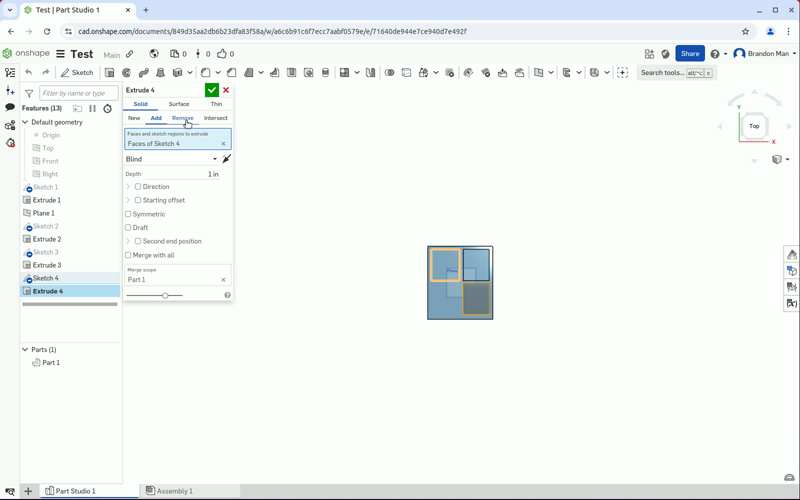
click(186, 120)
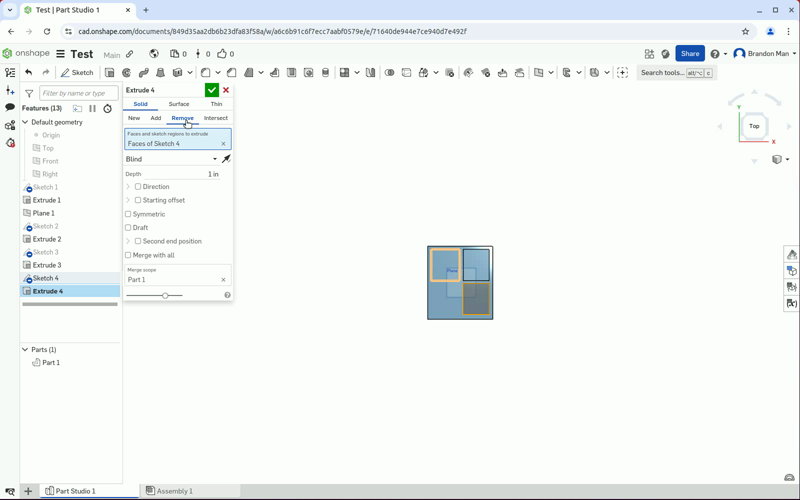
key(tab, 4)
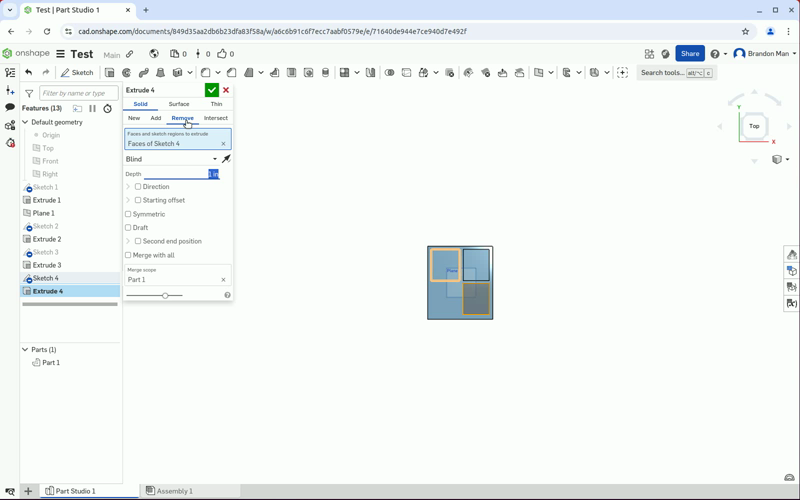
text(22.386)
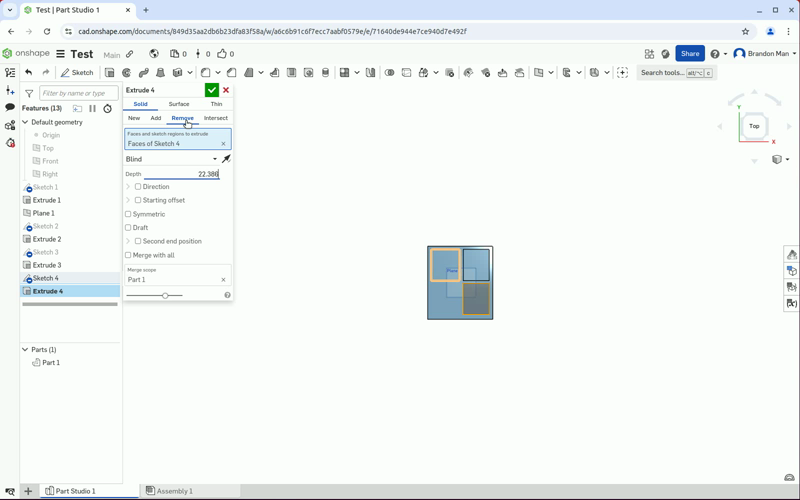
key(tab, 6)
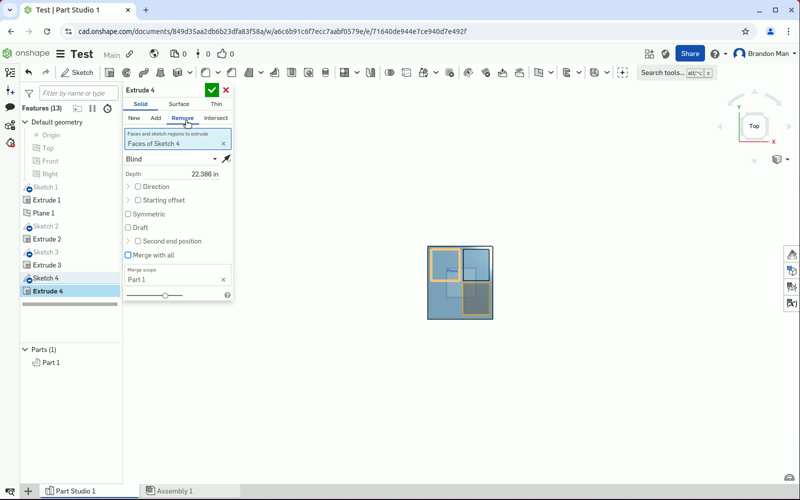
key(space)
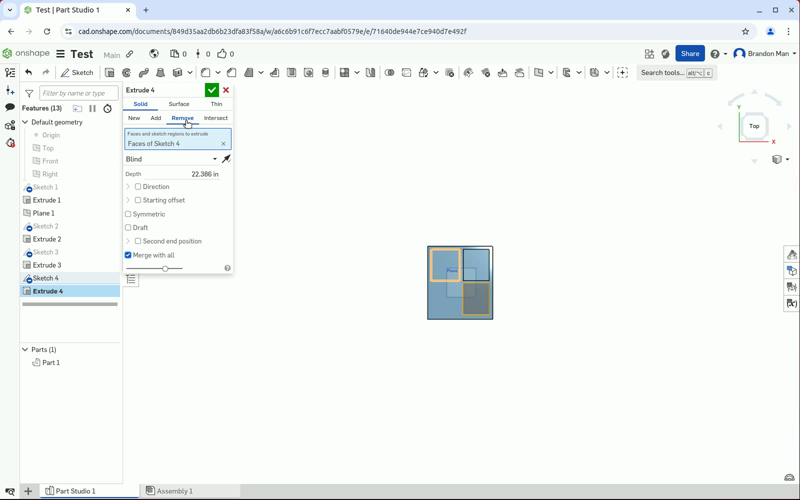
key(enter)
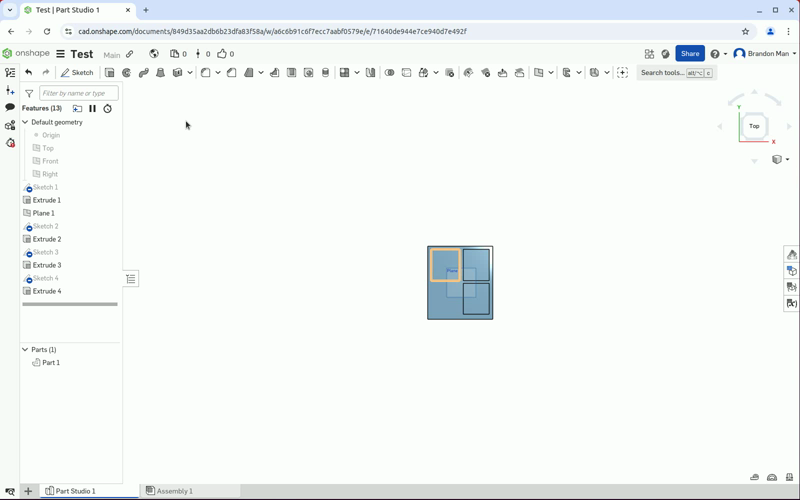
key(shift+h)
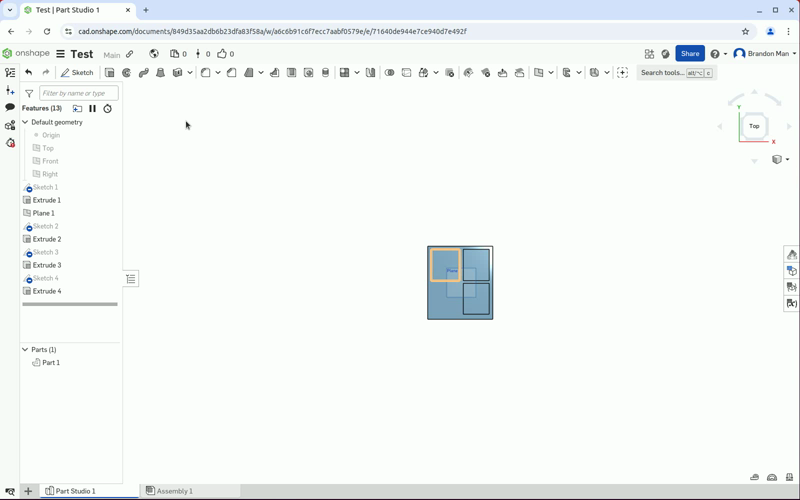
key(shift+h)
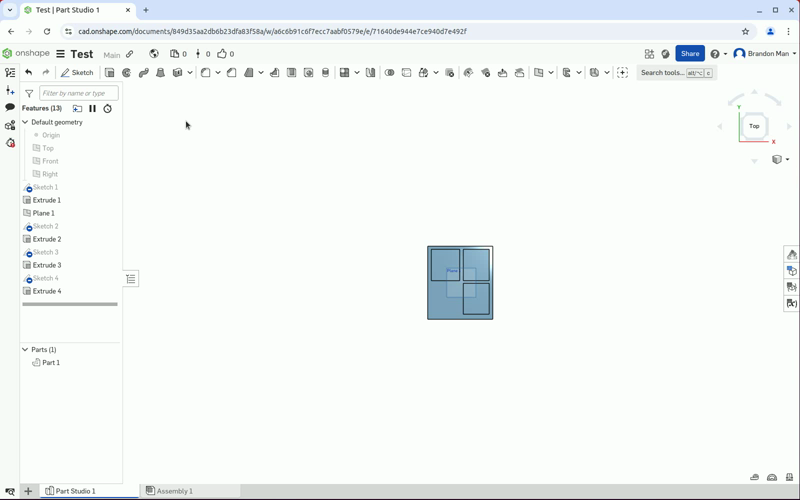
mouse_move(73, 189)
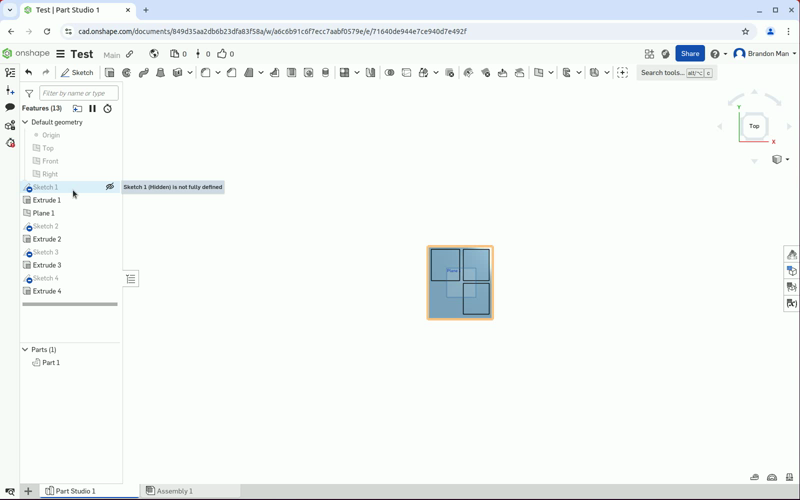
click(73, 189)
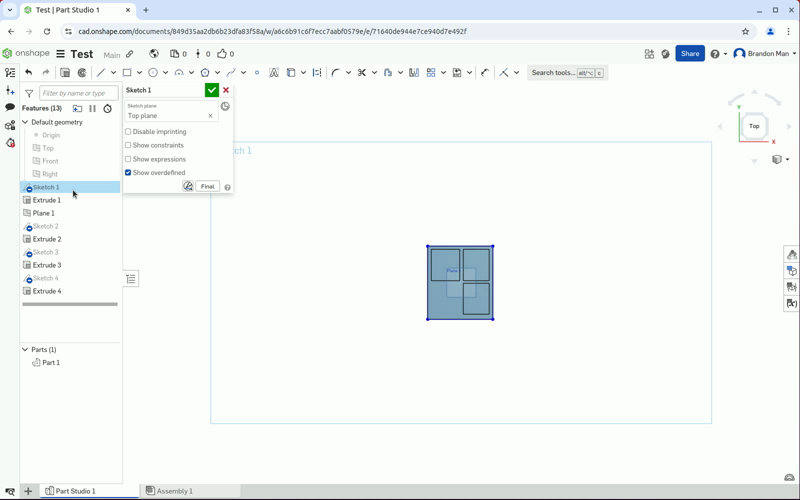
mouse_move(229, 92)
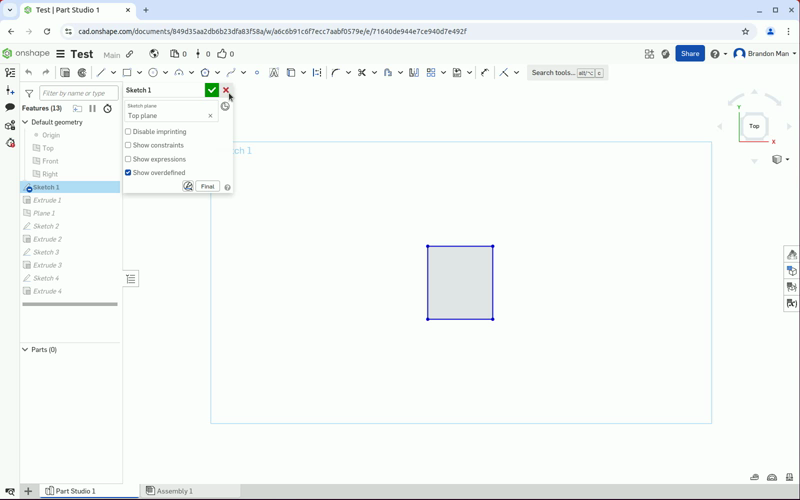
click(229, 92)
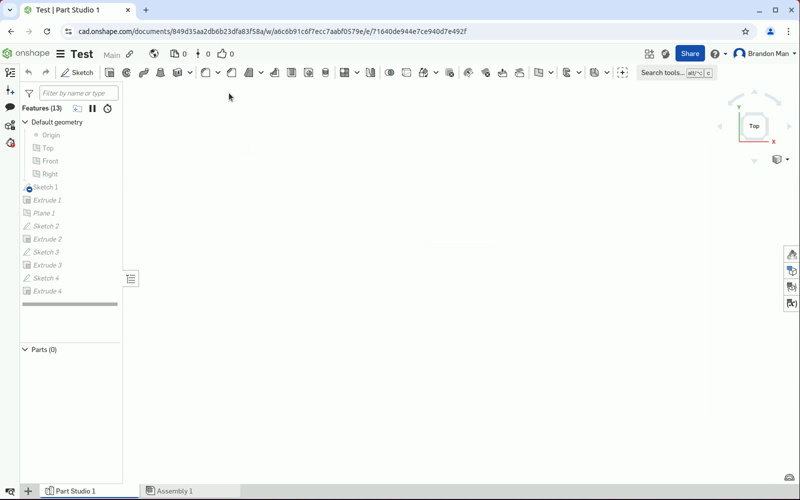
key(shift+s)
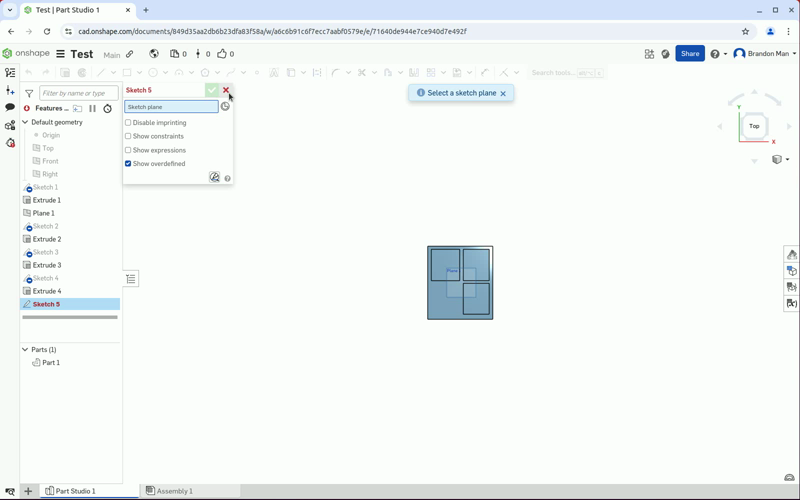
mouse_move(73, 215)
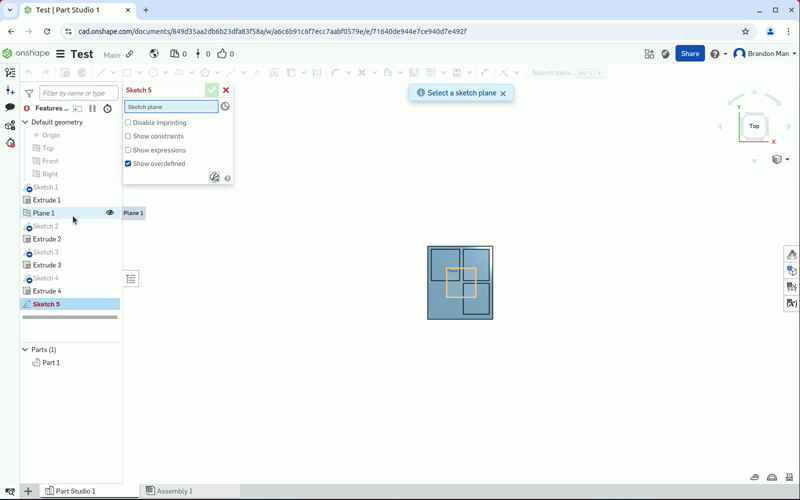
click(73, 215)
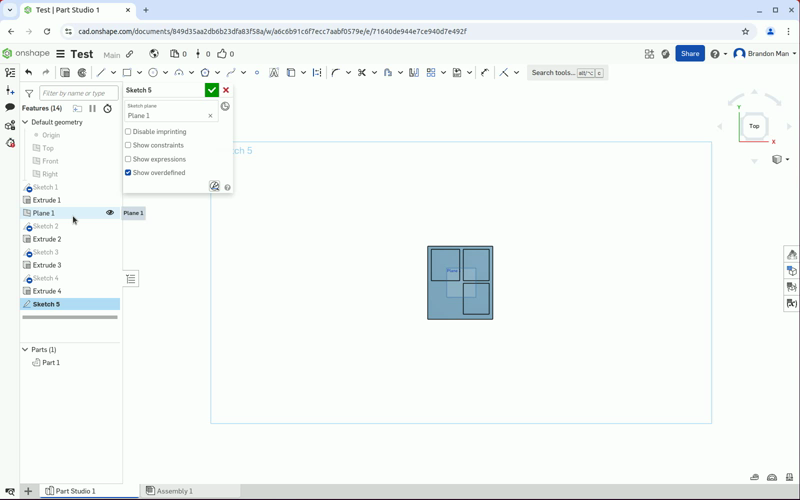
mouse_move(73, 352)
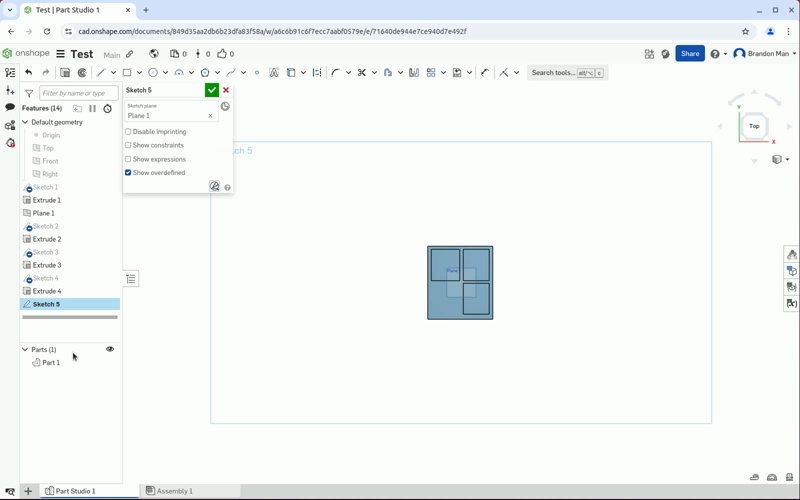
key(y)
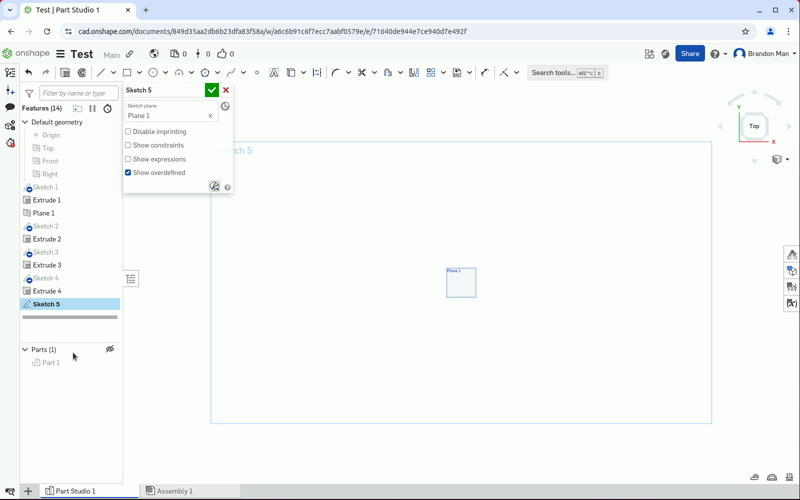
key(l)
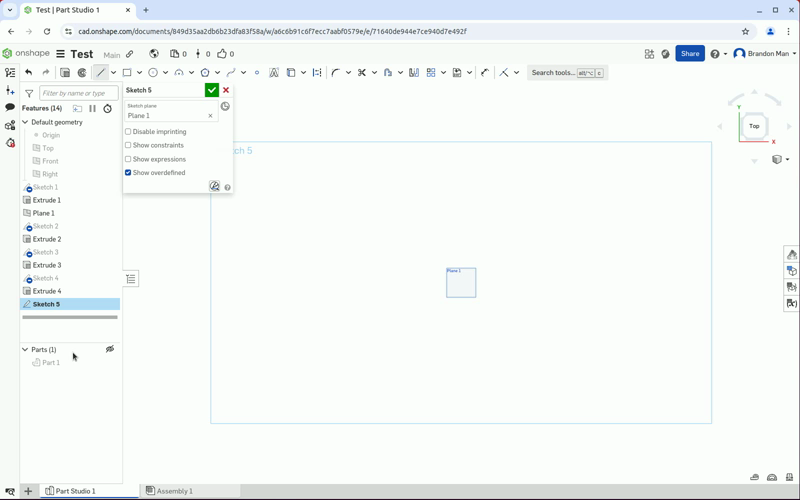
key_down(shift)
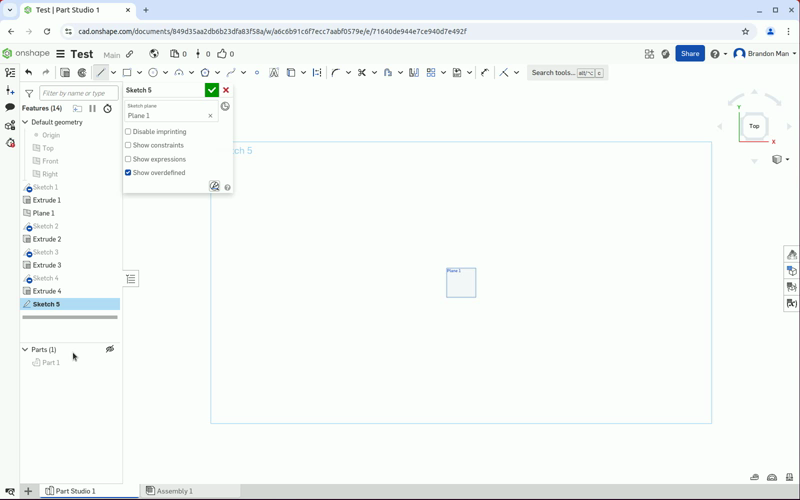
mouse_move(431, 314)
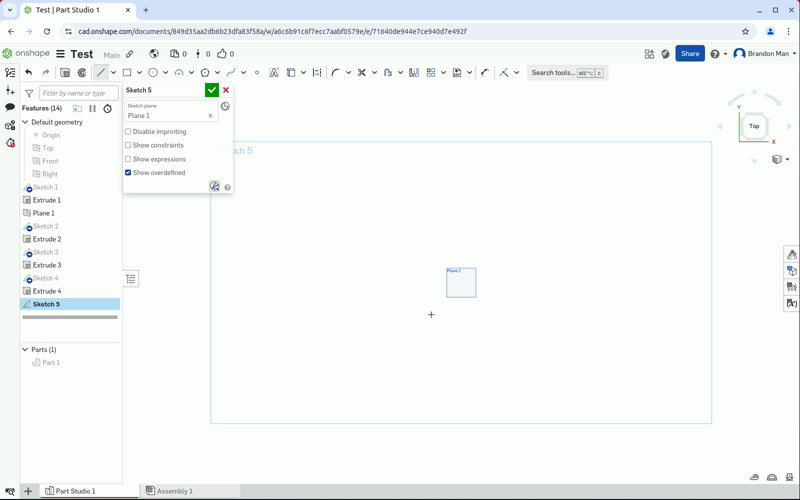
click(431, 314)
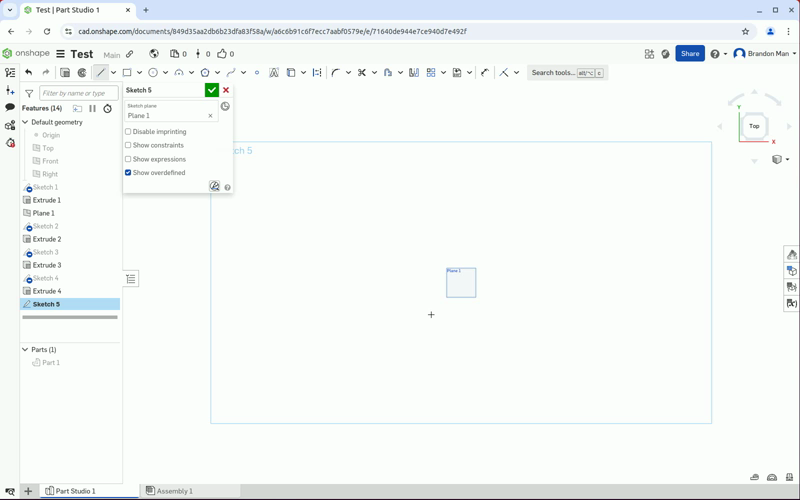
key_up(shift)
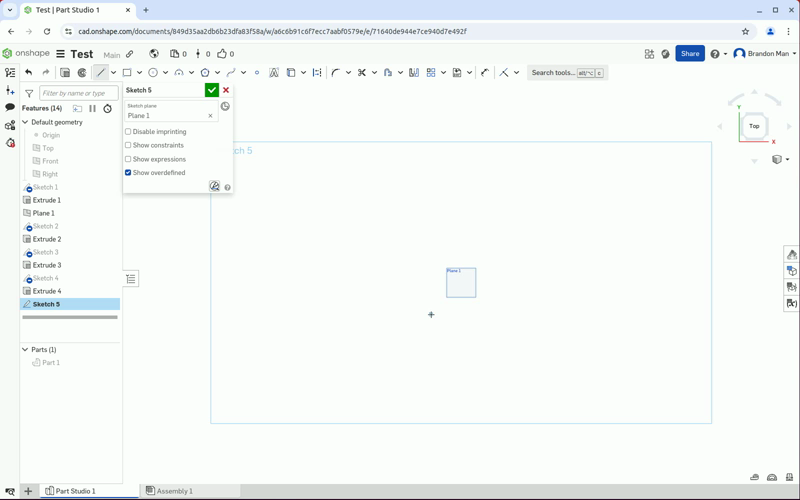
key_down(shift)
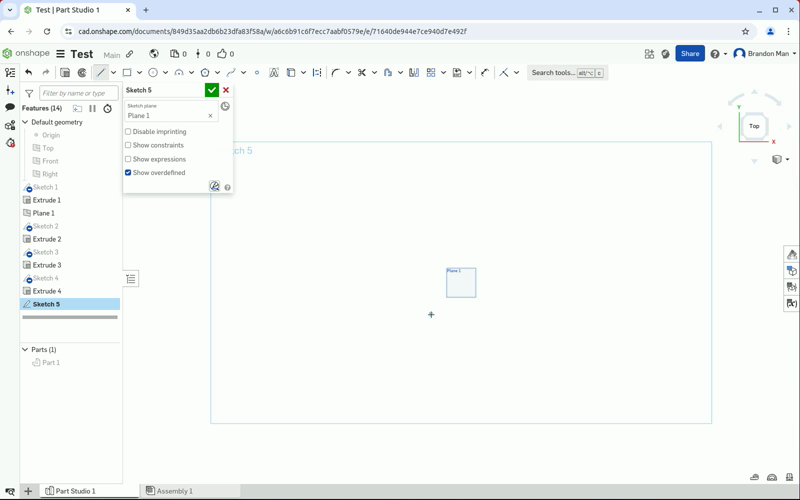
mouse_move(461, 314)
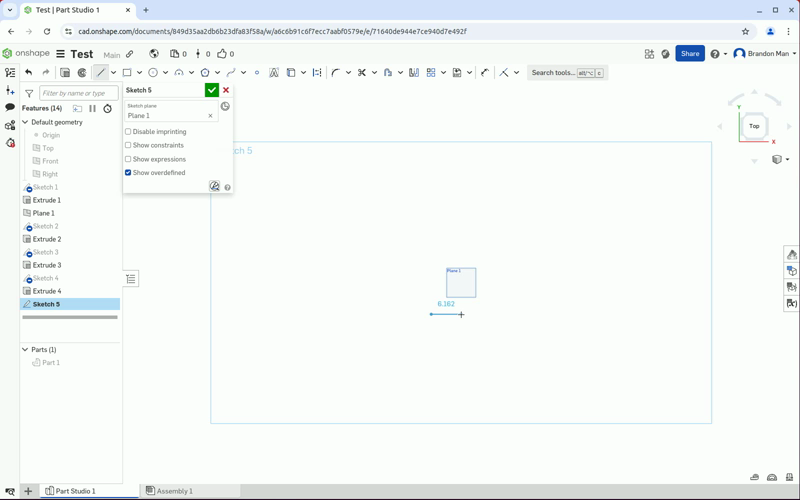
mouse_move(459, 314)
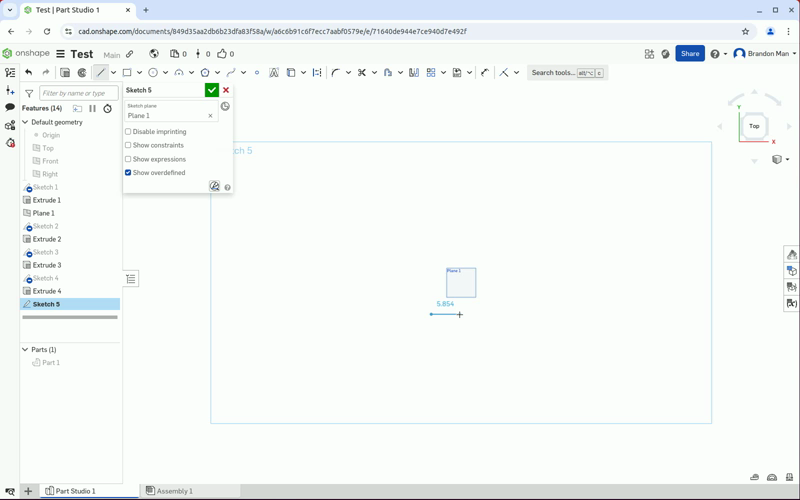
click(459, 314)
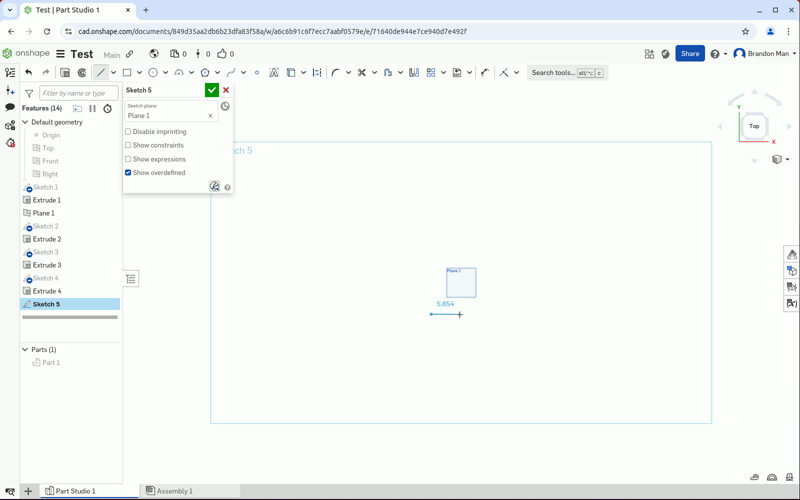
key_up(shift)
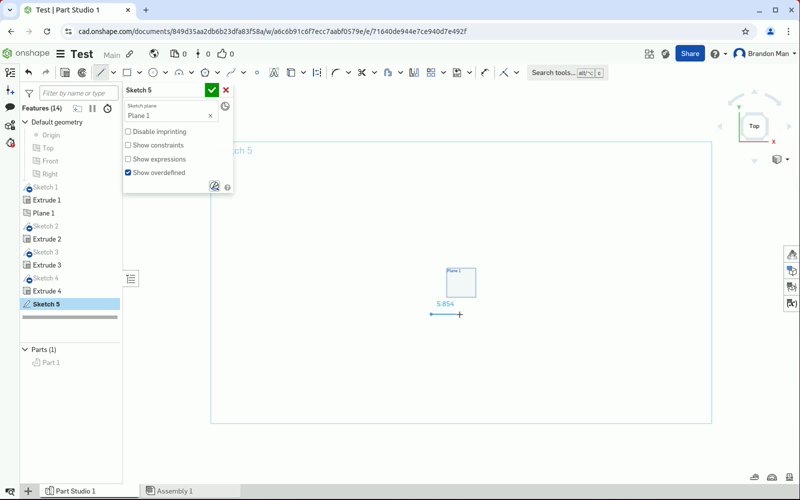
key_down(shift)
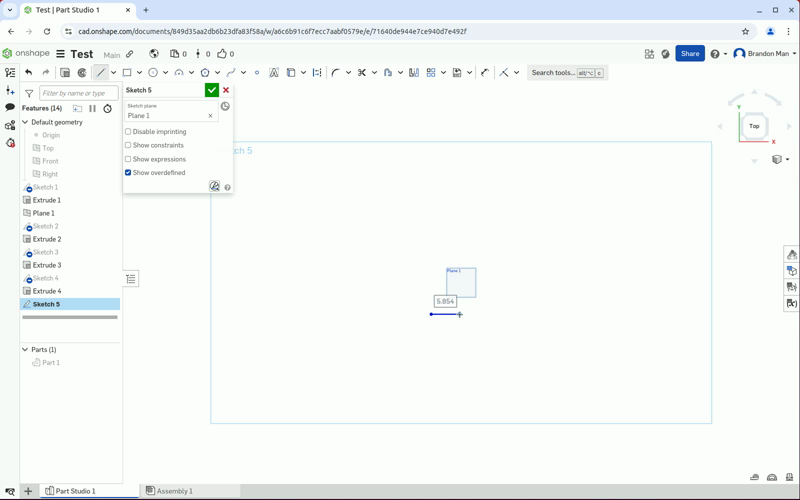
mouse_move(489, 314)
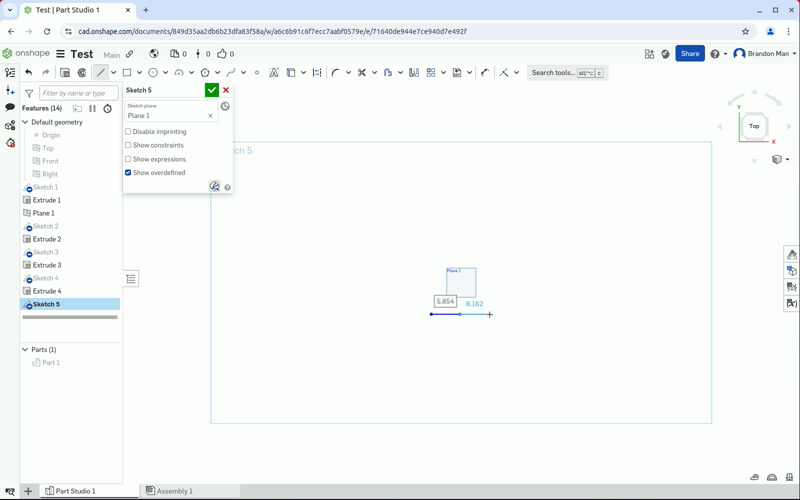
mouse_move(459, 283)
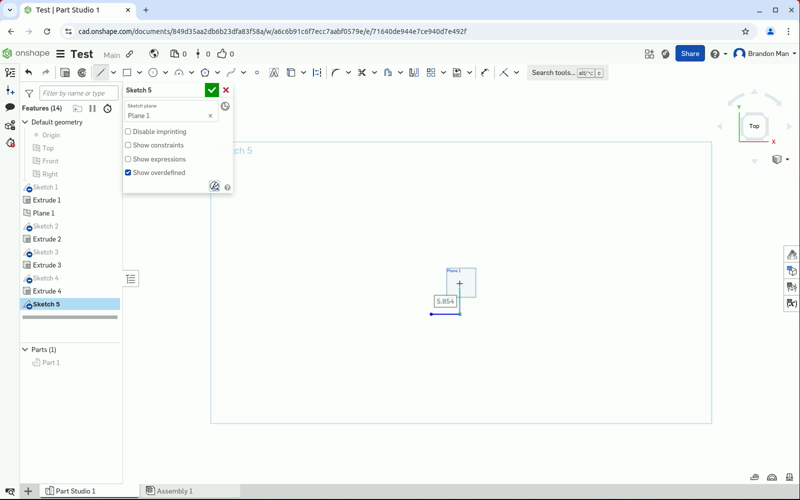
click(459, 283)
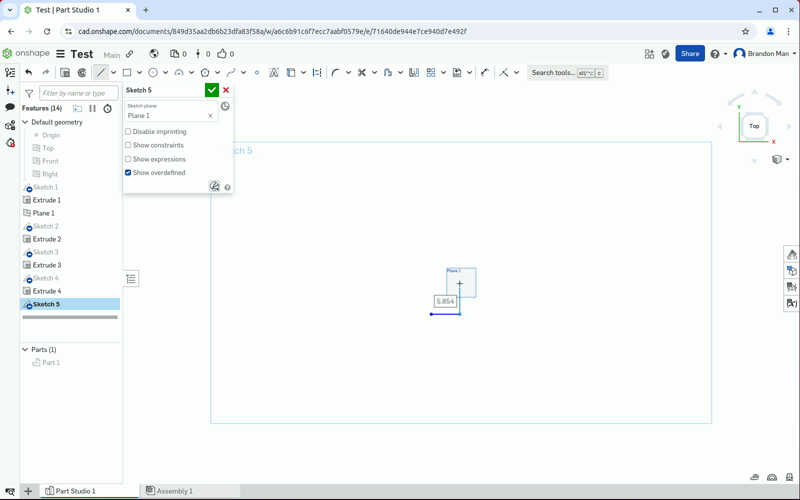
key_up(shift)
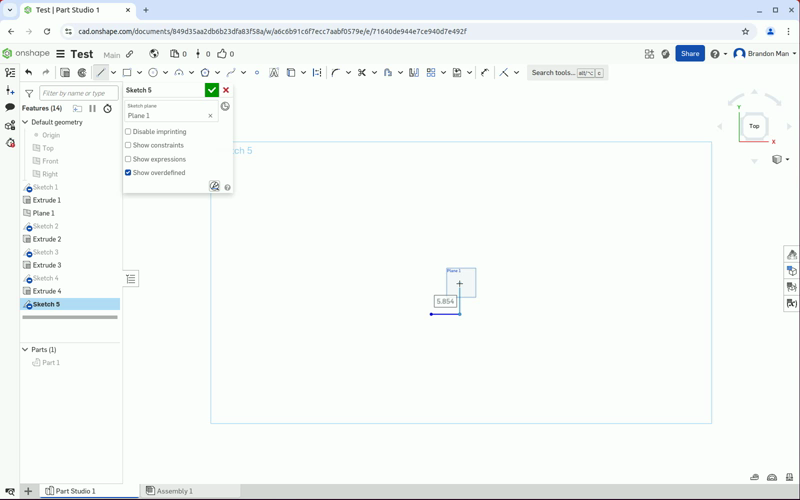
key_down(shift)
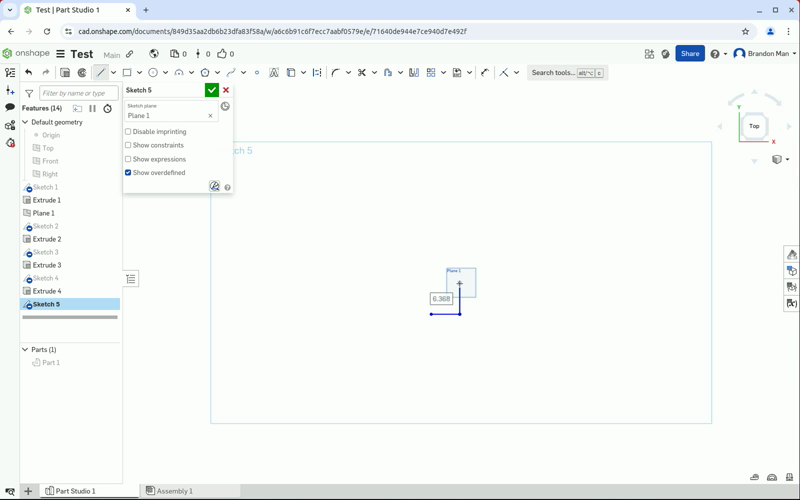
mouse_move(489, 283)
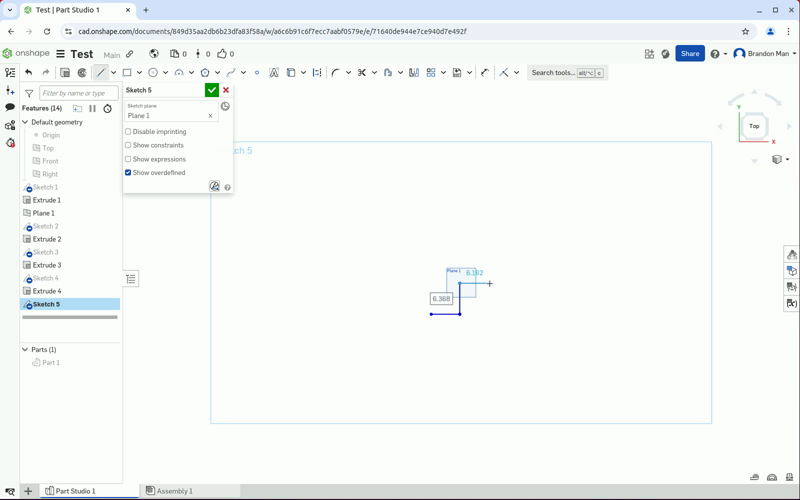
mouse_move(431, 283)
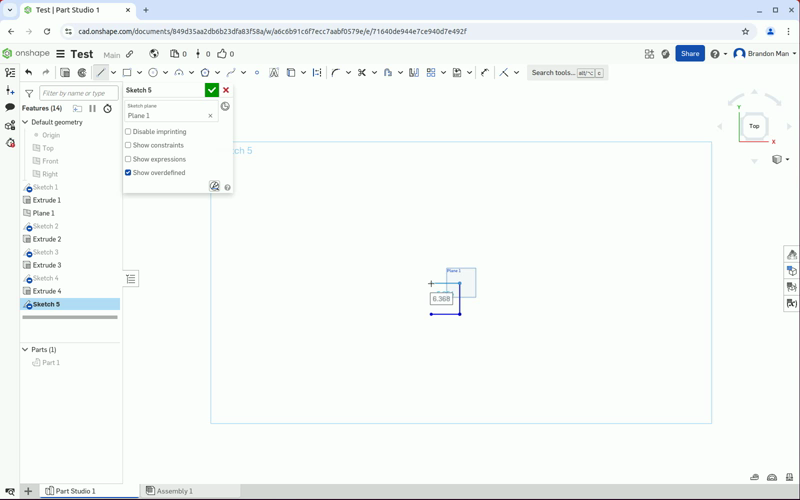
click(431, 283)
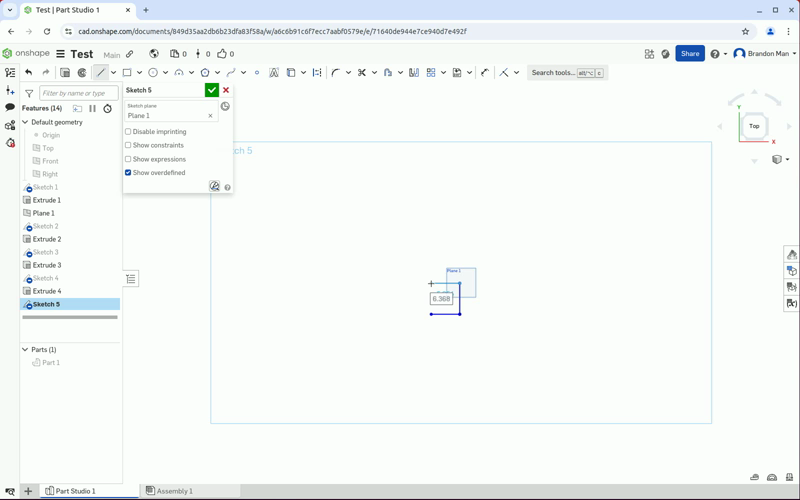
key_up(shift)
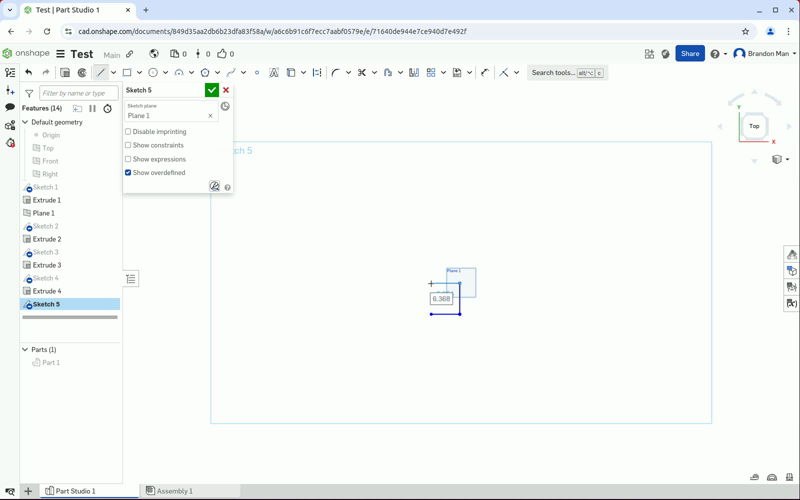
mouse_move(461, 283)
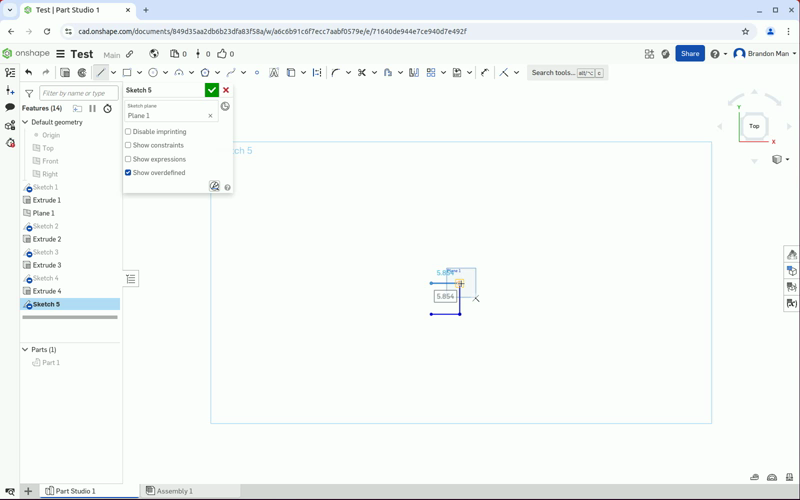
key_down(shift)
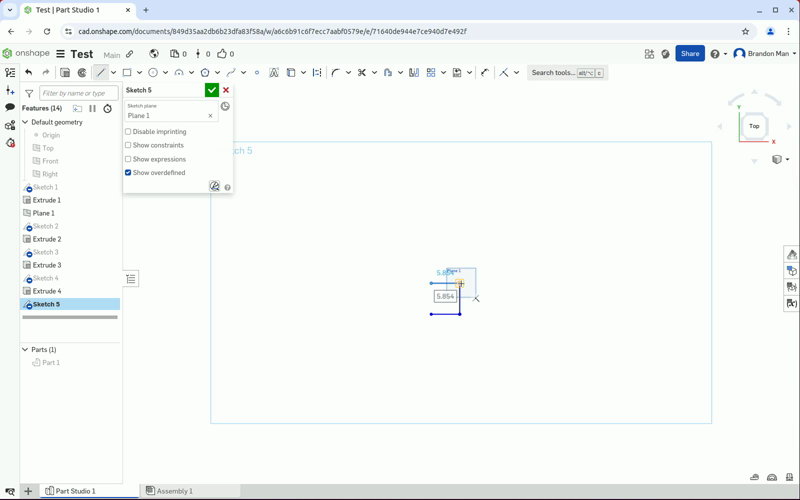
mouse_move(431, 314)
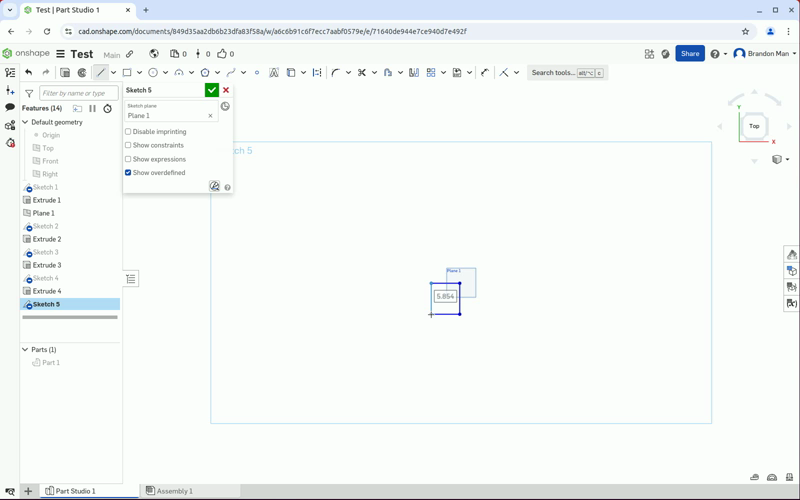
key_up(shift)
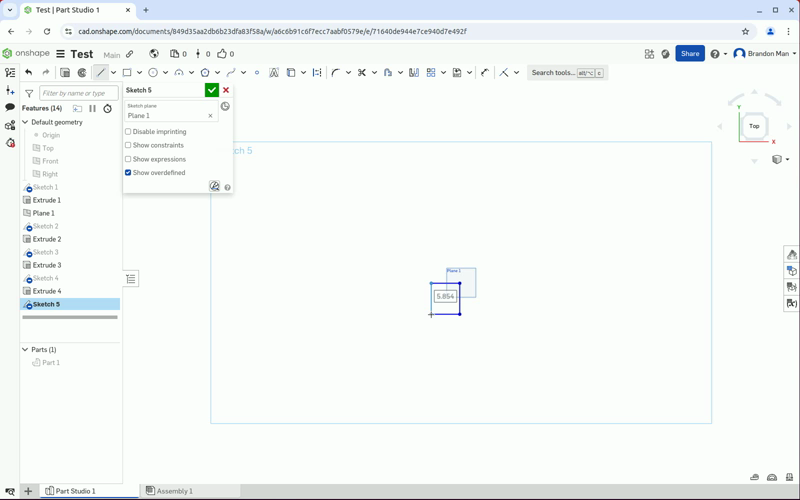
click(431, 314)
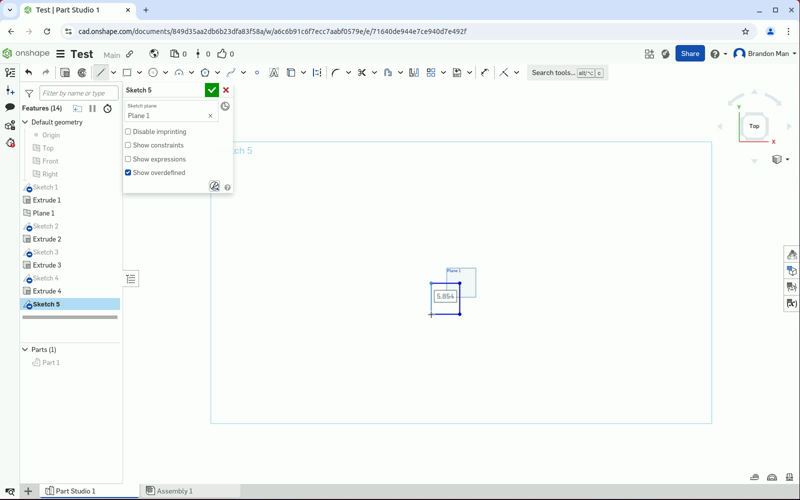
key(esc)
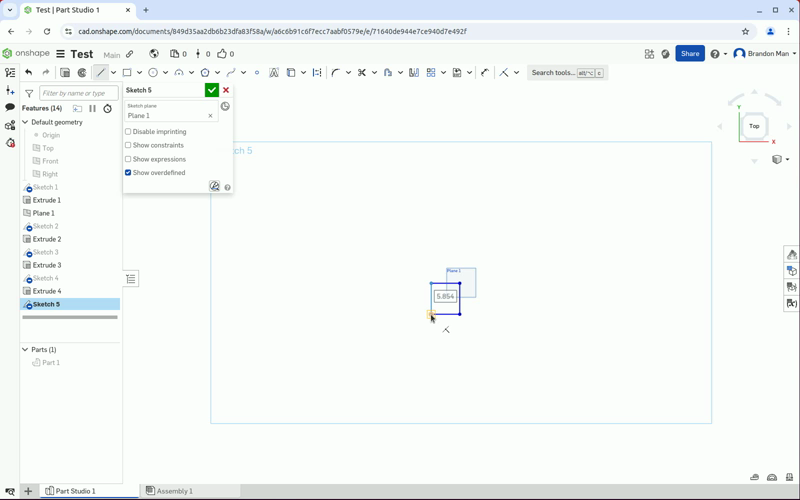
mouse_move(432, 303)
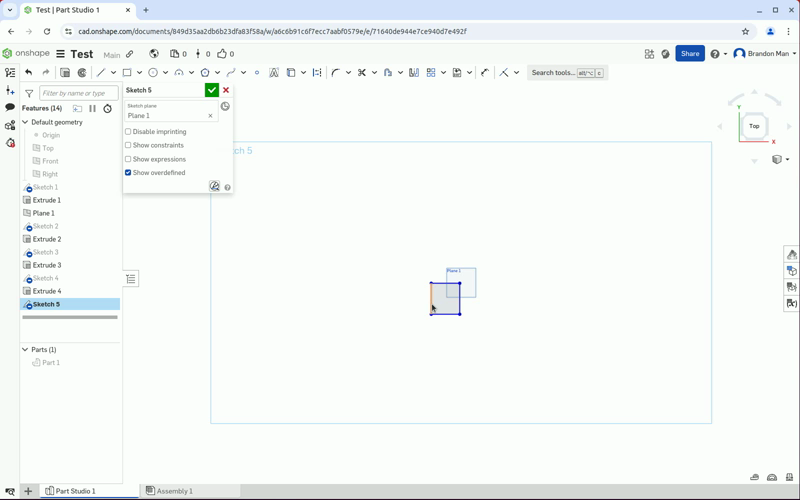
scroll(6)
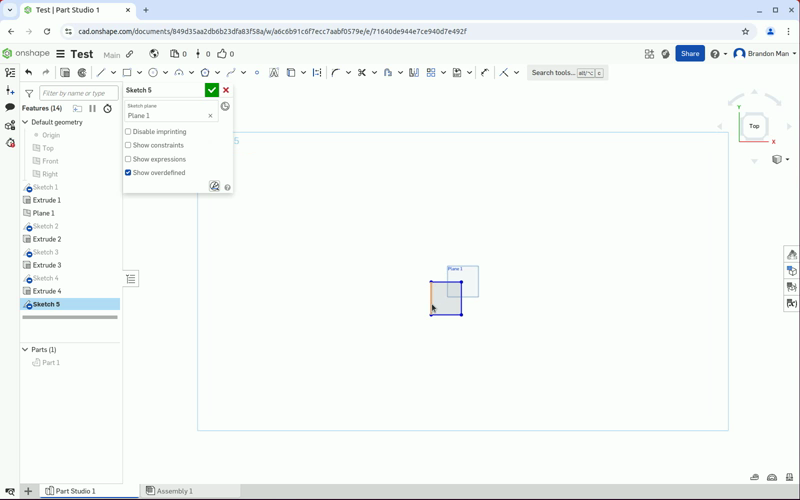
scroll(6)
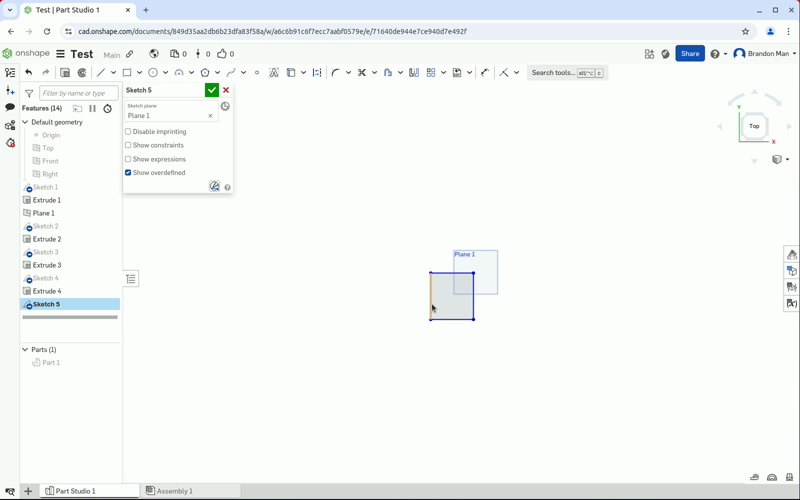
scroll(6)
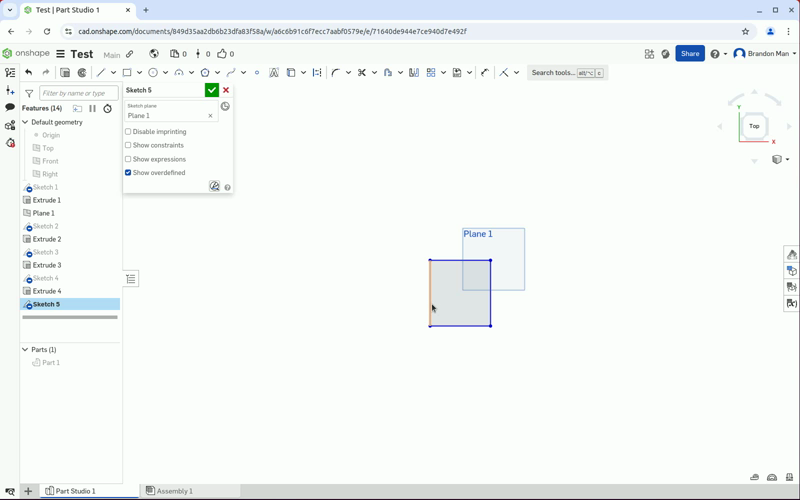
scroll(6)
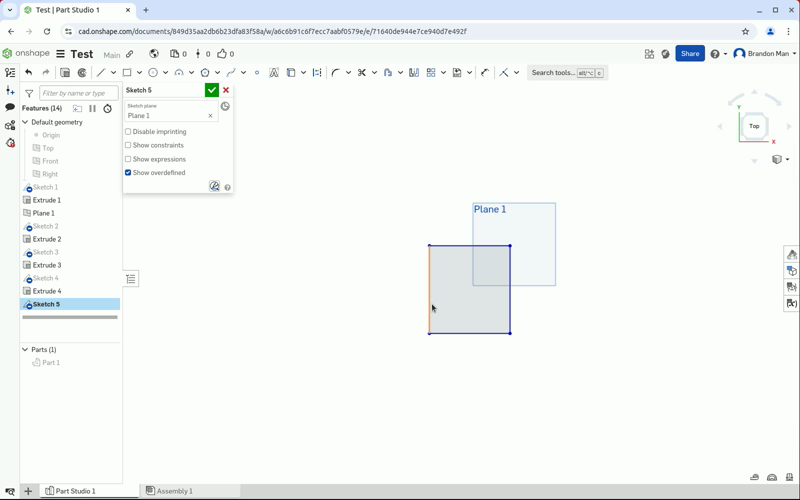
scroll(6)
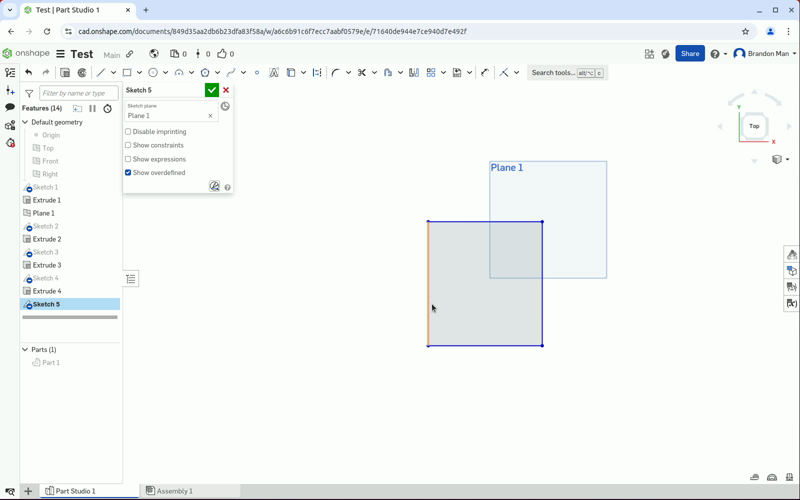
scroll(6)
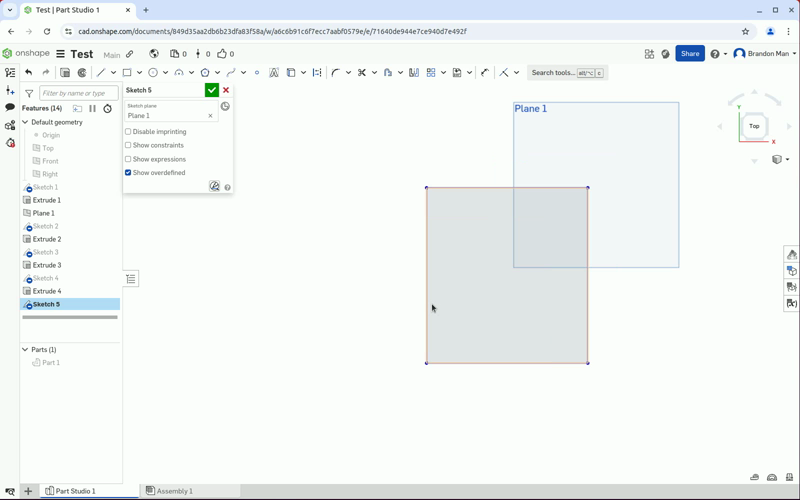
scroll(6)
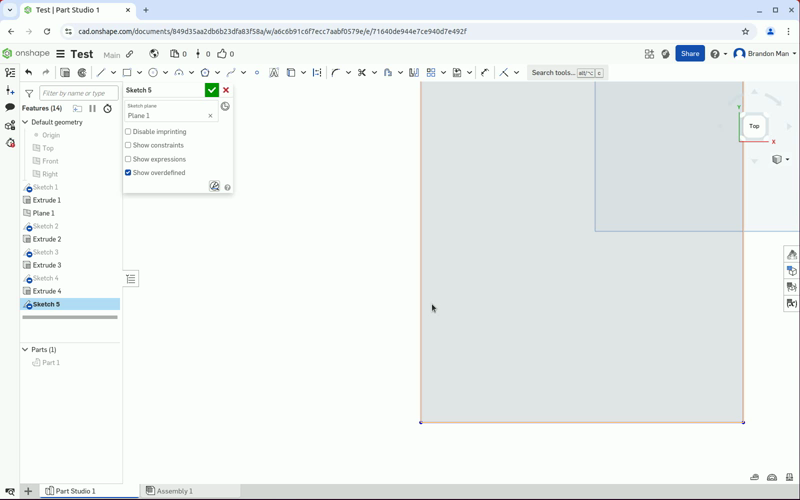
click(432, 303)
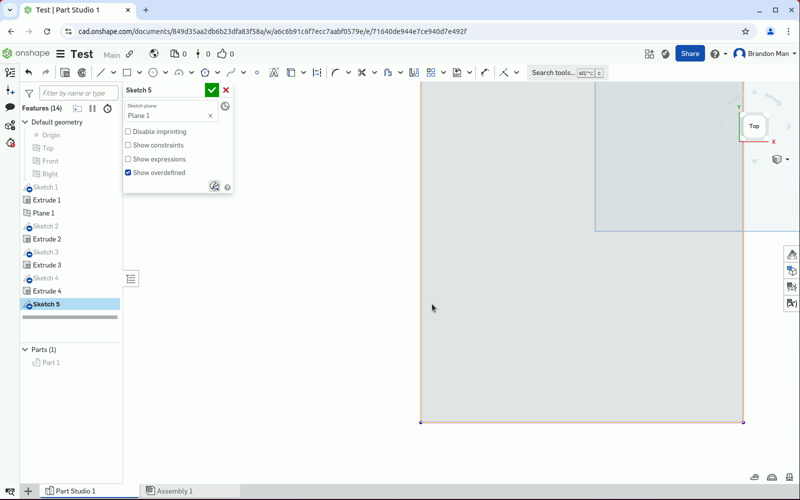
scroll(-6)
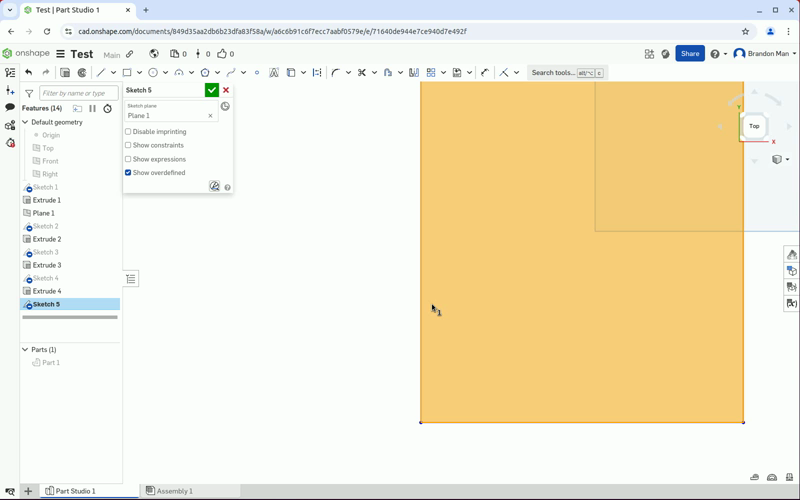
scroll(-6)
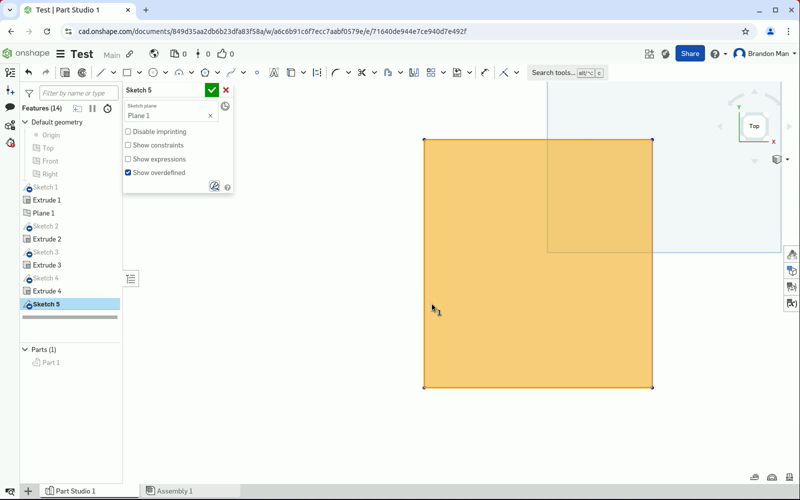
scroll(-6)
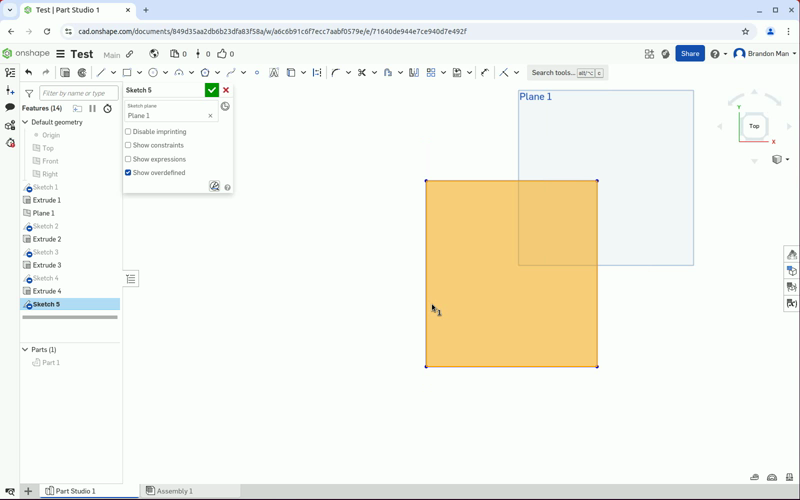
scroll(-6)
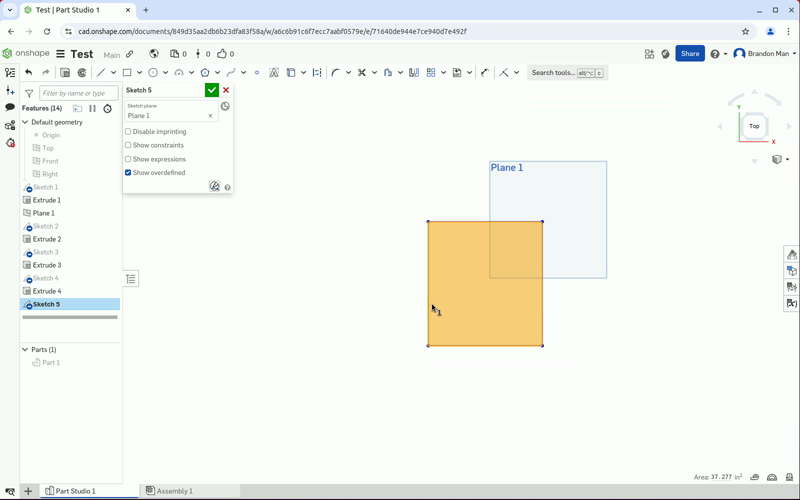
scroll(-6)
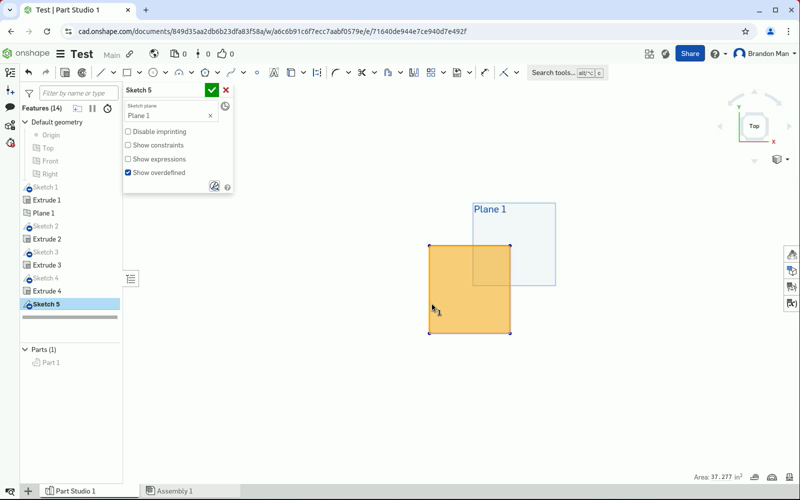
scroll(-6)
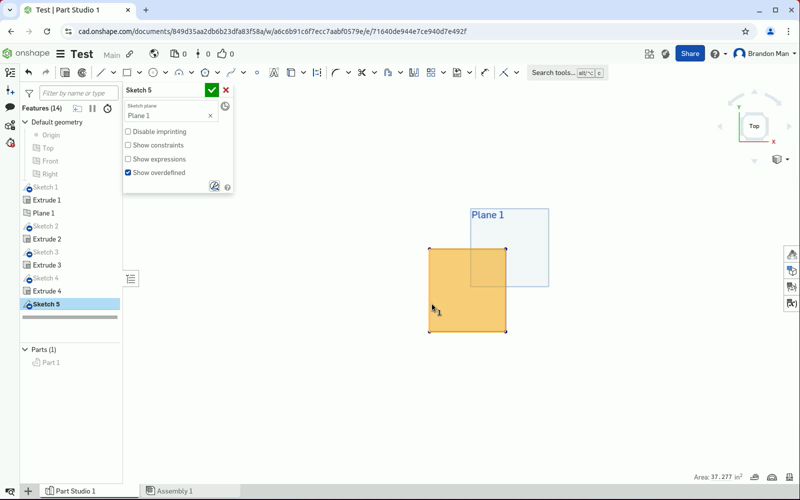
scroll(-6)
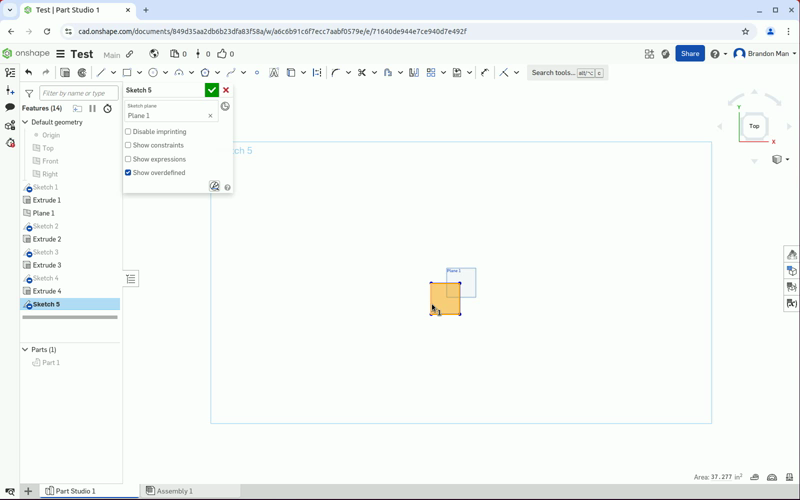
mouse_move(73, 352)
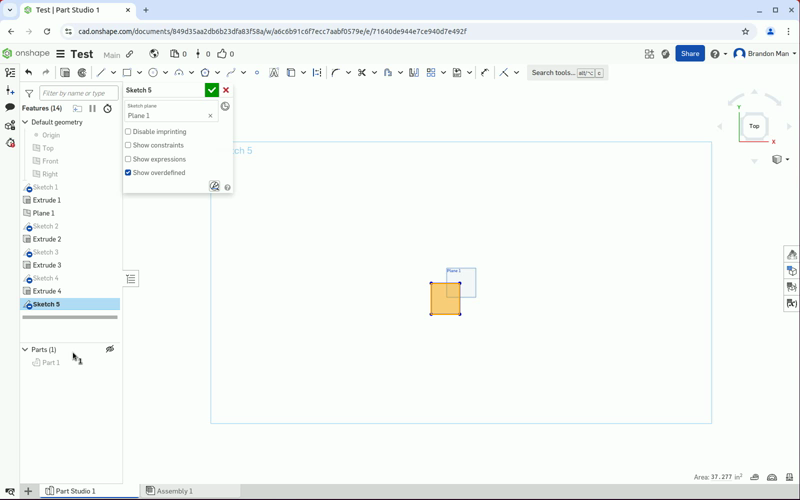
key(shift+y)
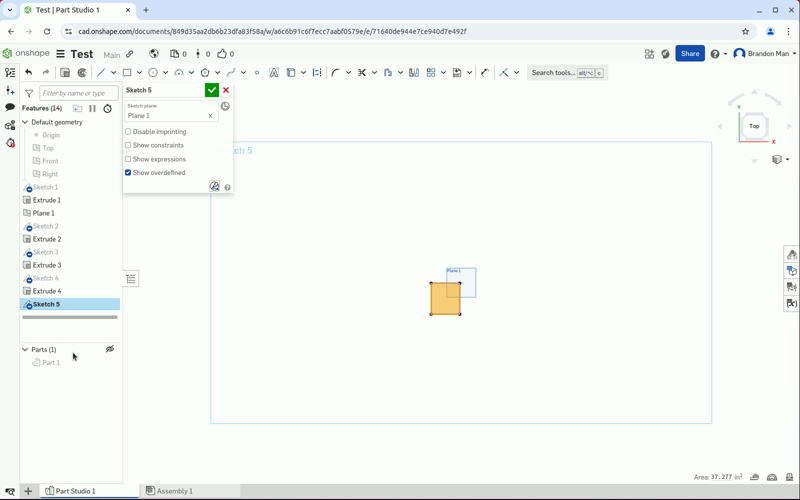
key(shift+e)
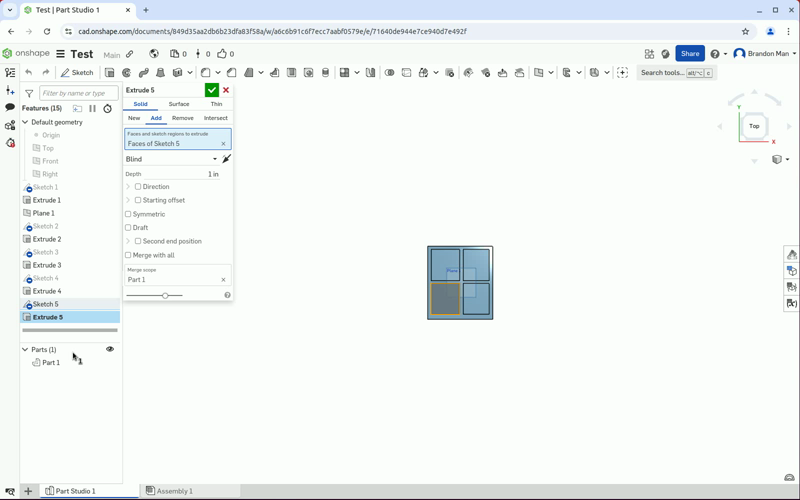
mouse_move(143, 106)
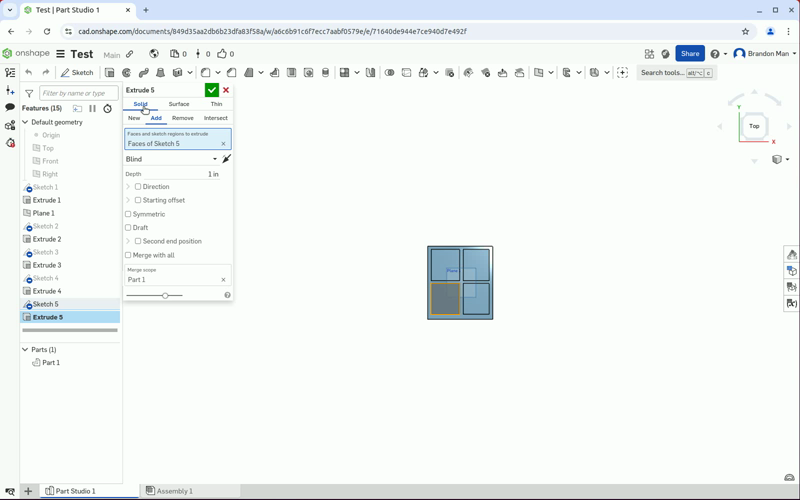
click(143, 106)
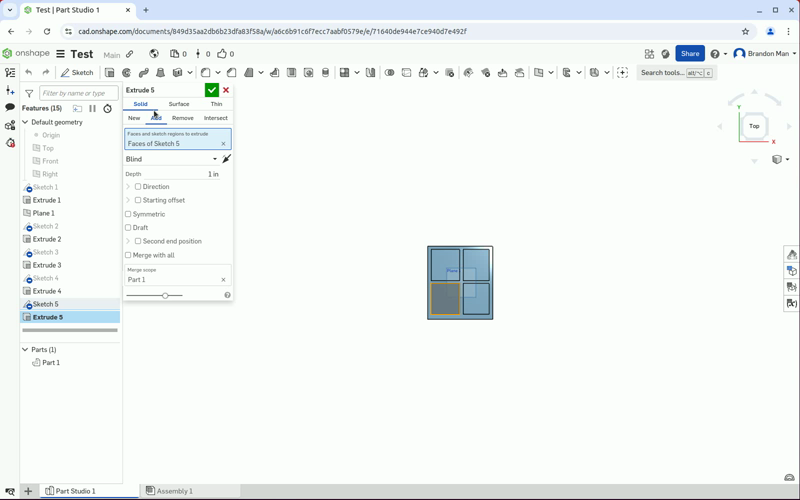
mouse_move(186, 120)
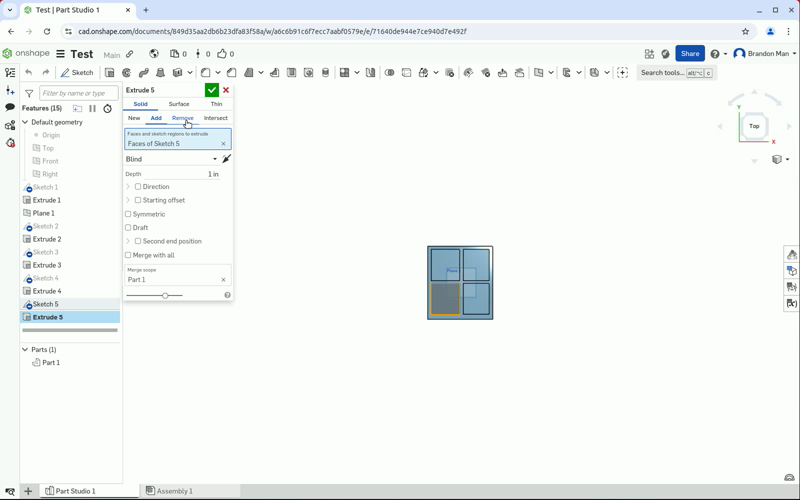
click(186, 120)
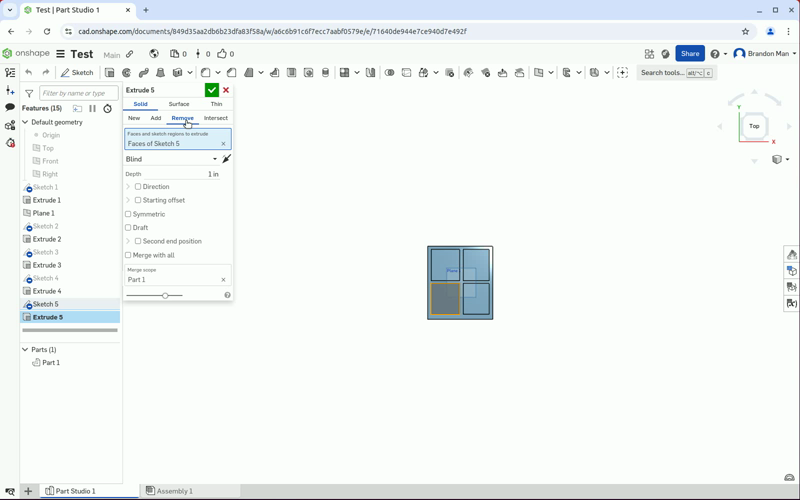
key(tab, 4)
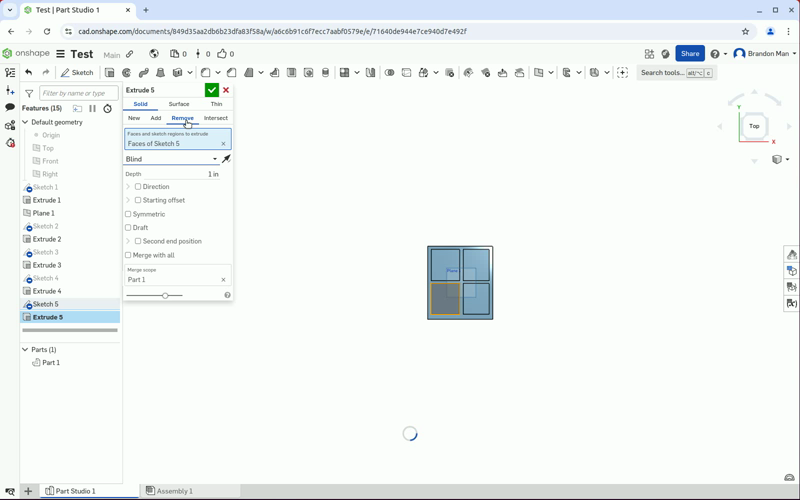
text(22.386)
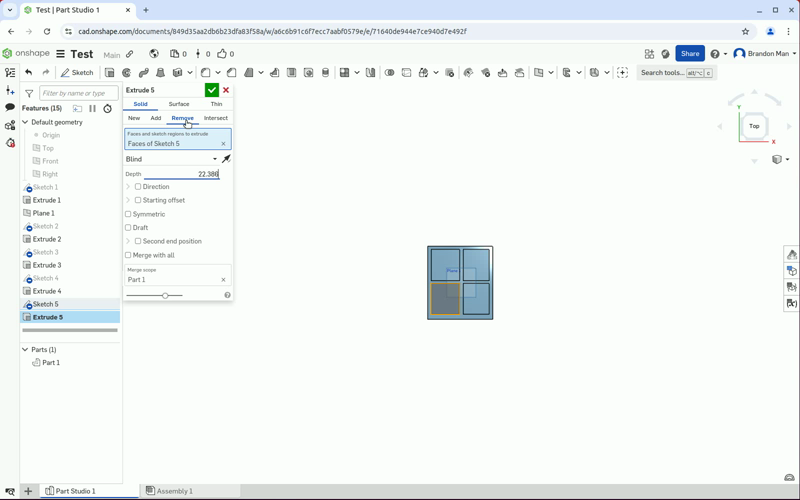
key(tab, 6)
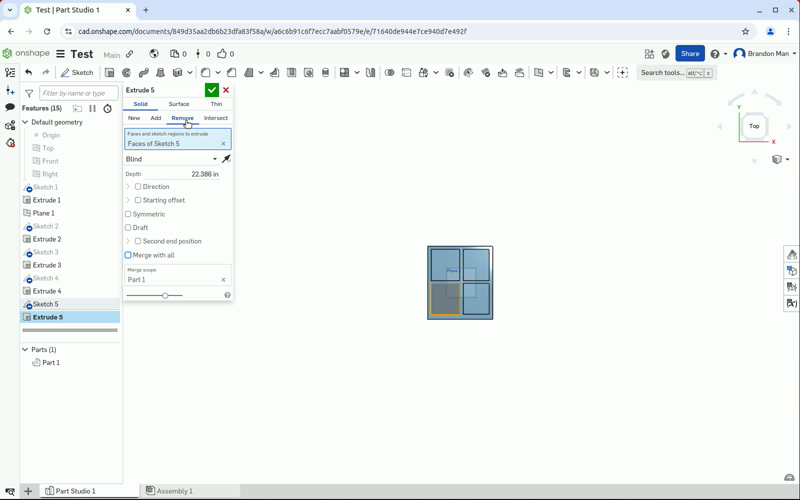
key(space)
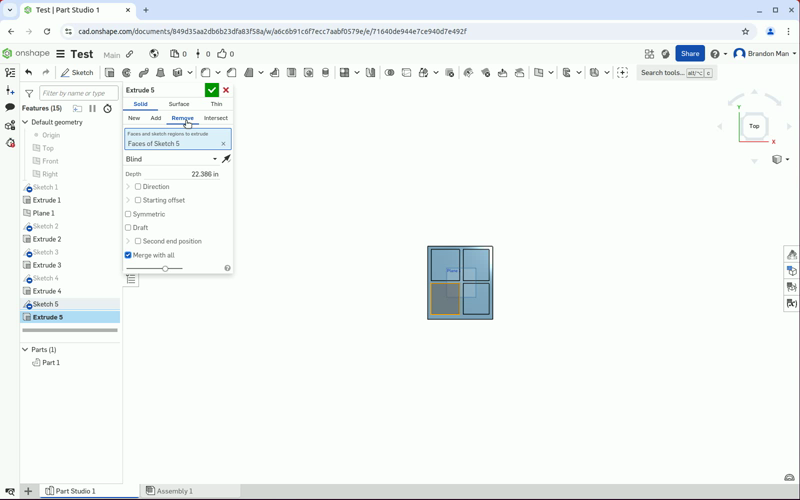
key(enter)
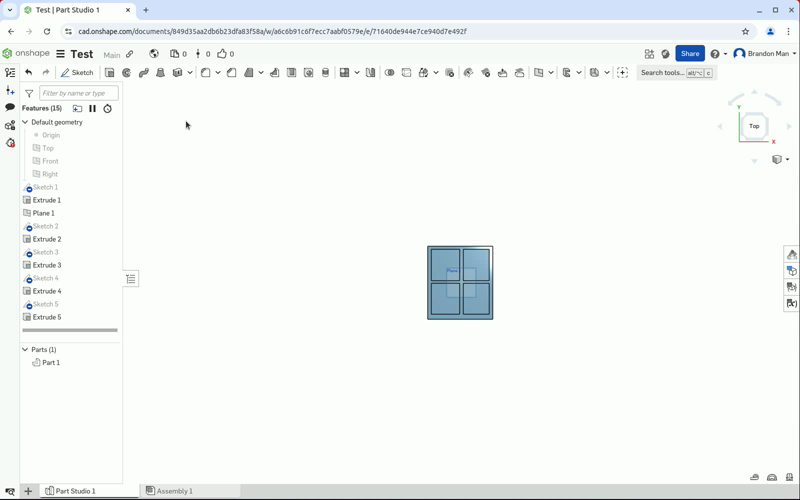
key(shift+h)
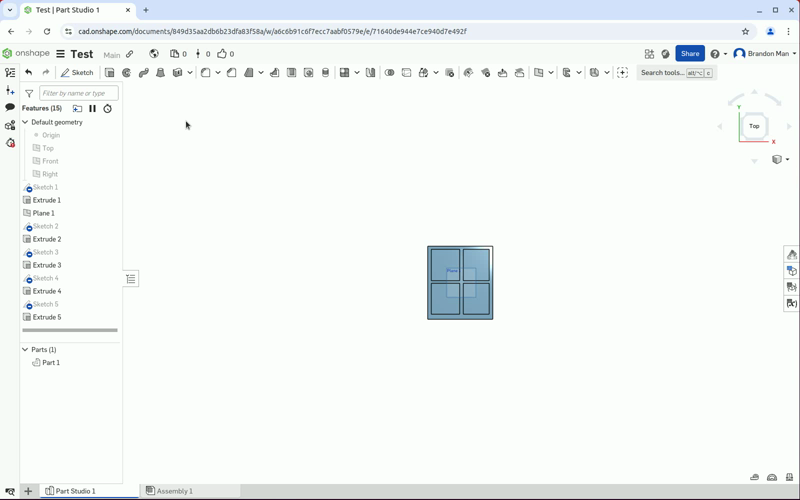
key(shift+h)
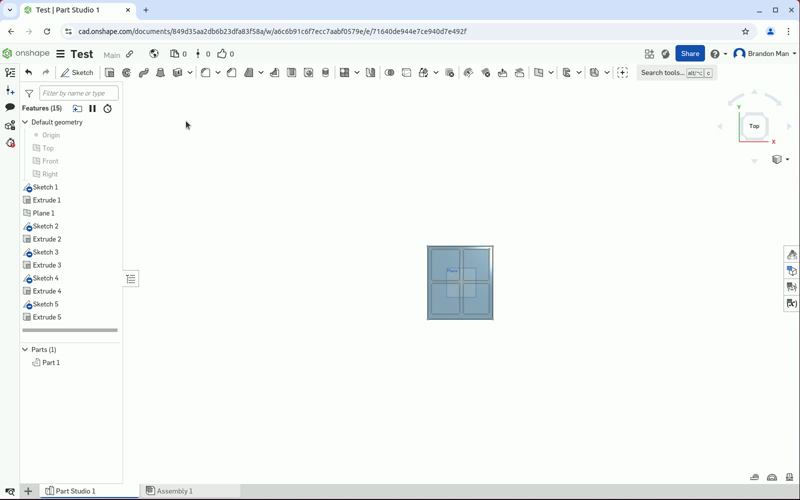
key(shift+7)
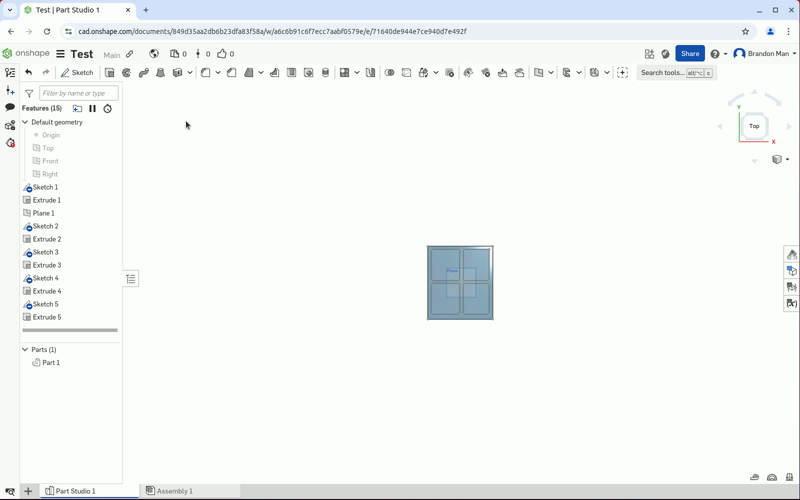
key(up, 3)
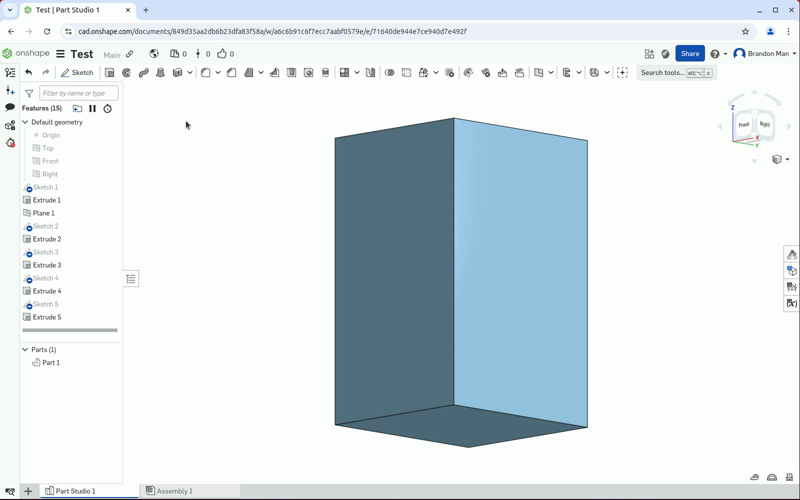
key(left, 3)
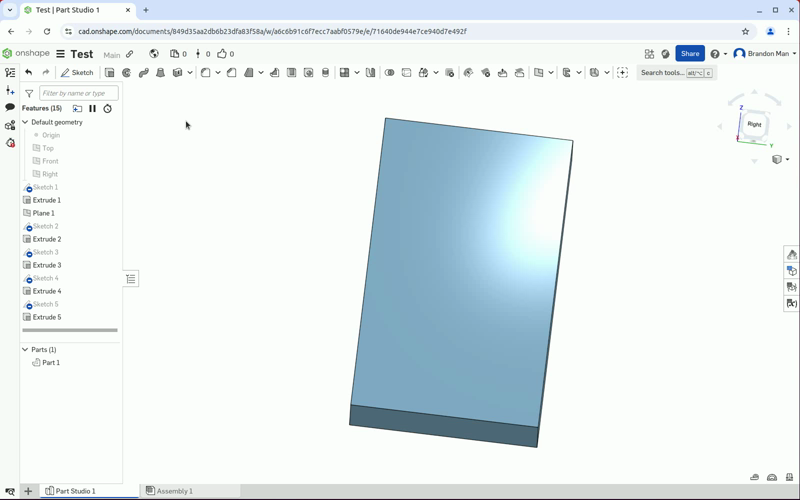
key(right, 3)
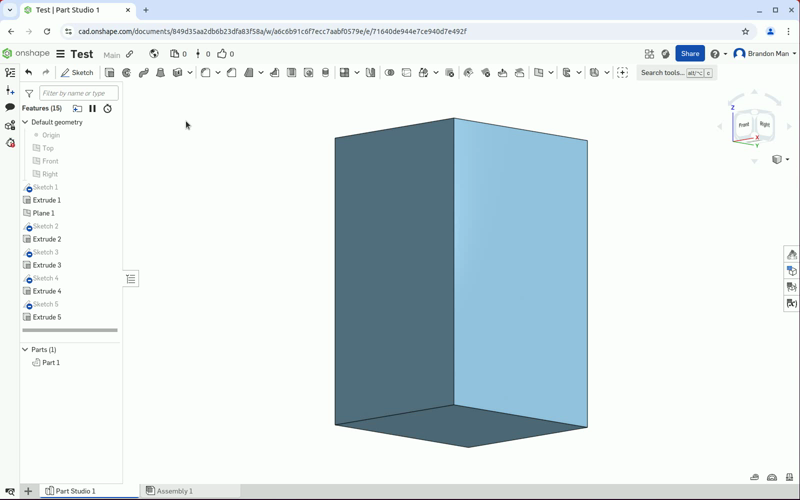
key(down, 3)
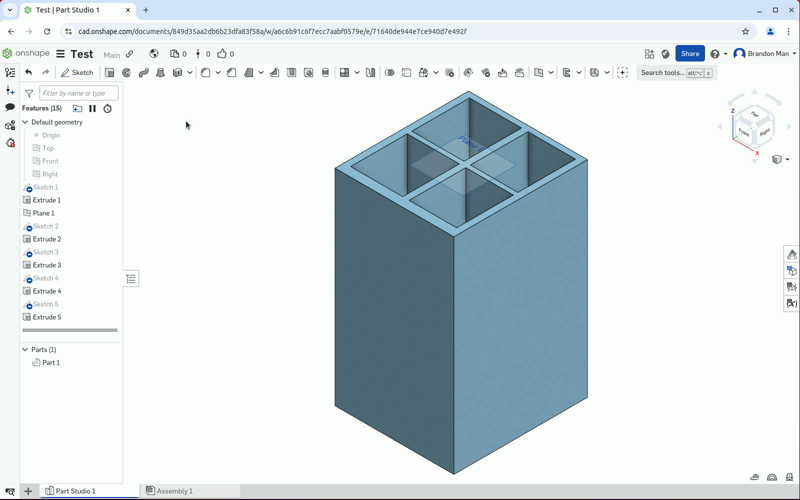
mouse_move(73, 189)
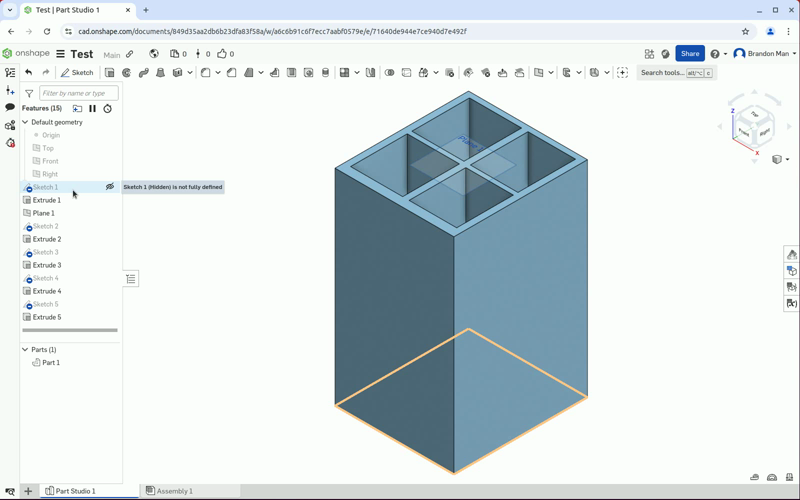
click(73, 189)